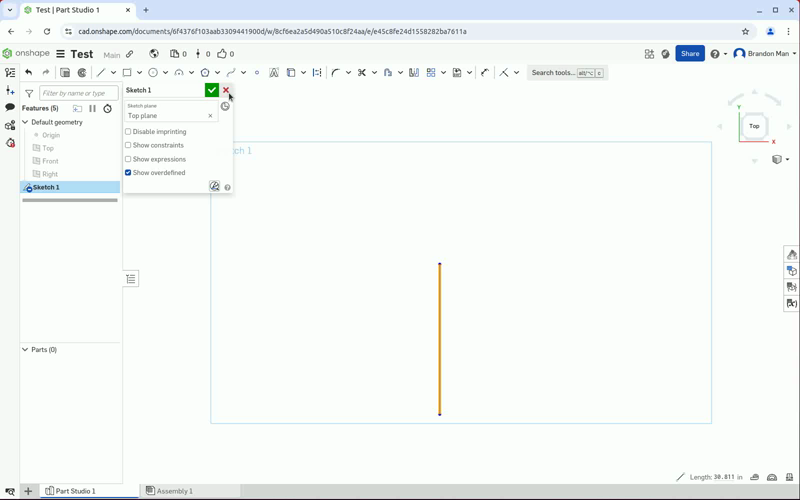
key(shift+h)
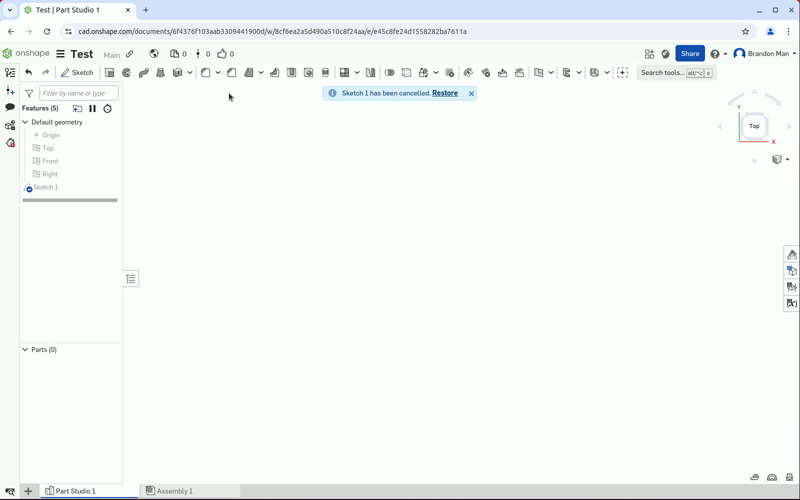
mouse_move(73, 352)
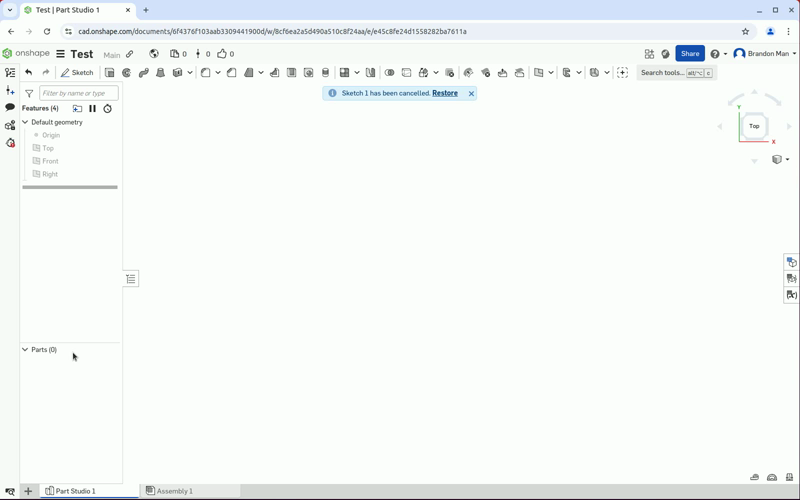
key(y)
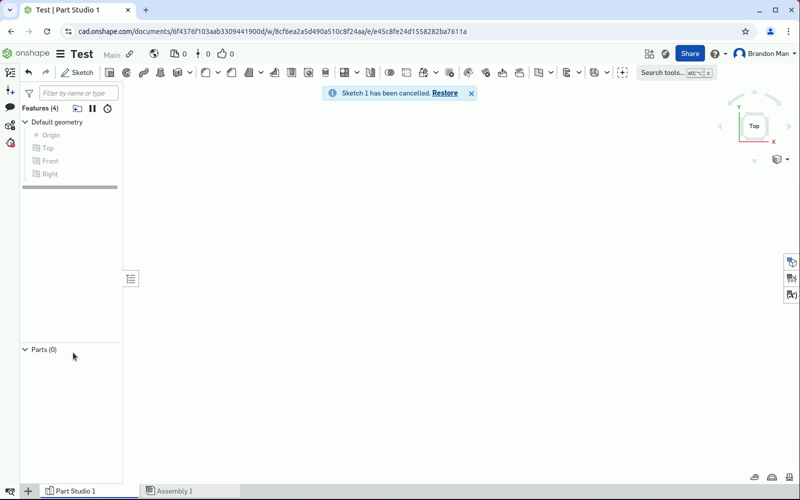
key(shift+p)
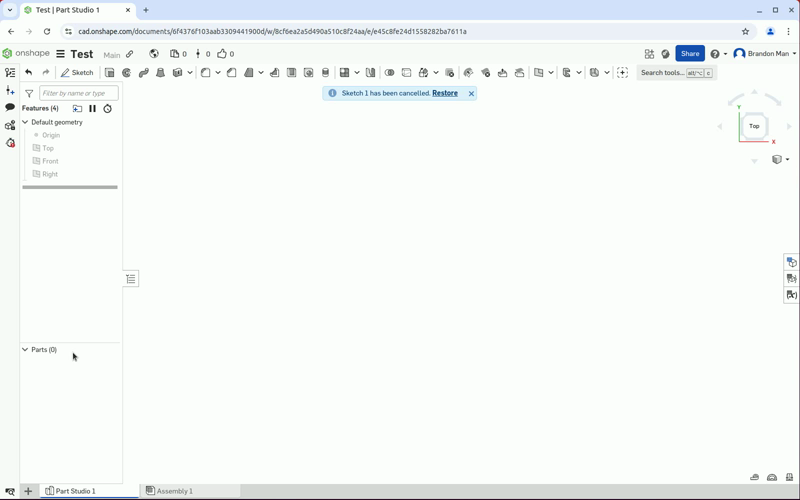
key(space)
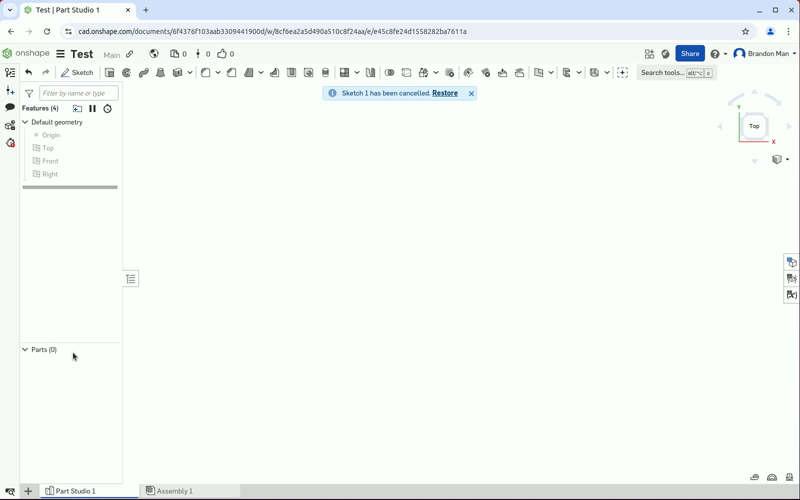
key_down(shift)
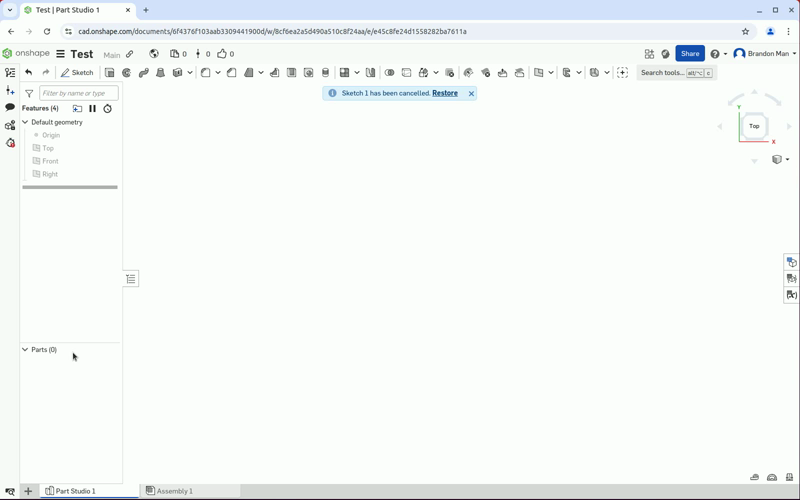
key(up)
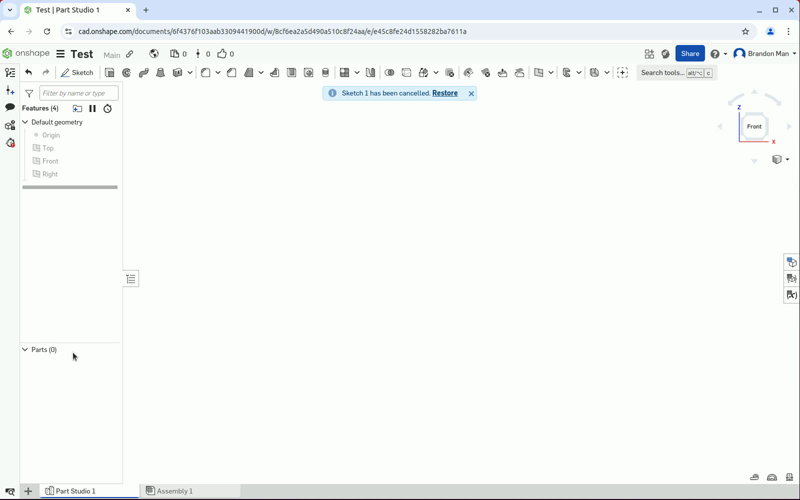
key_up(shift)
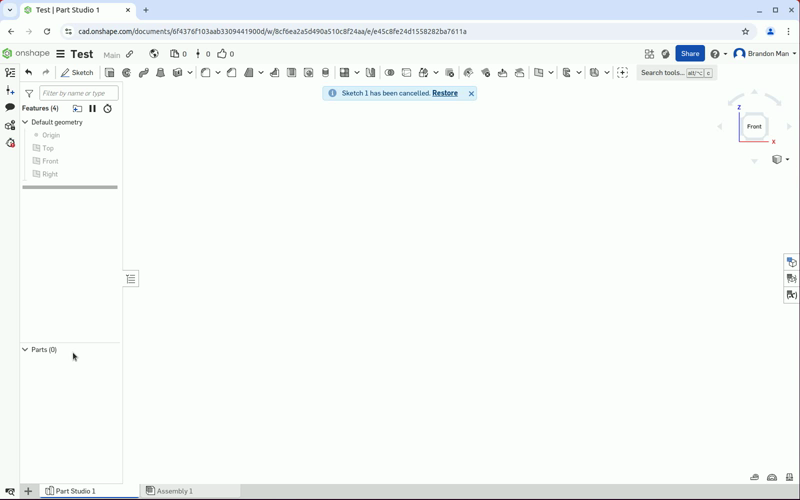
mouse_move(73, 352)
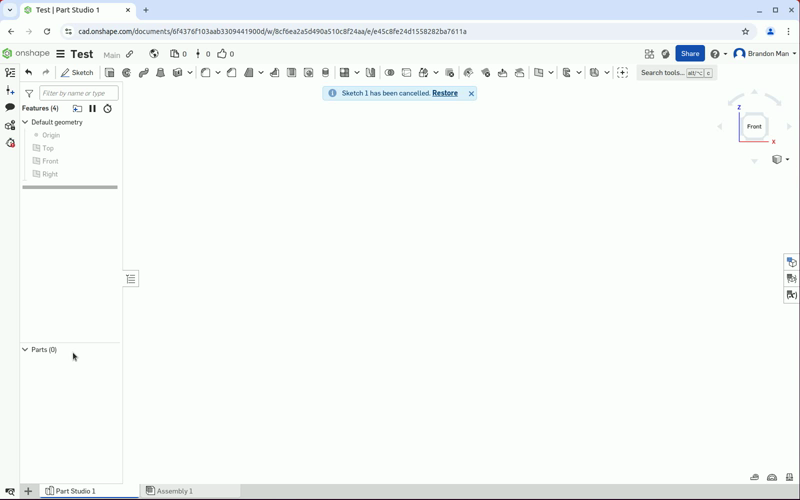
key(shift+y)
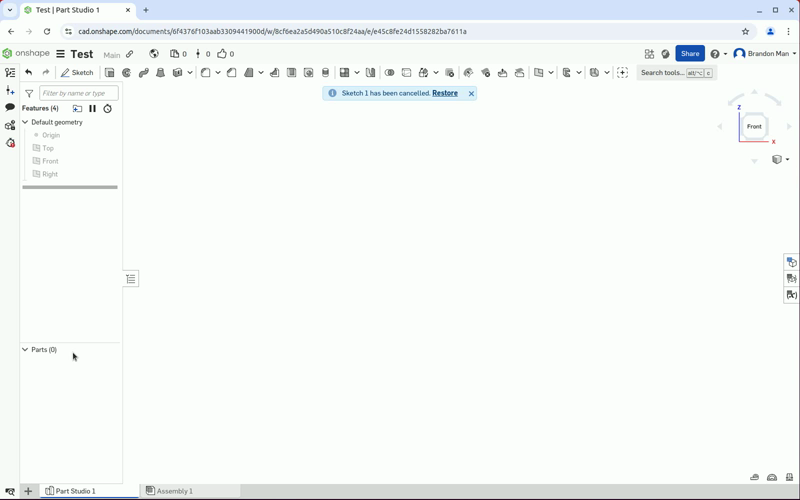
key(shift+s)
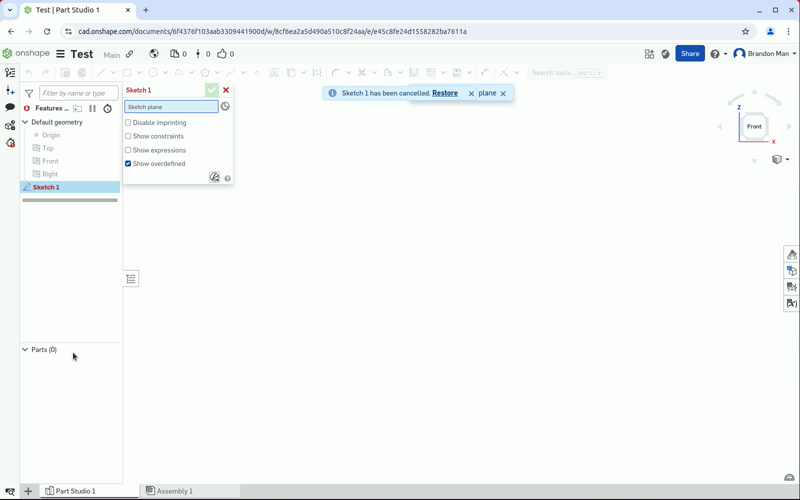
mouse_move(73, 163)
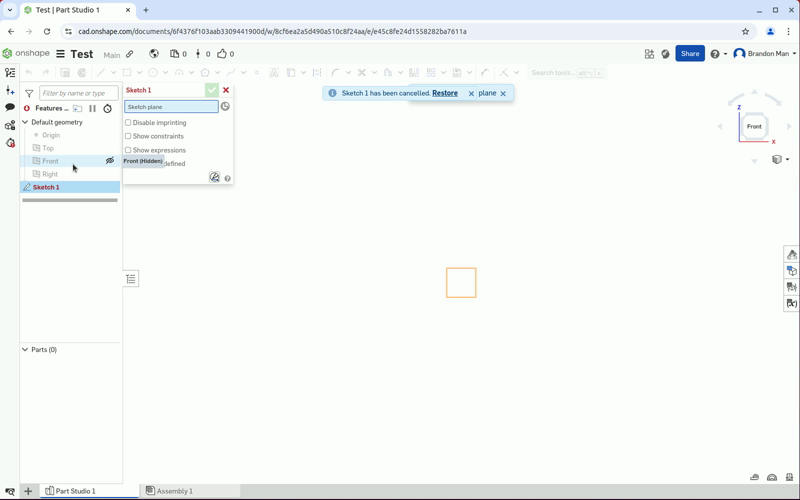
click(73, 163)
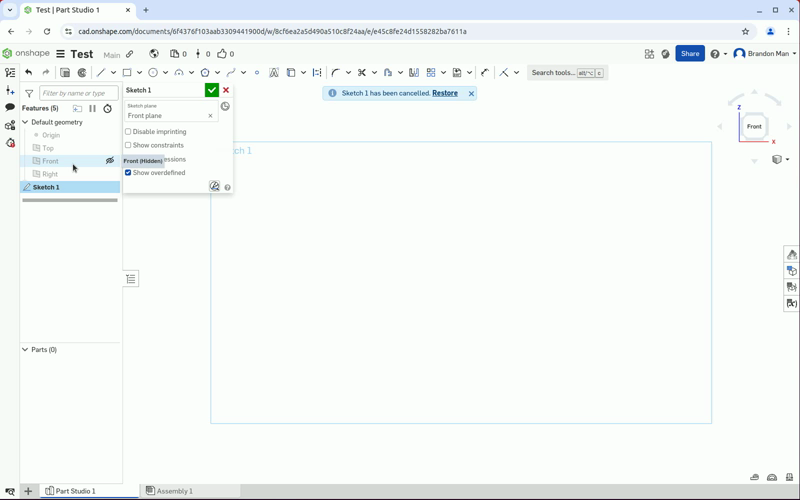
mouse_move(73, 352)
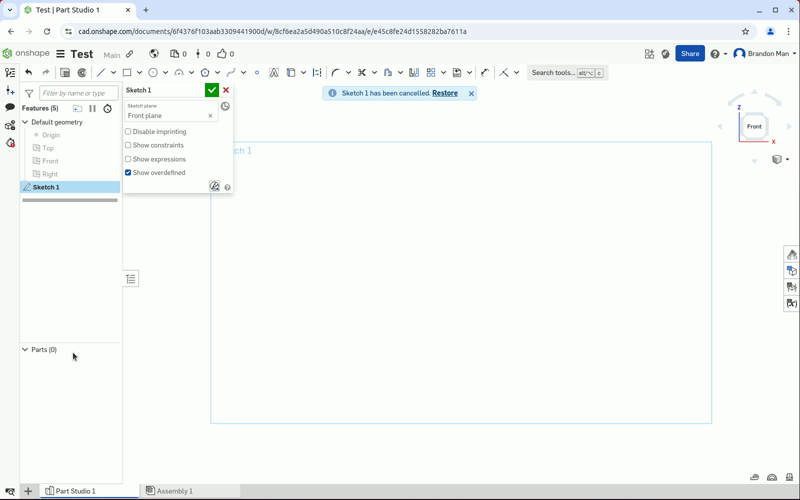
key(y)
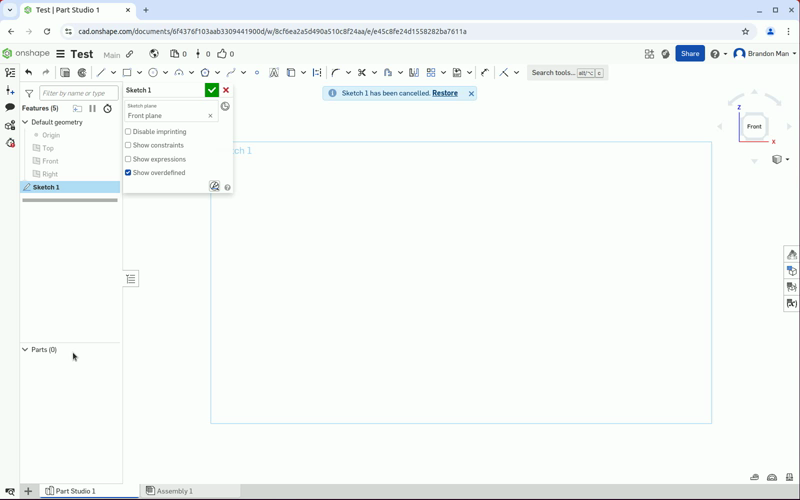
key(l)
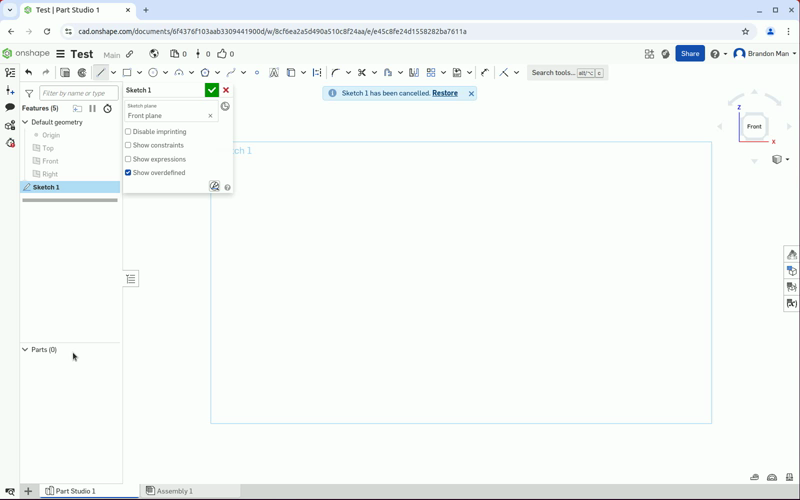
key_down(shift)
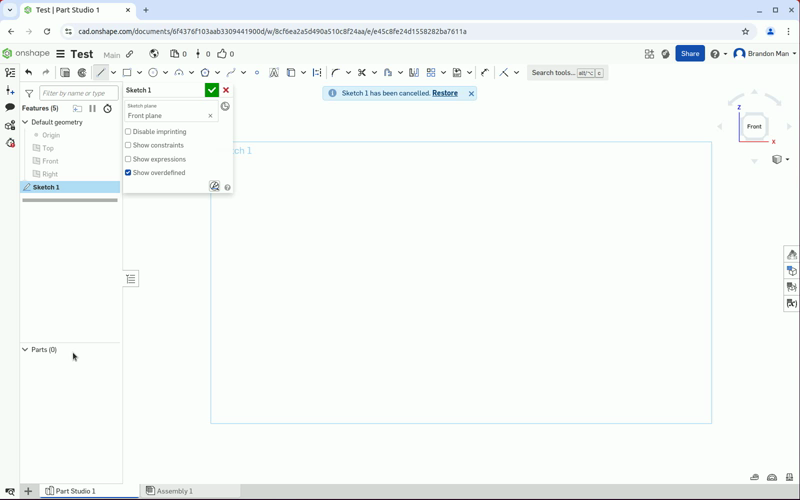
mouse_move(392, 395)
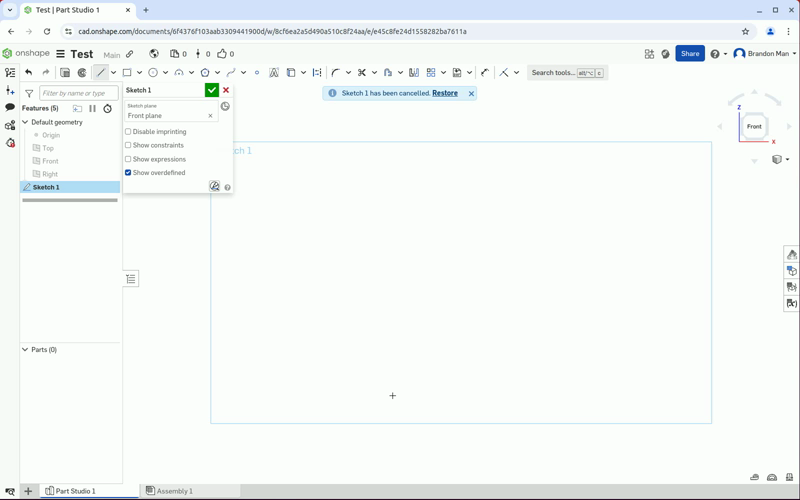
click(392, 395)
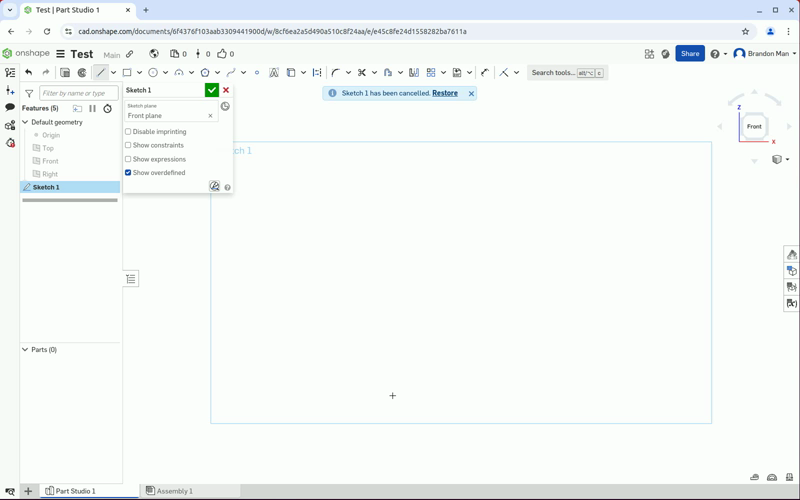
key_up(shift)
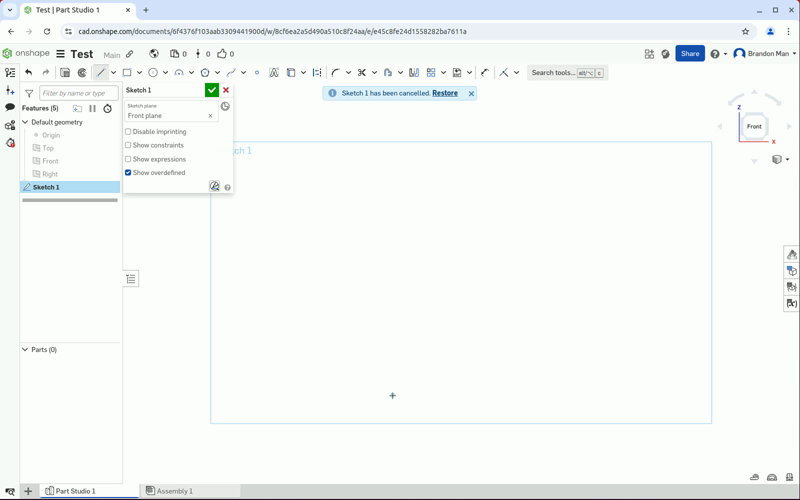
key_down(shift)
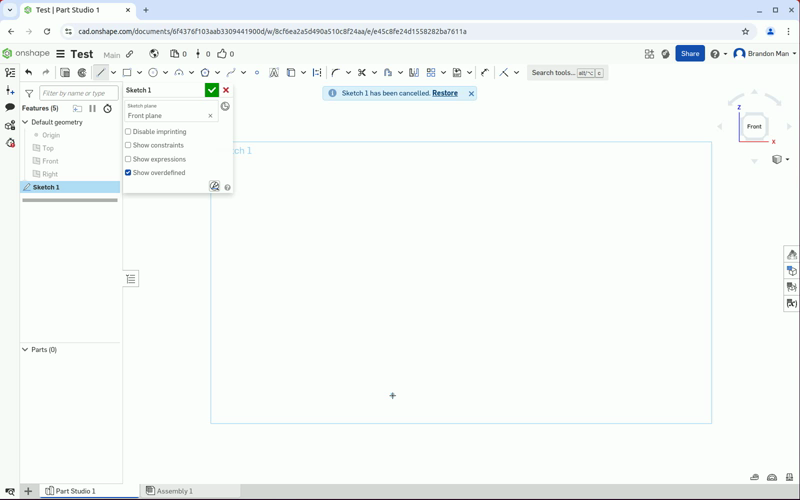
mouse_move(527, 395)
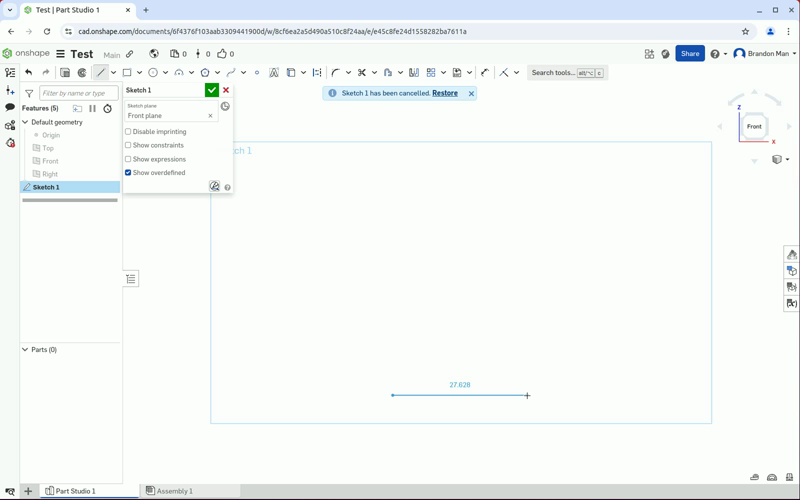
click(527, 395)
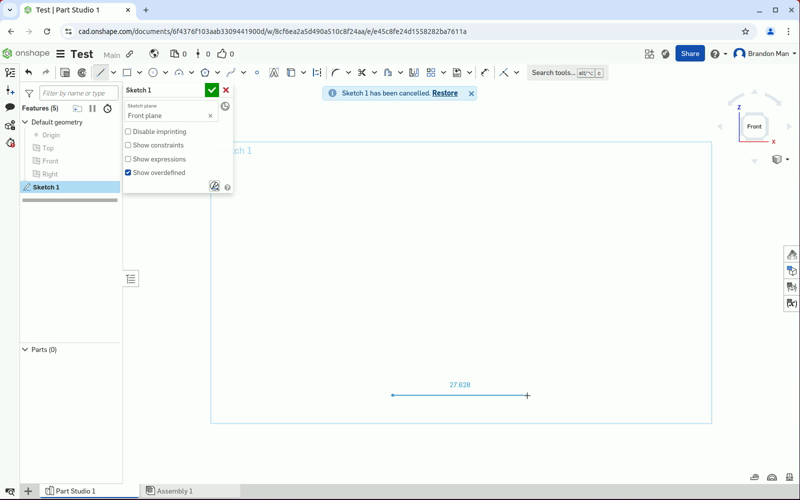
key_up(shift)
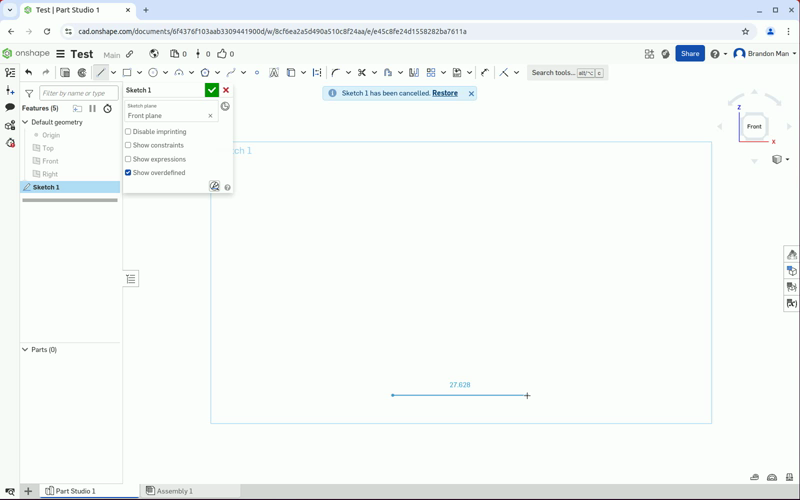
key_down(shift)
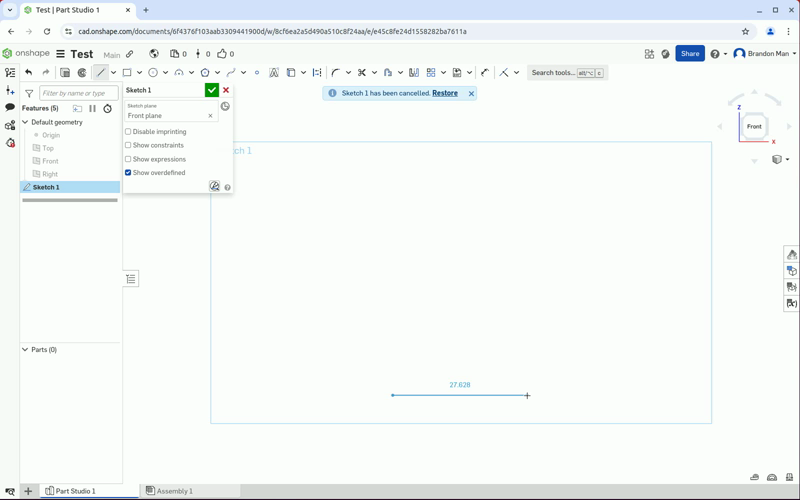
mouse_move(527, 283)
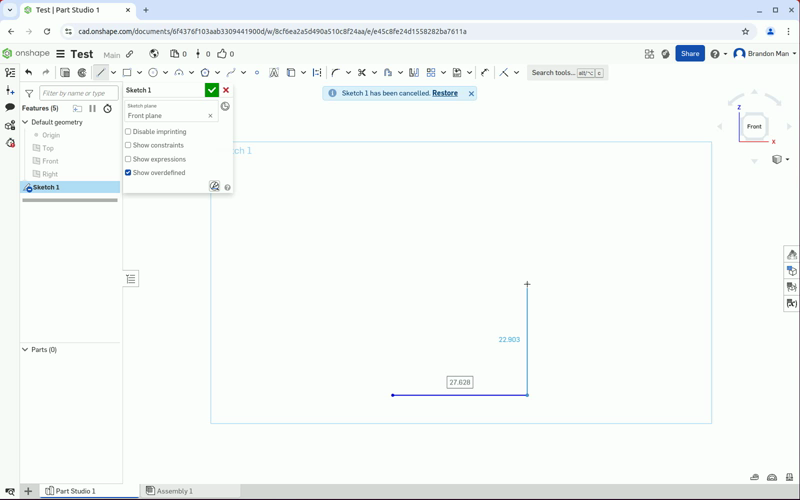
click(527, 283)
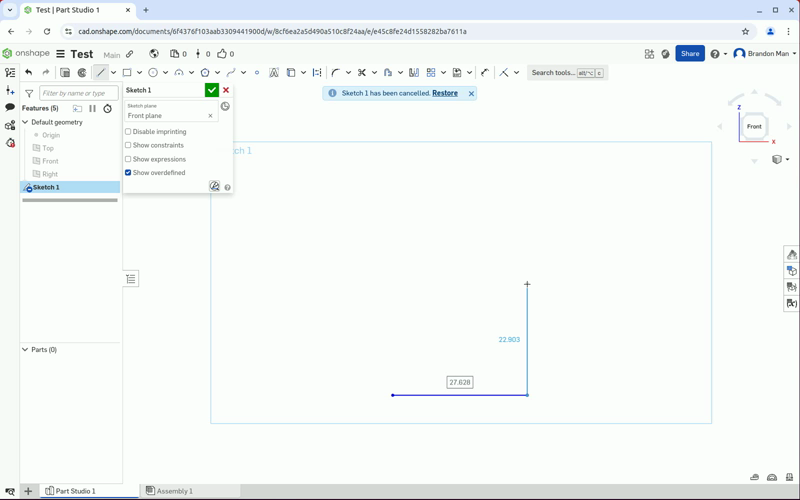
key_up(shift)
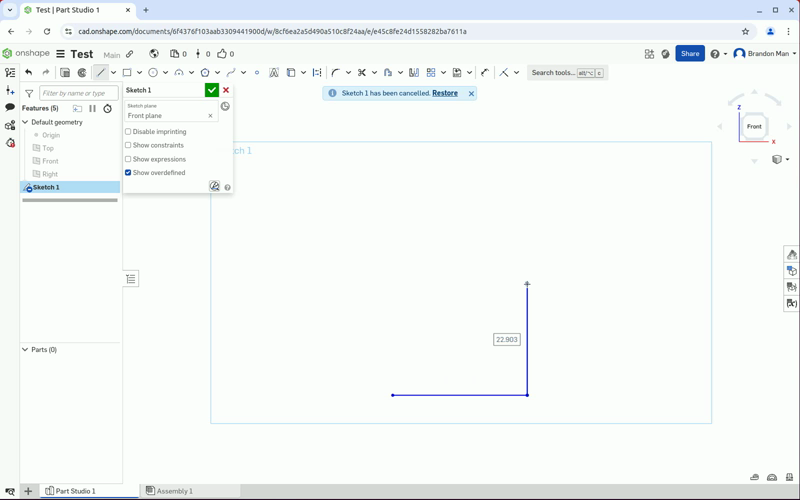
key_down(shift)
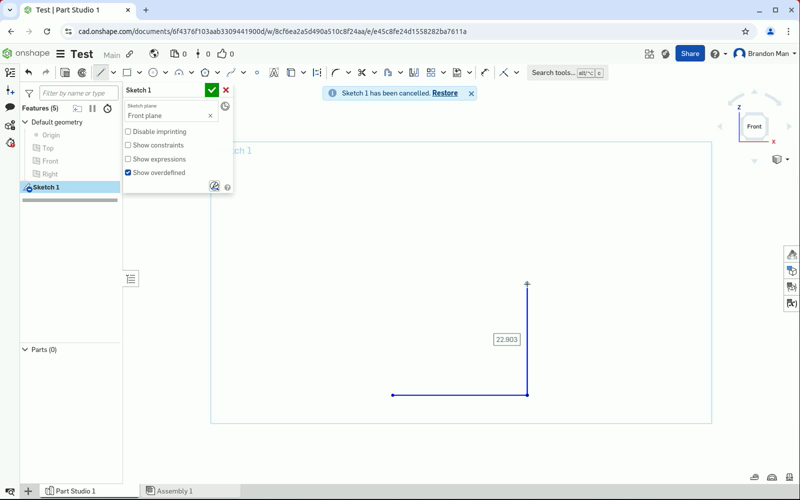
mouse_move(392, 283)
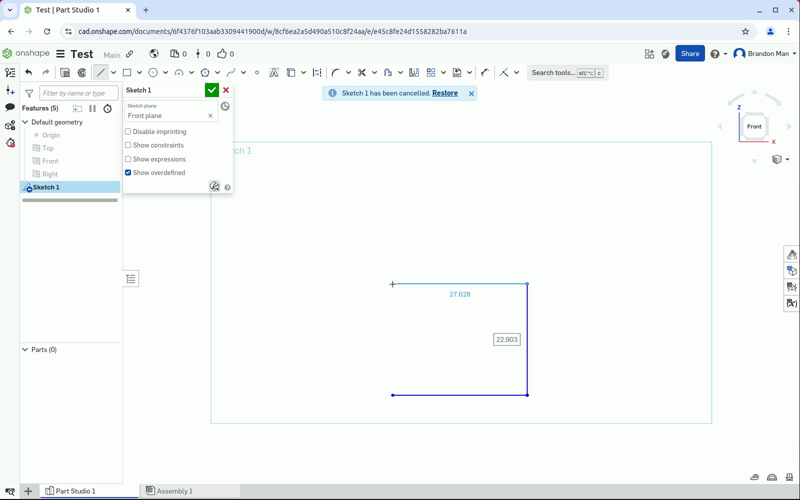
click(392, 283)
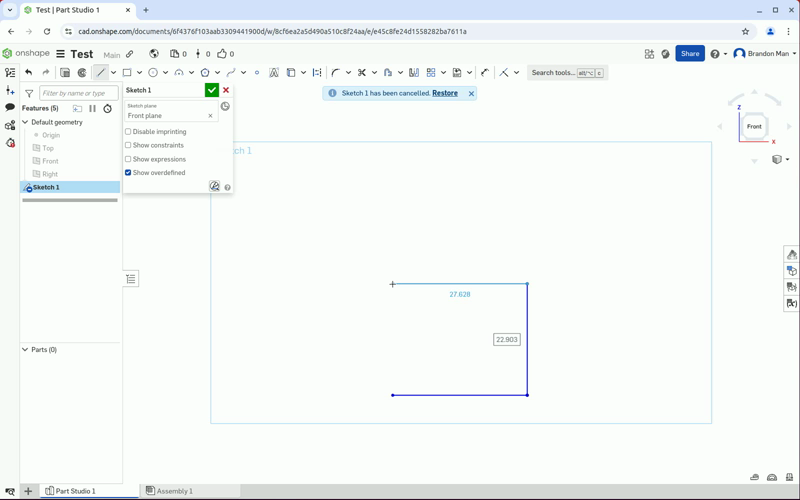
key_up(shift)
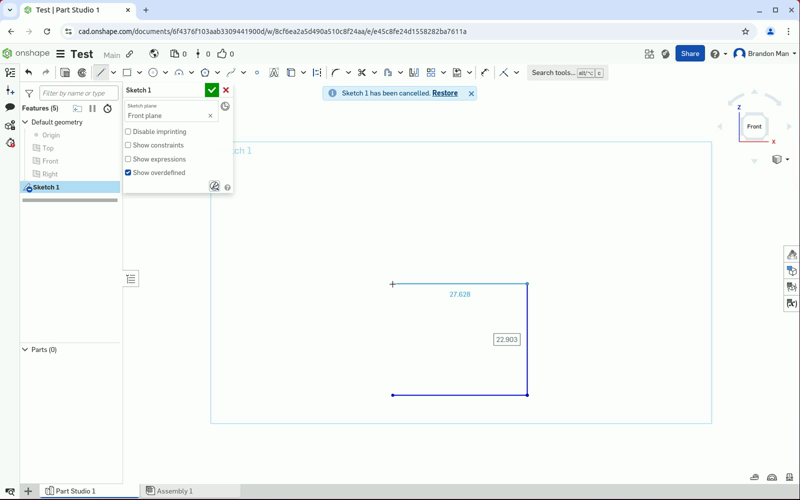
key_down(shift)
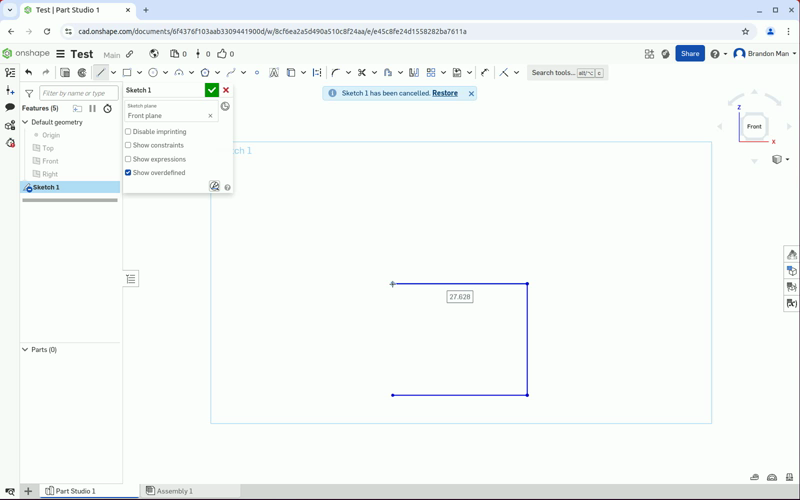
mouse_move(392, 395)
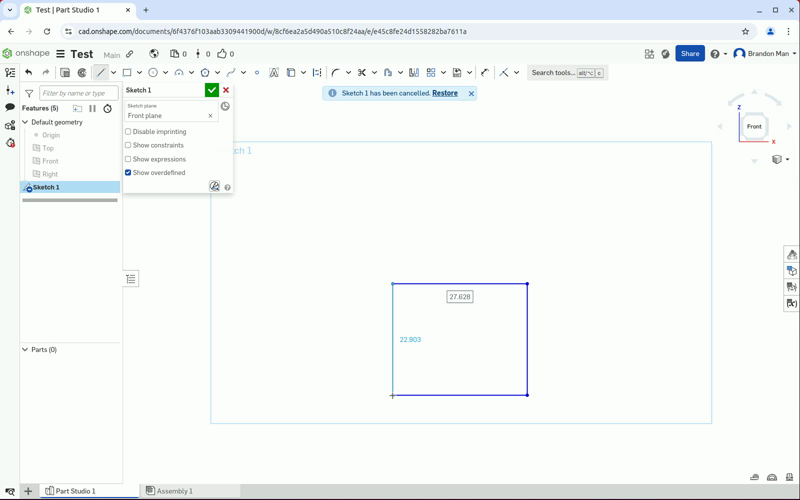
key_up(shift)
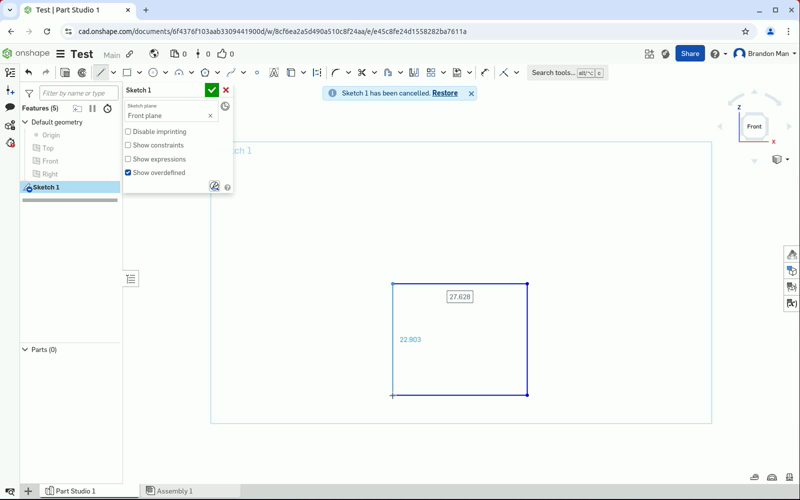
click(392, 395)
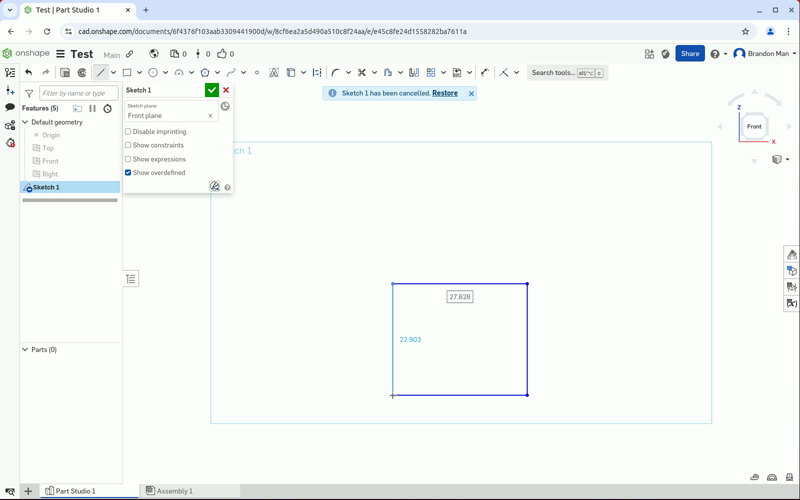
key(esc)
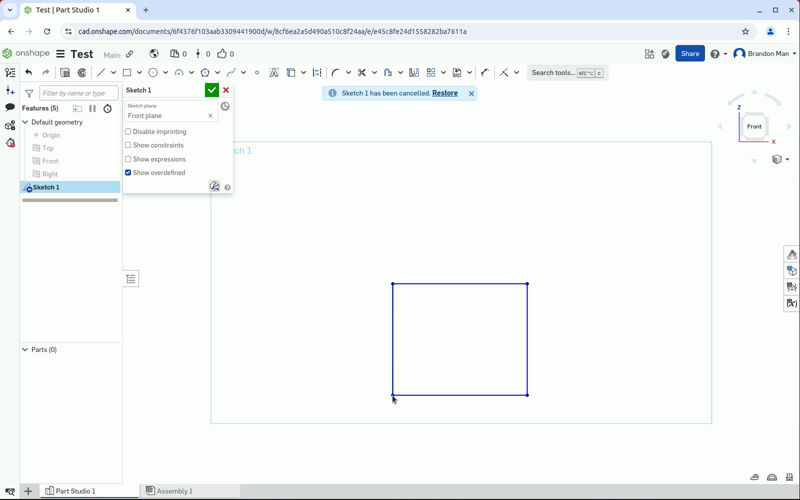
mouse_move(436, 382)
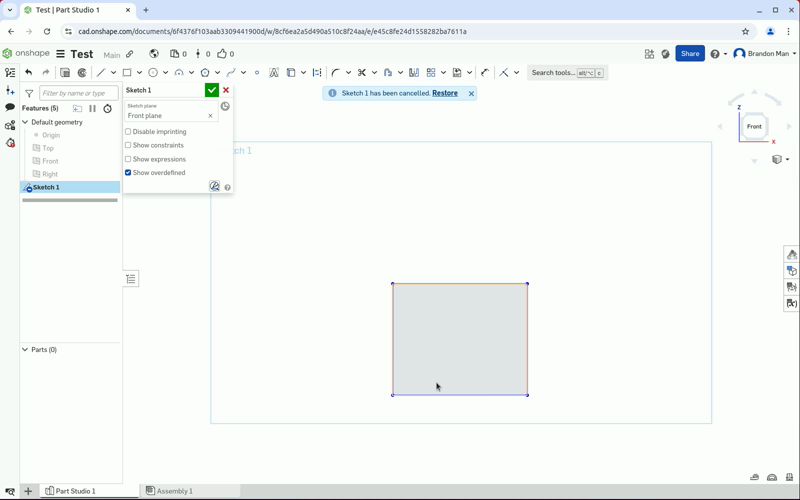
click(436, 382)
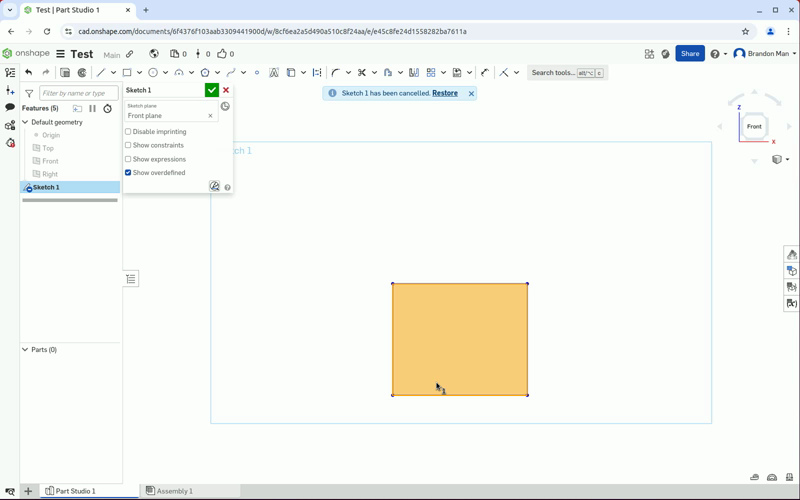
mouse_move(73, 352)
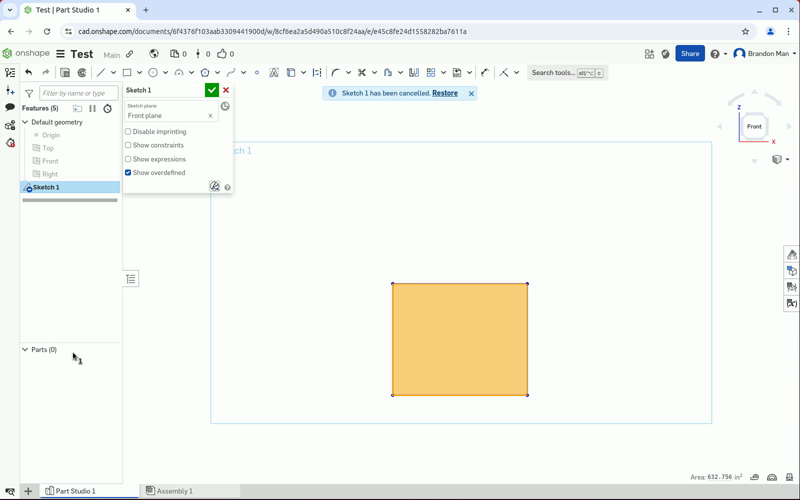
key(shift+y)
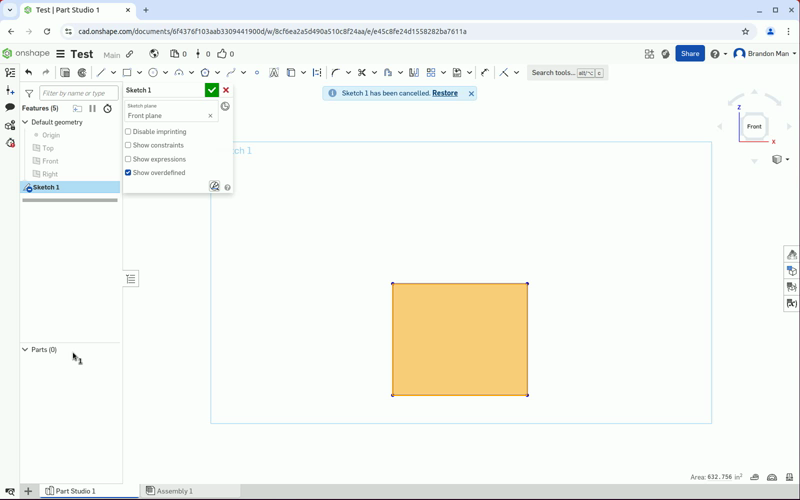
key(shift+e)
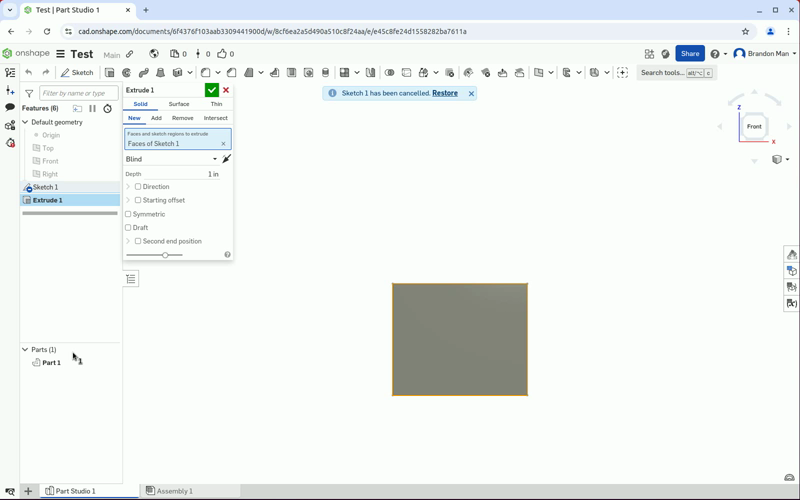
mouse_move(143, 106)
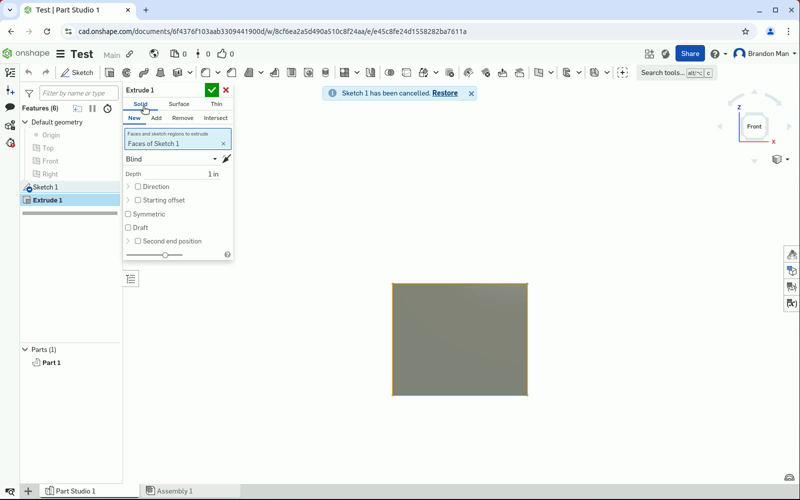
click(143, 106)
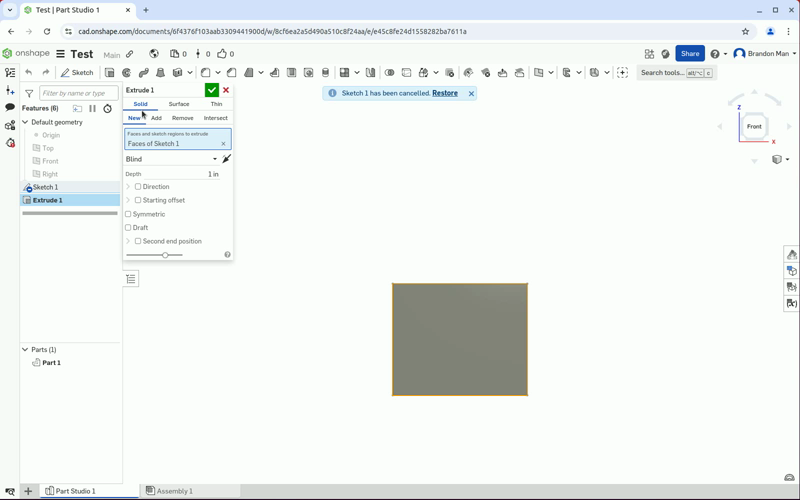
mouse_move(137, 120)
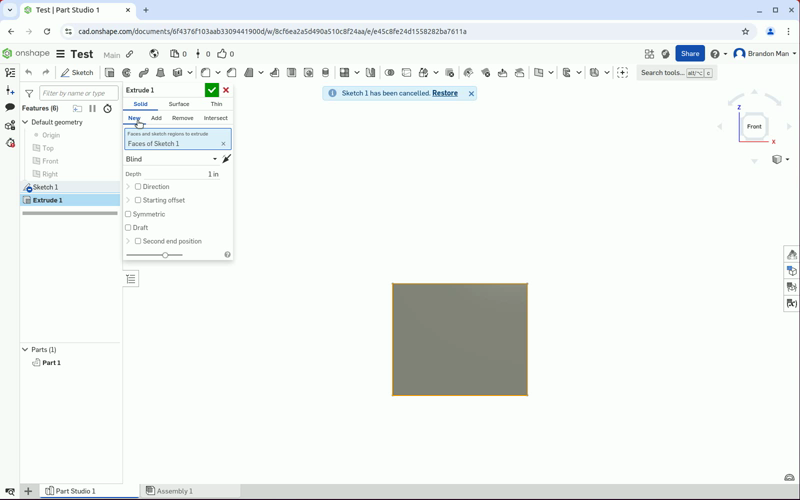
click(137, 120)
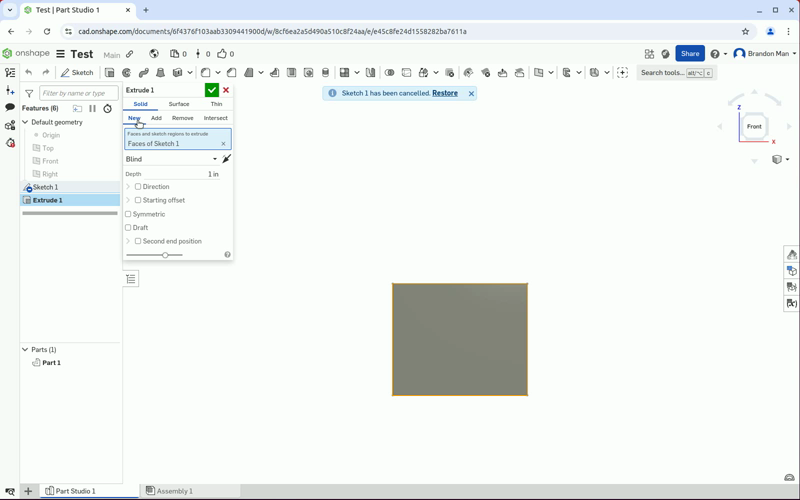
key(tab, 4)
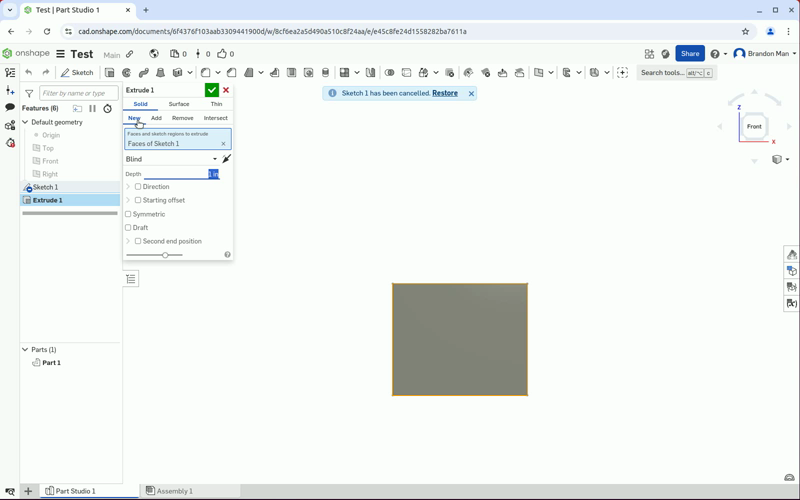
text(18.535)
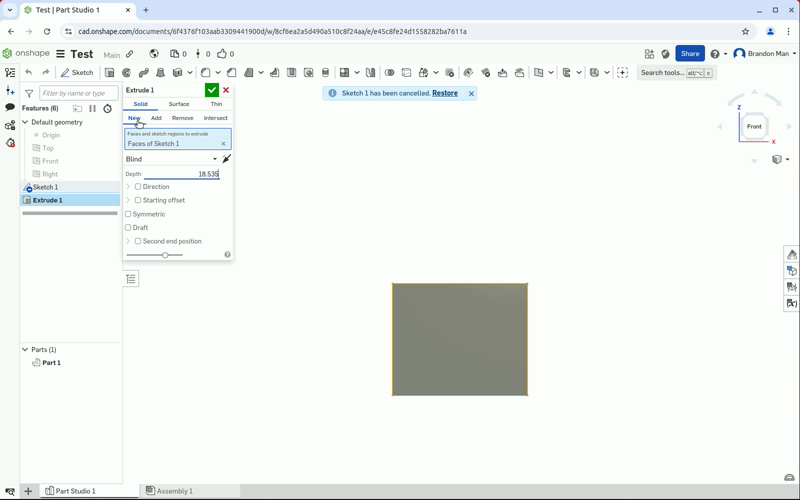
key(enter)
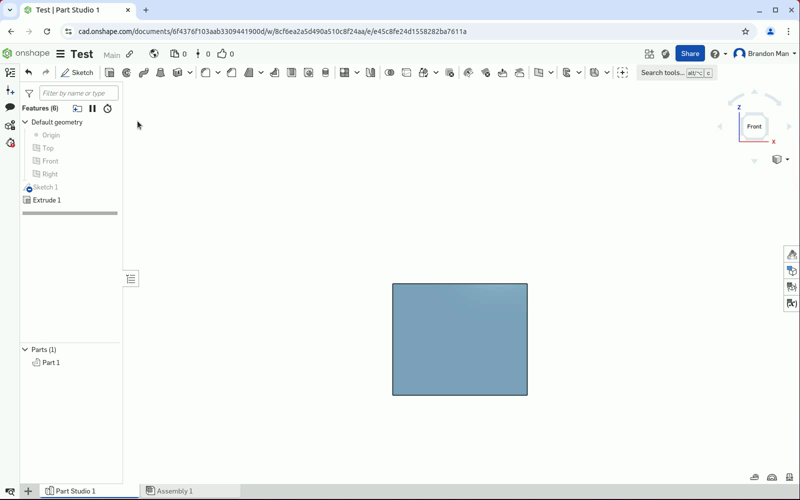
key(shift+h)
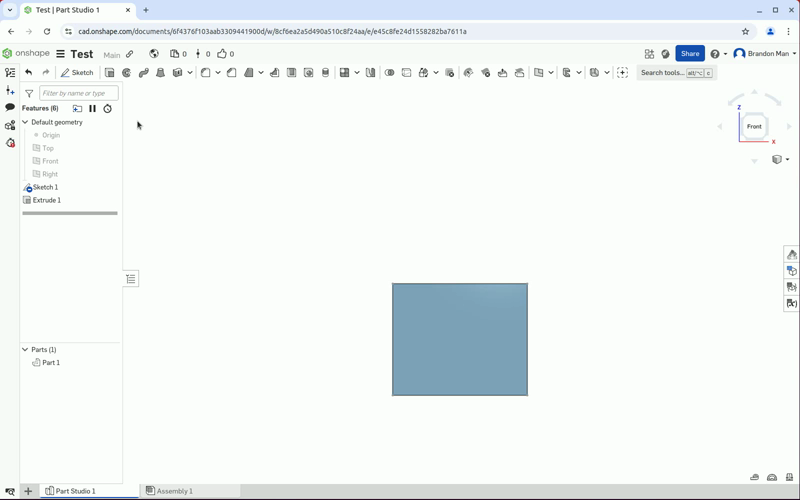
key(shift+h)
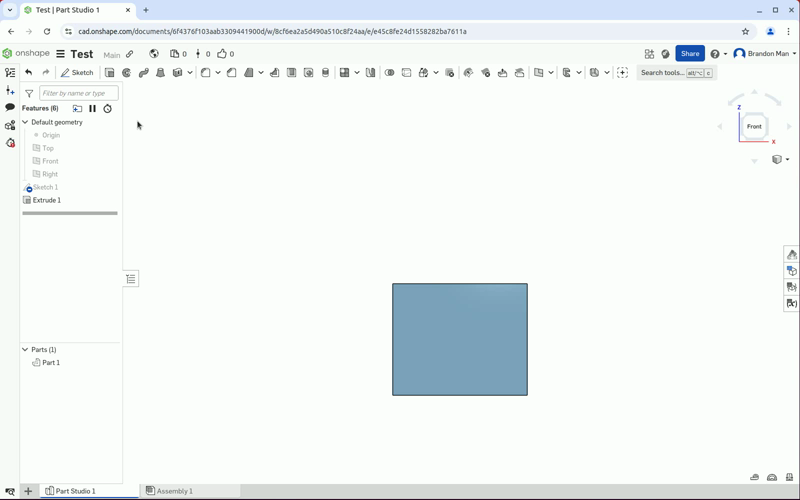
mouse_move(73, 189)
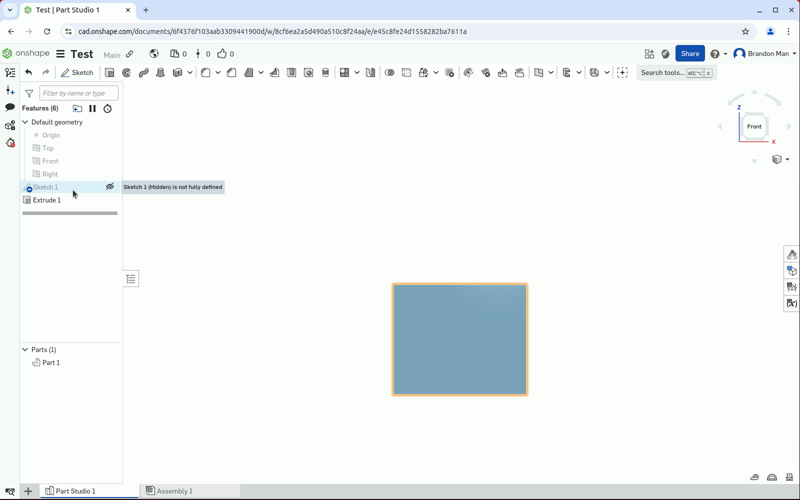
click(73, 189)
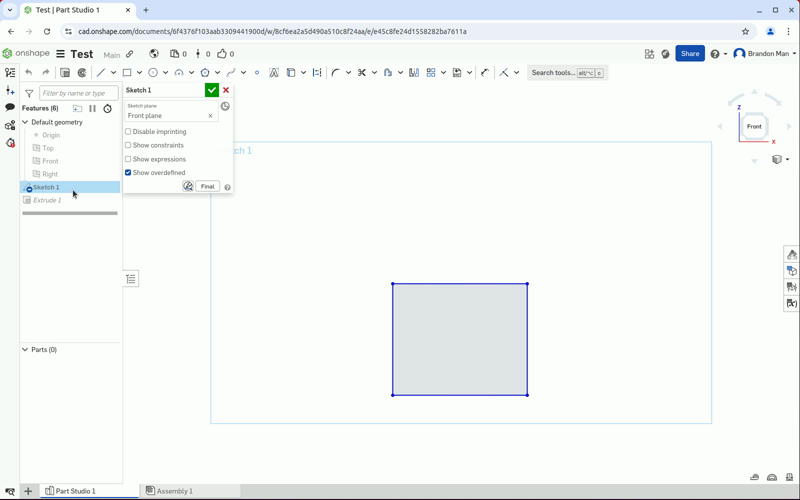
mouse_move(229, 92)
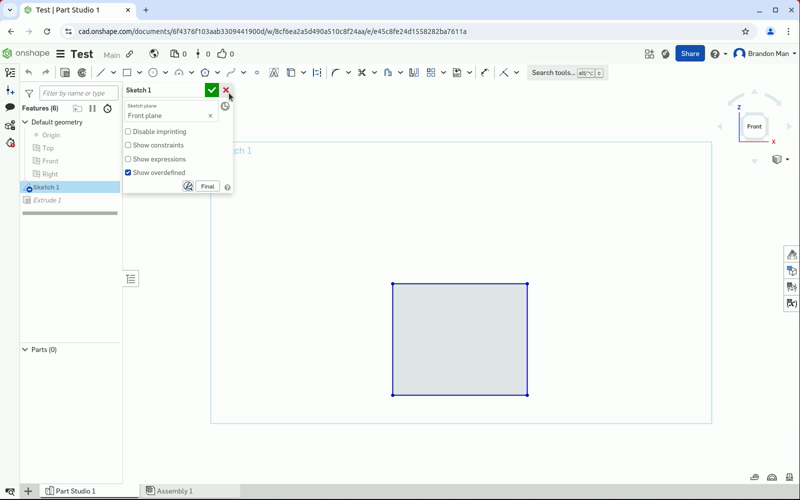
click(229, 92)
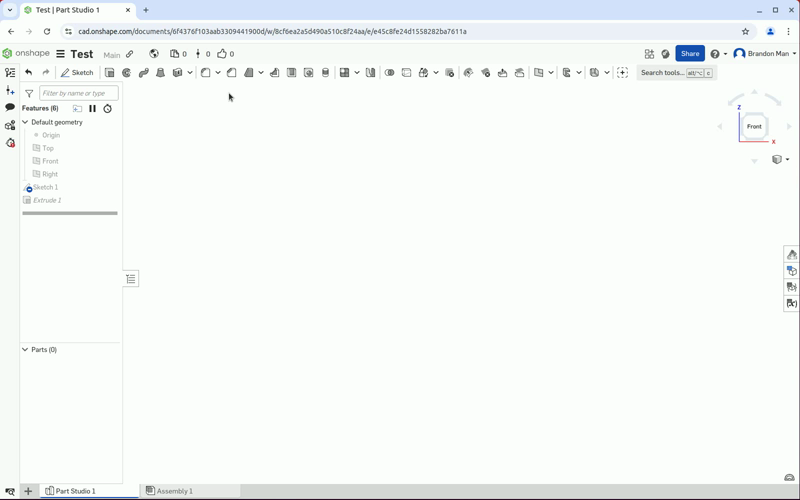
mouse_move(73, 352)
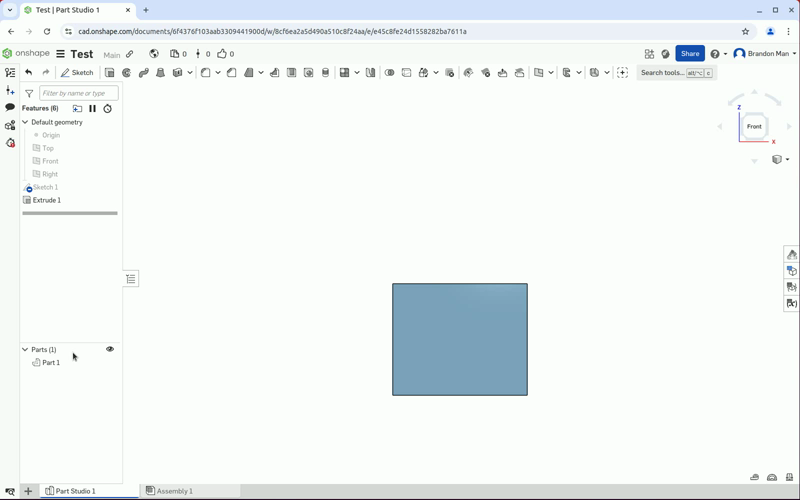
key(y)
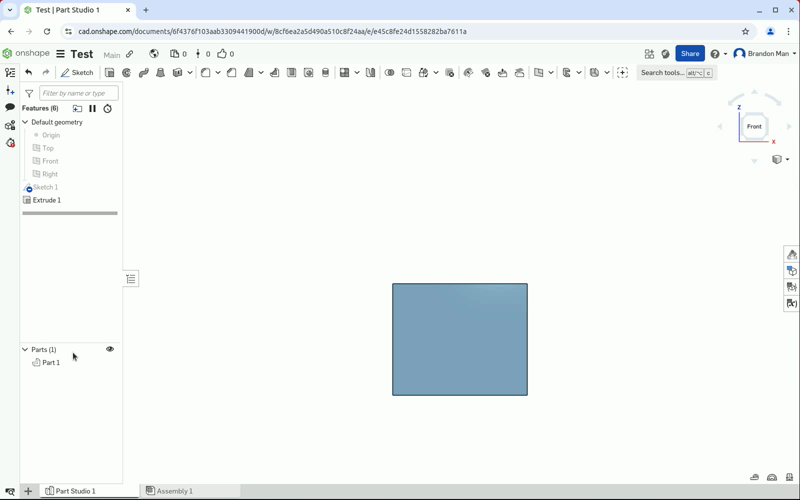
key(shift+p)
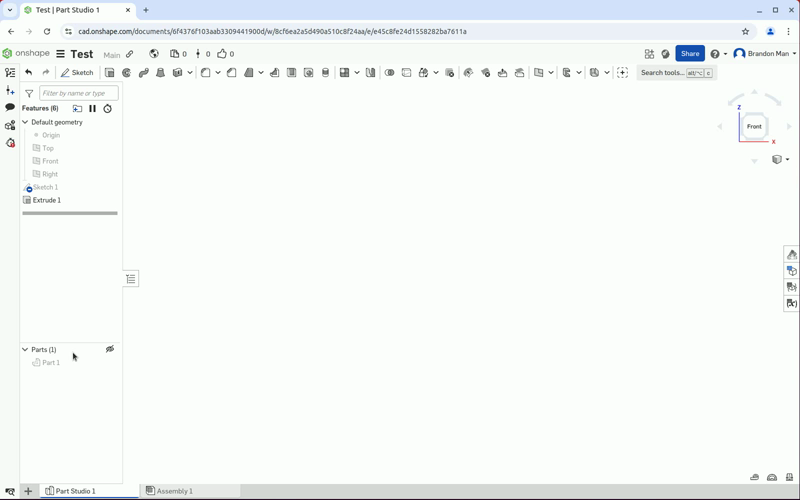
key(space)
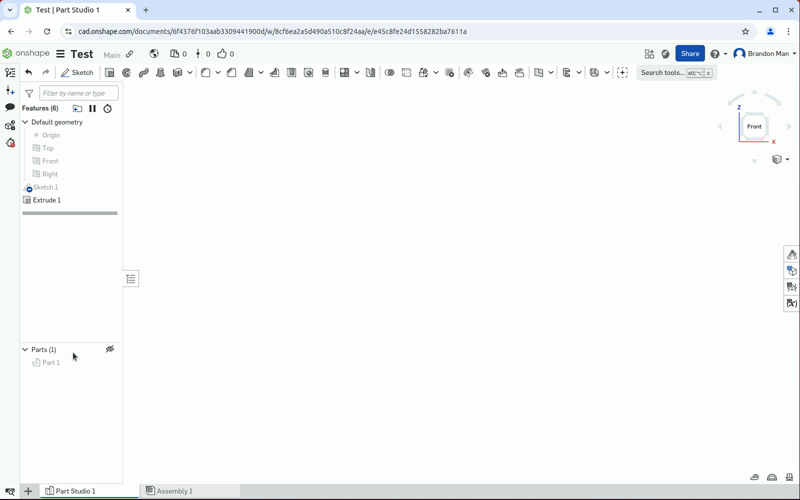
key_down(shift)
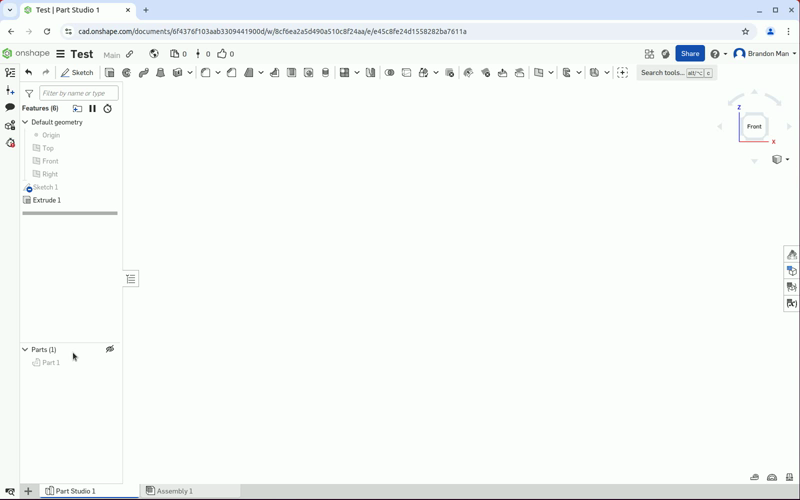
key(down)
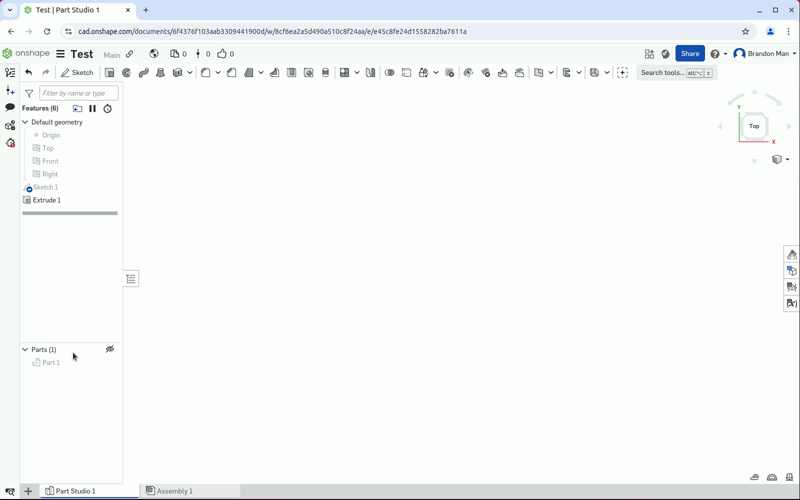
key_up(shift)
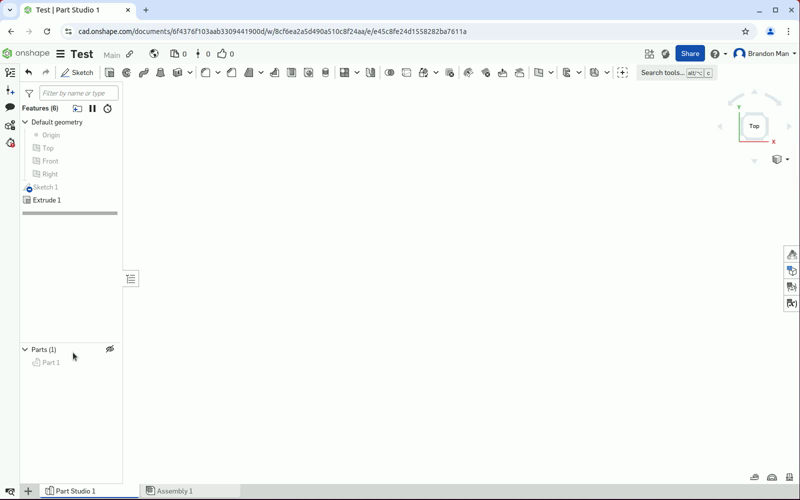
mouse_move(73, 352)
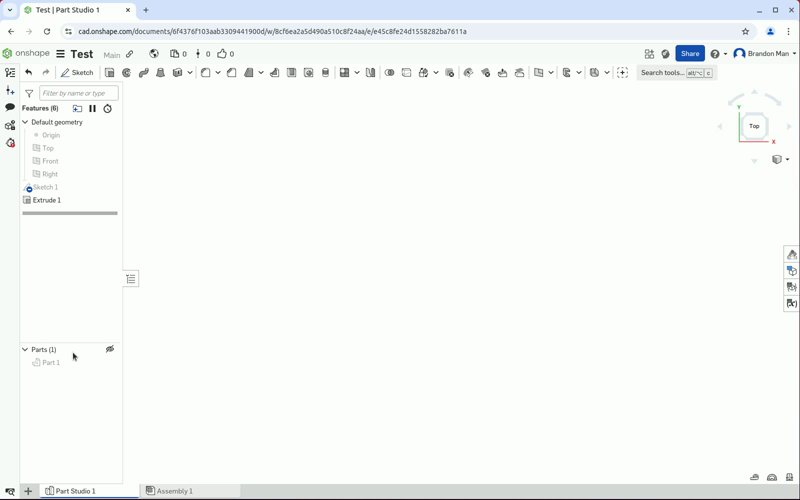
key(shift+y)
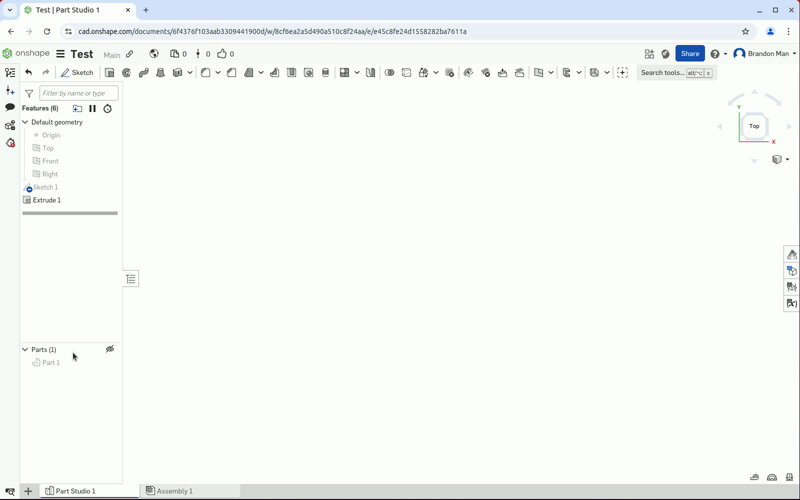
key(shift+s)
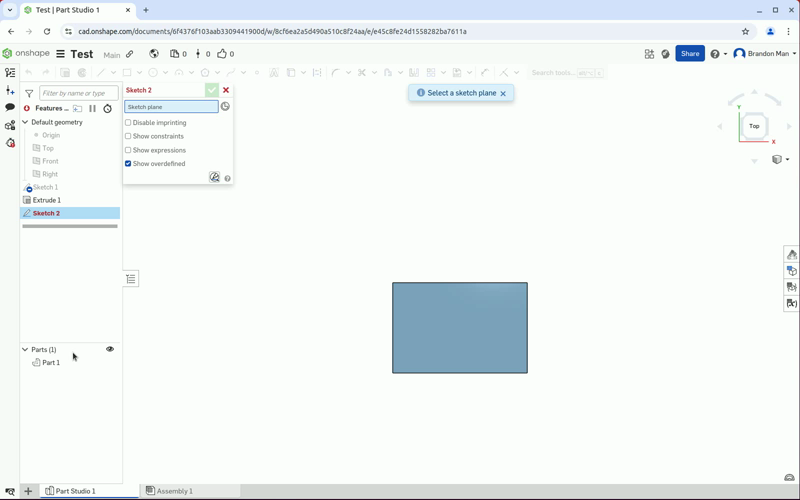
mouse_move(73, 150)
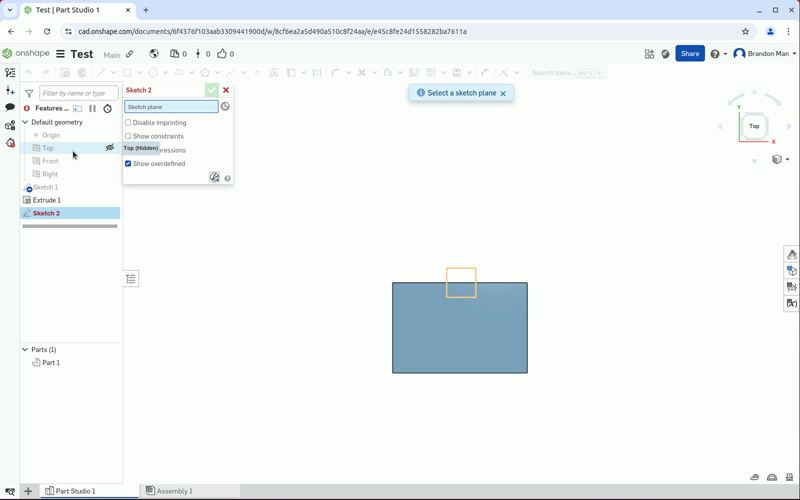
click(73, 150)
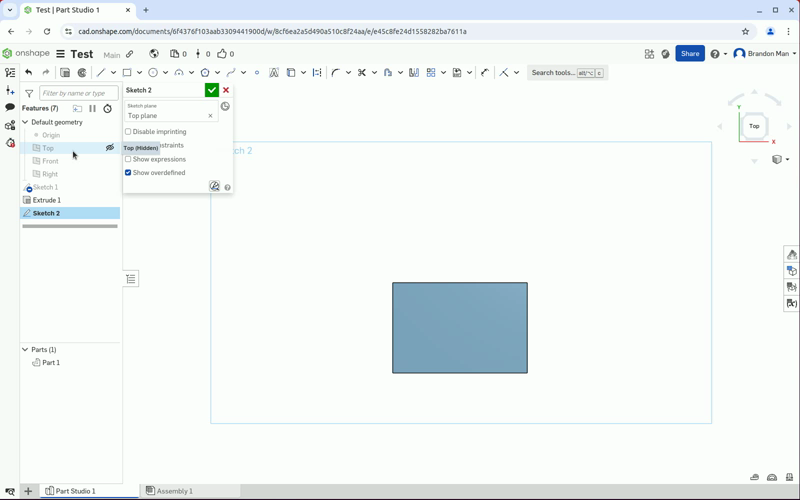
mouse_move(73, 352)
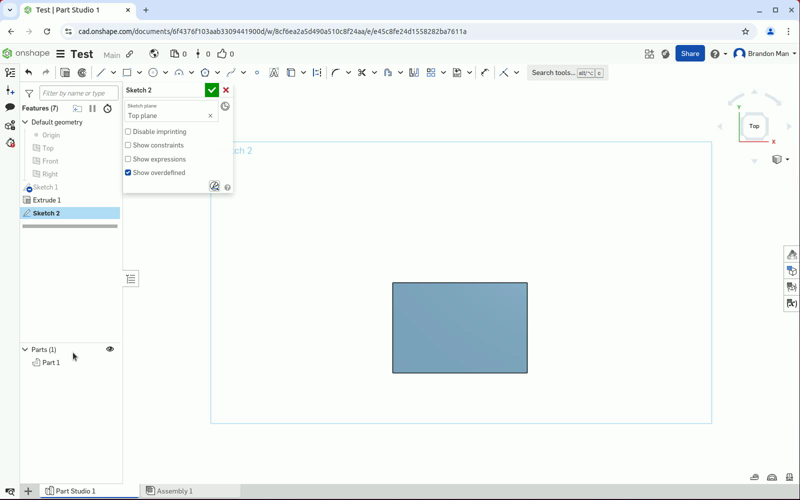
key(y)
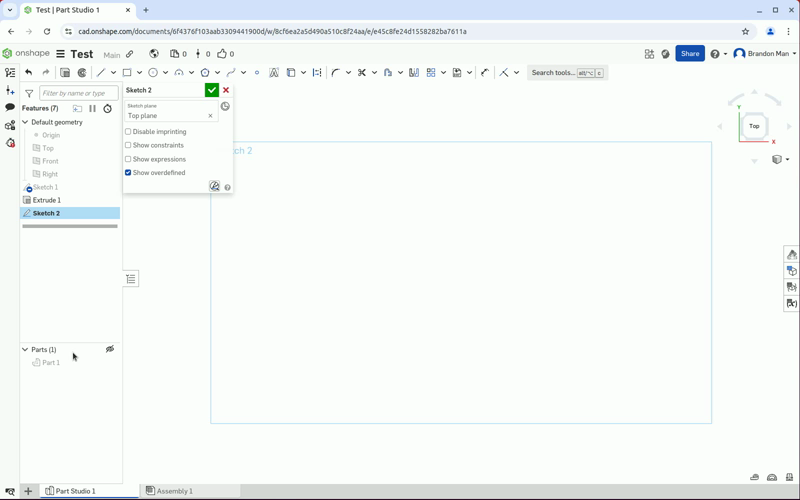
key(l)
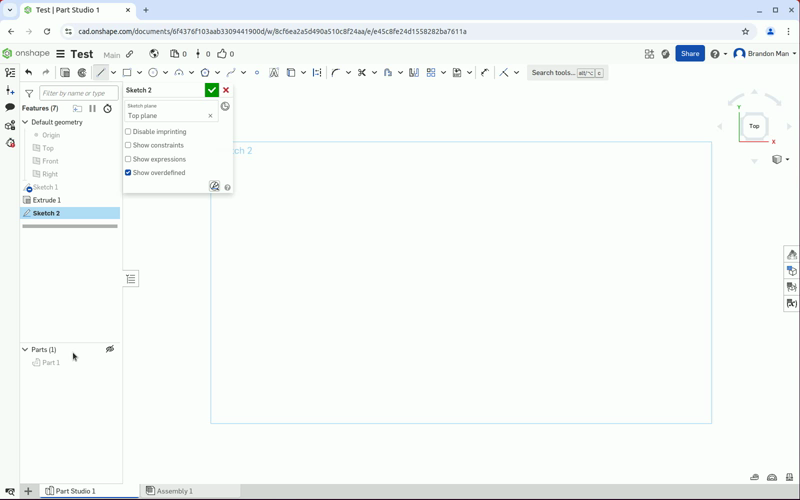
key_down(shift)
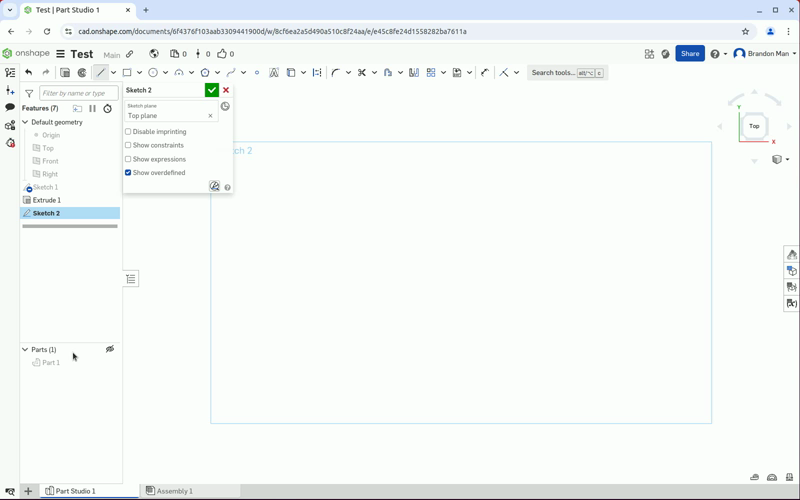
mouse_move(392, 373)
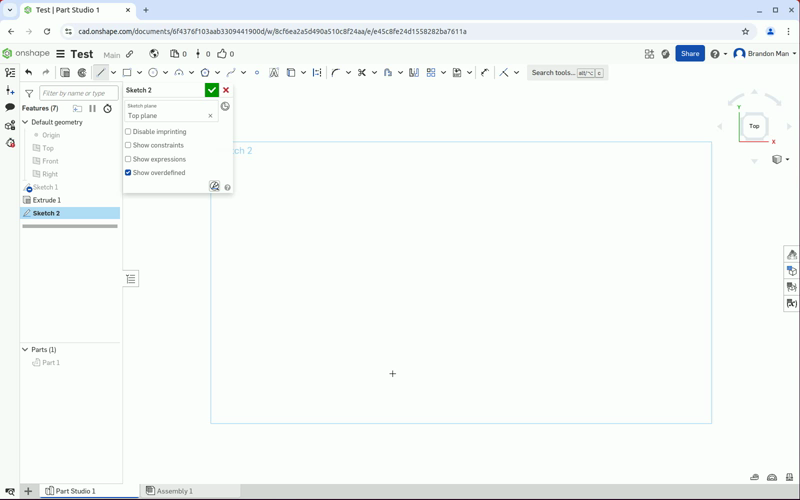
click(392, 373)
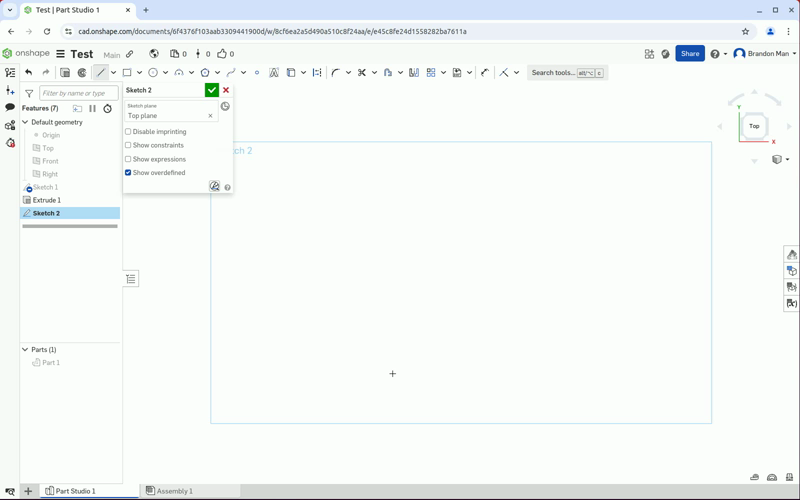
key_up(shift)
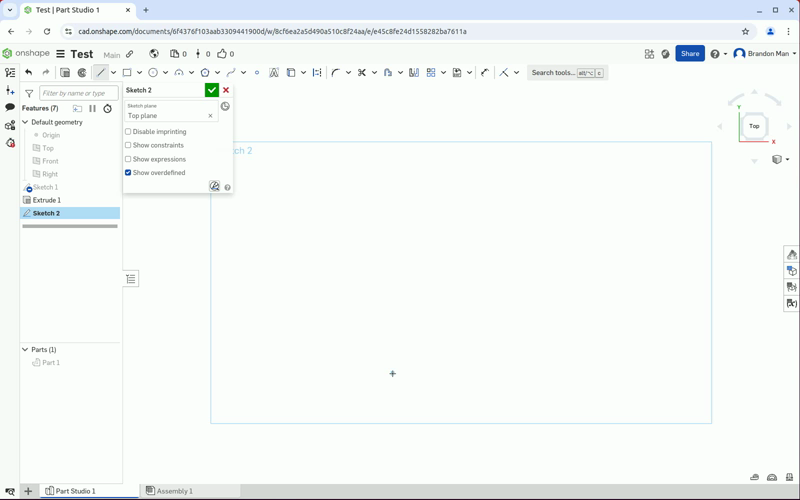
key_down(shift)
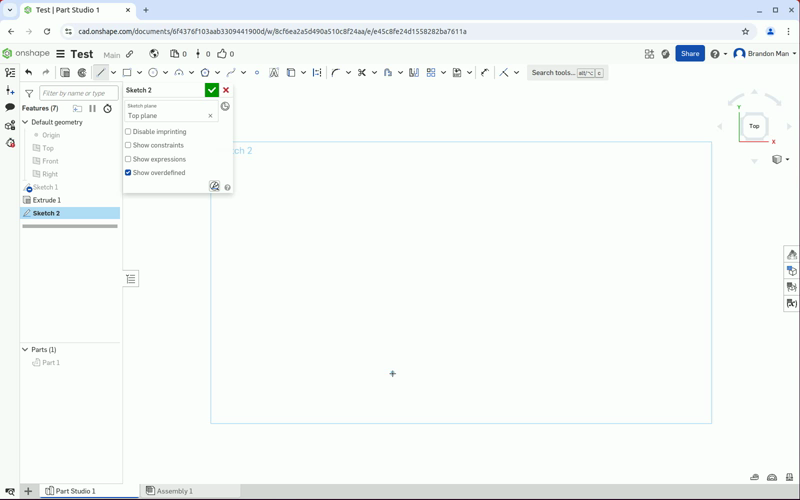
mouse_move(527, 373)
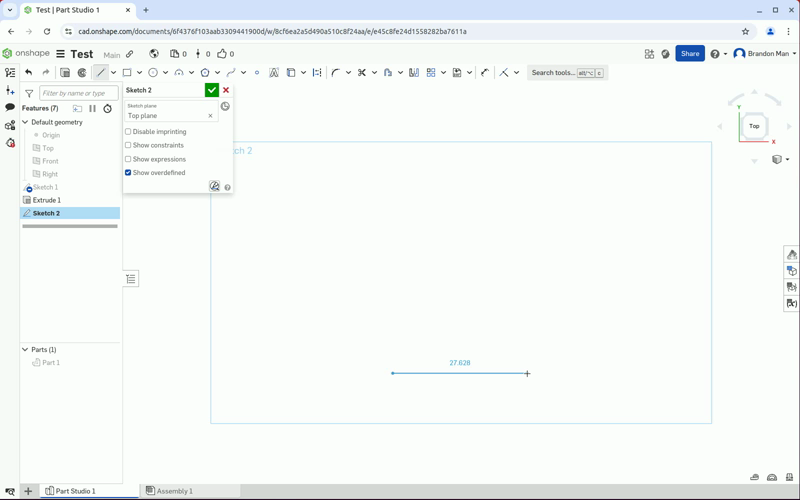
click(527, 373)
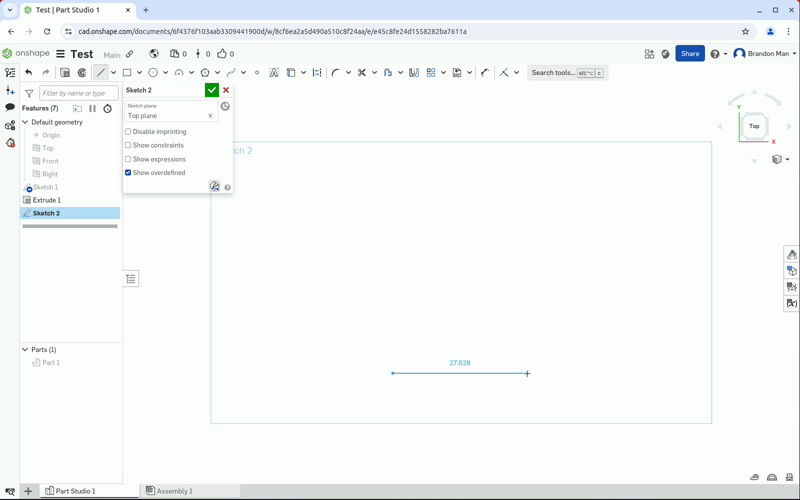
key_up(shift)
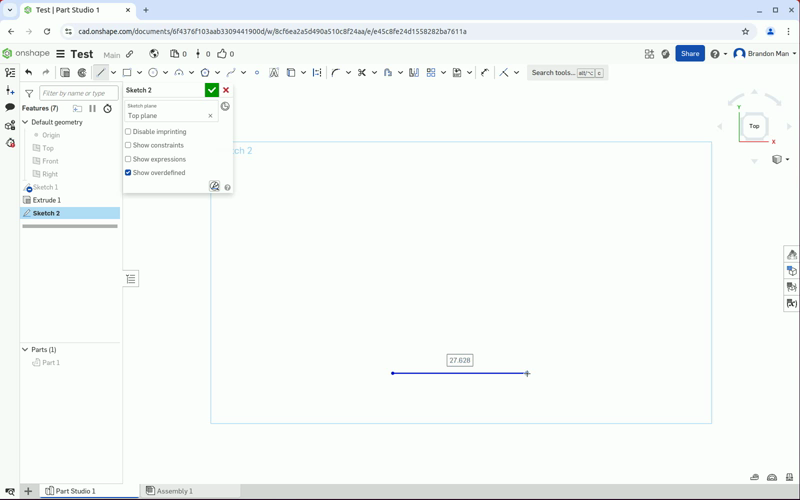
key_down(shift)
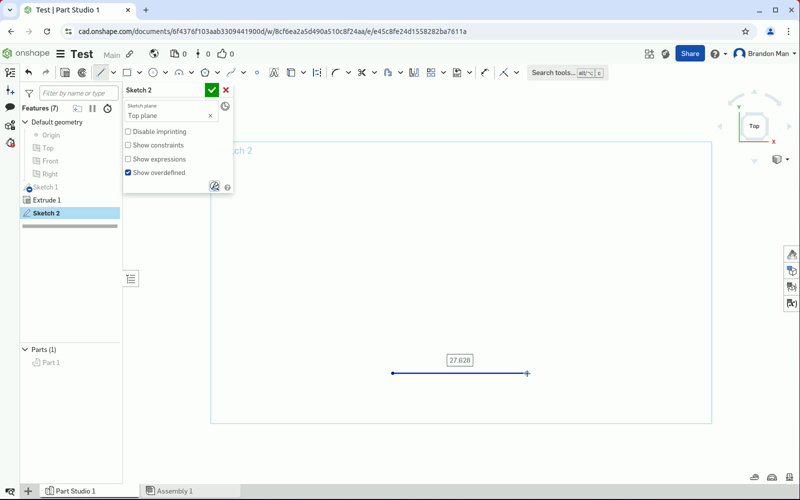
mouse_move(557, 373)
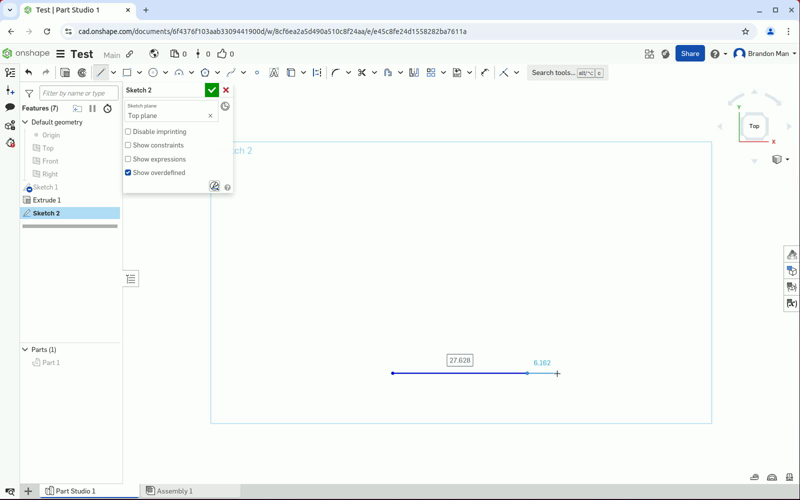
mouse_move(527, 327)
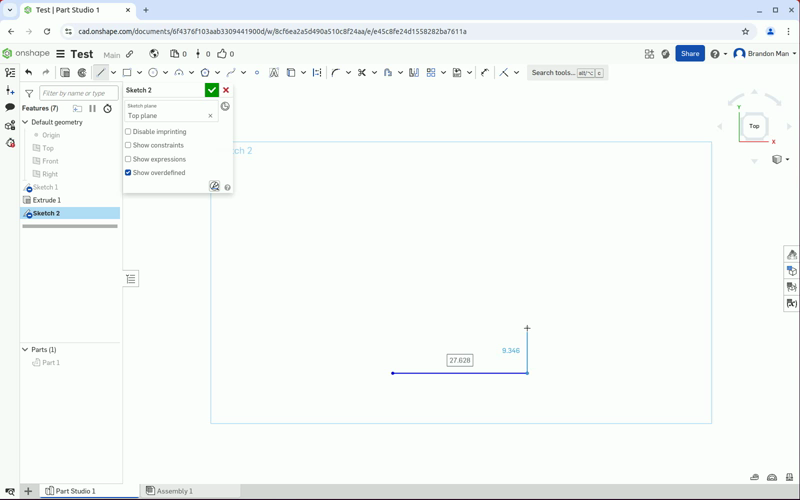
click(527, 327)
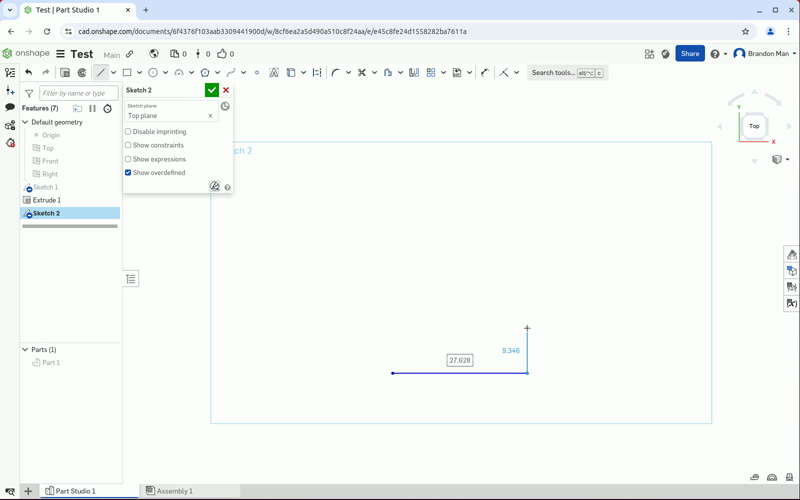
key_up(shift)
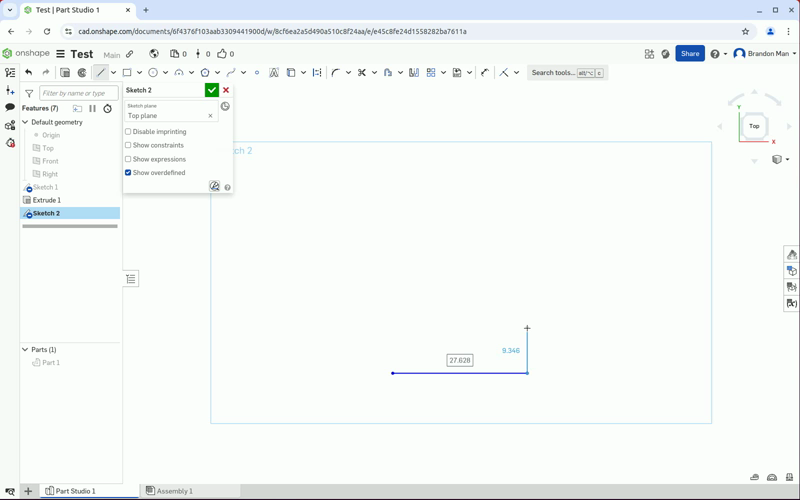
key_down(shift)
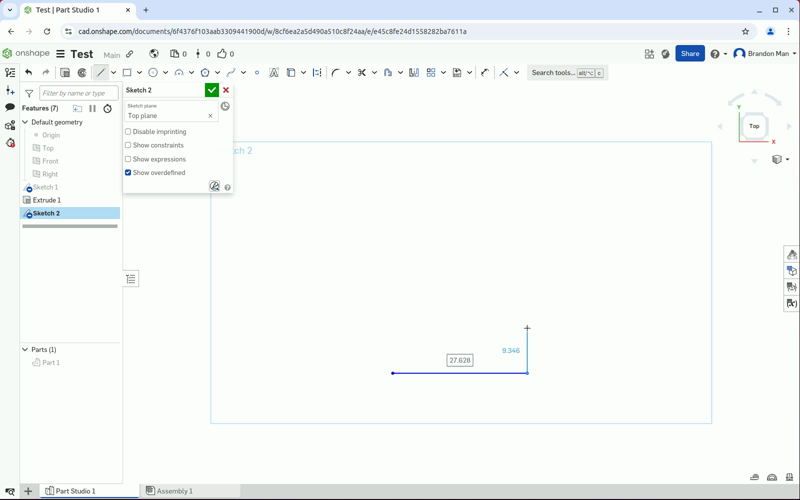
mouse_move(392, 327)
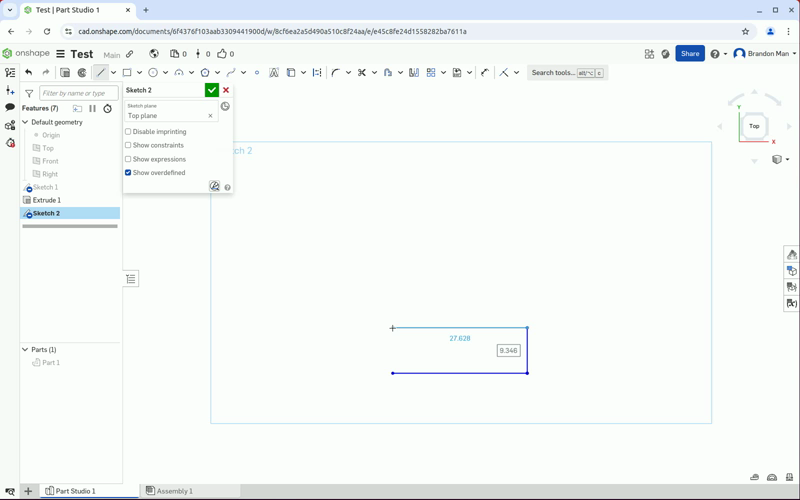
click(392, 327)
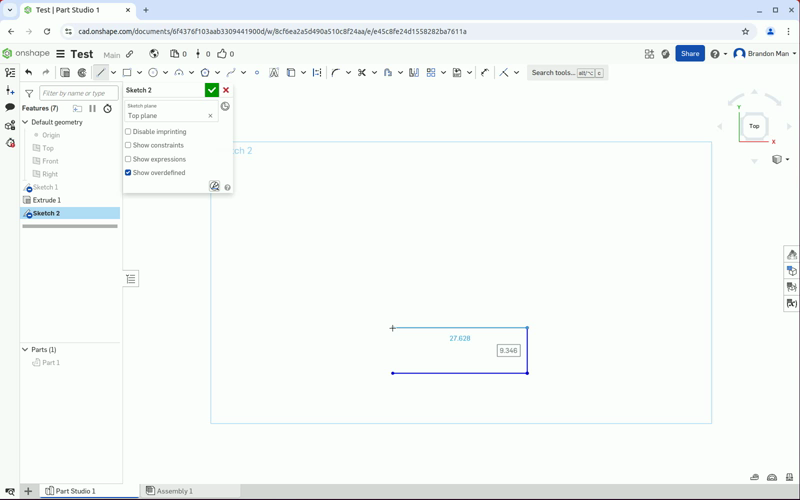
key_up(shift)
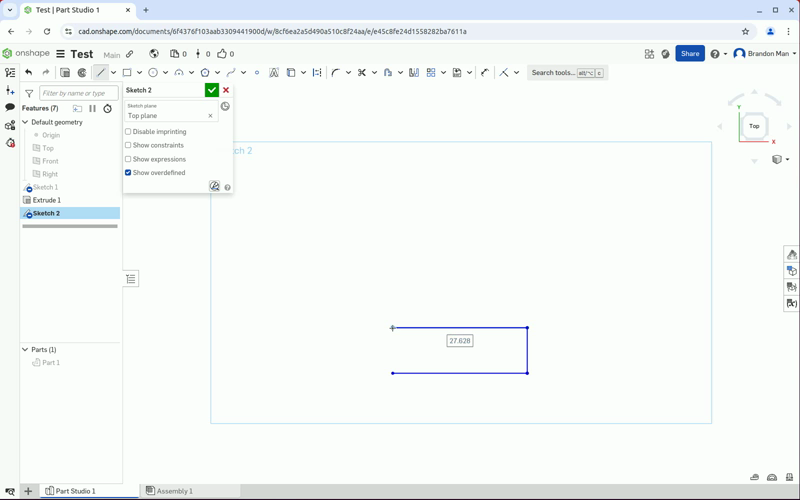
mouse_move(422, 327)
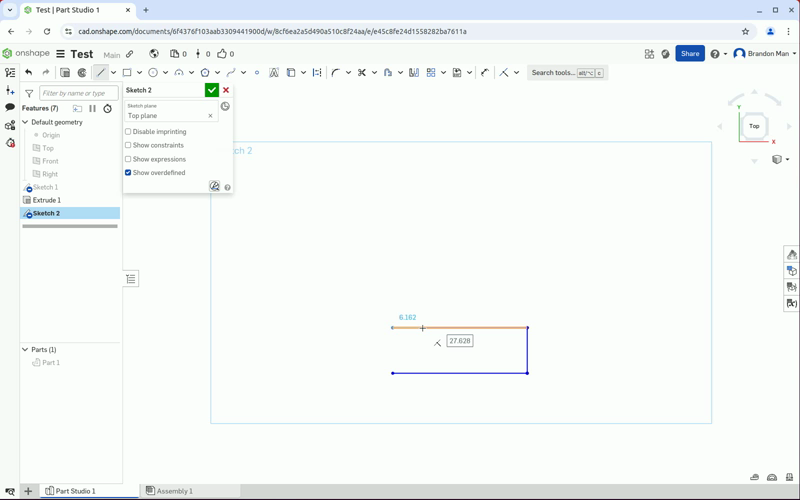
key_down(shift)
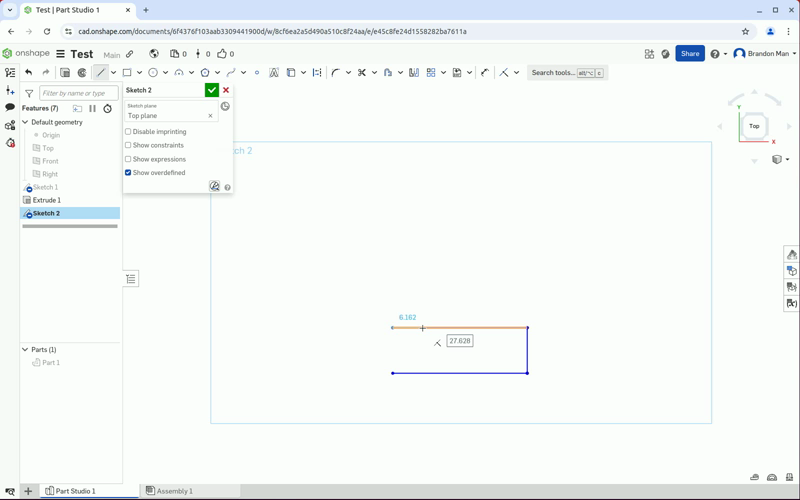
mouse_move(392, 373)
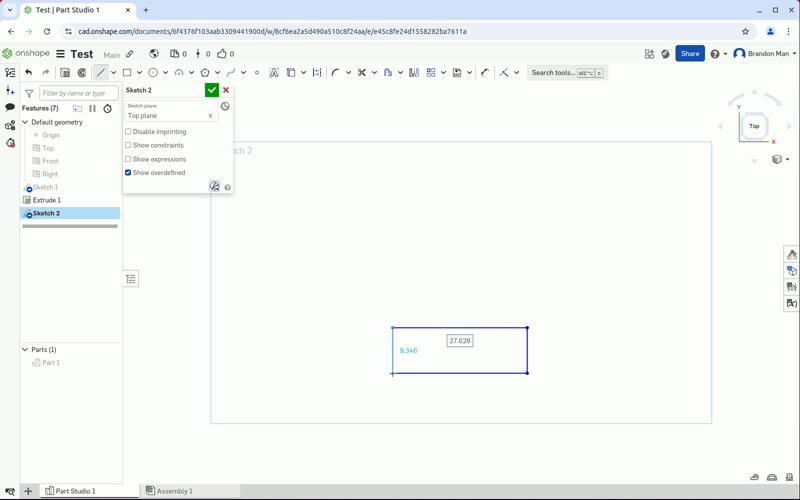
key_up(shift)
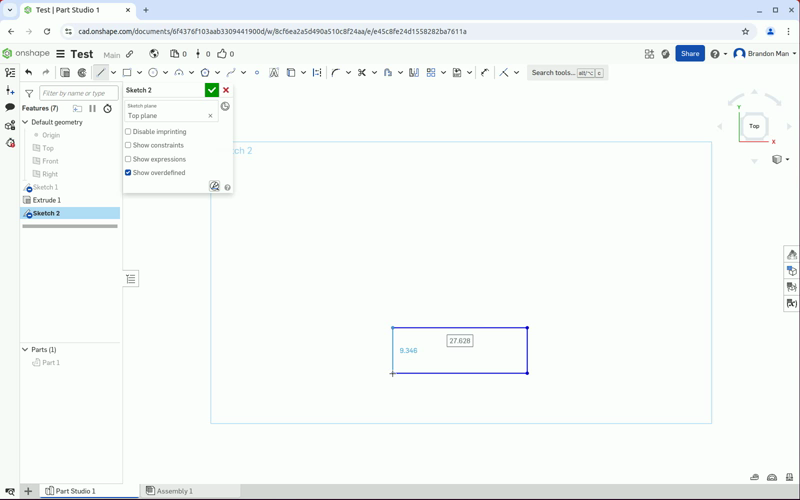
click(392, 373)
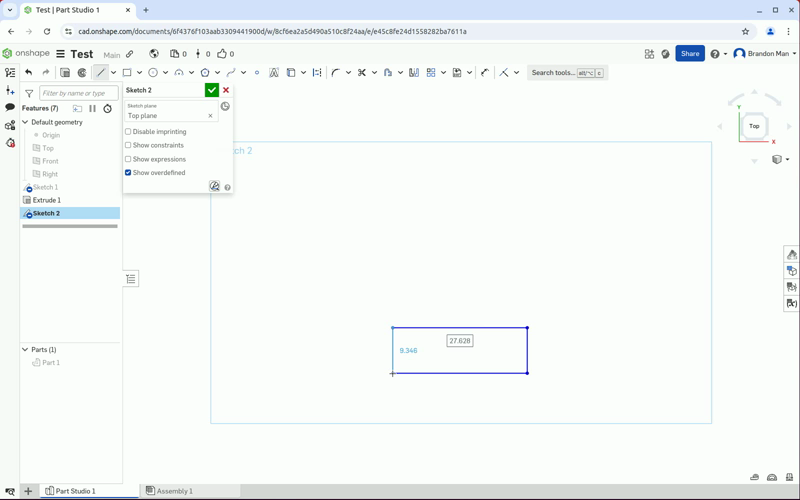
key(esc)
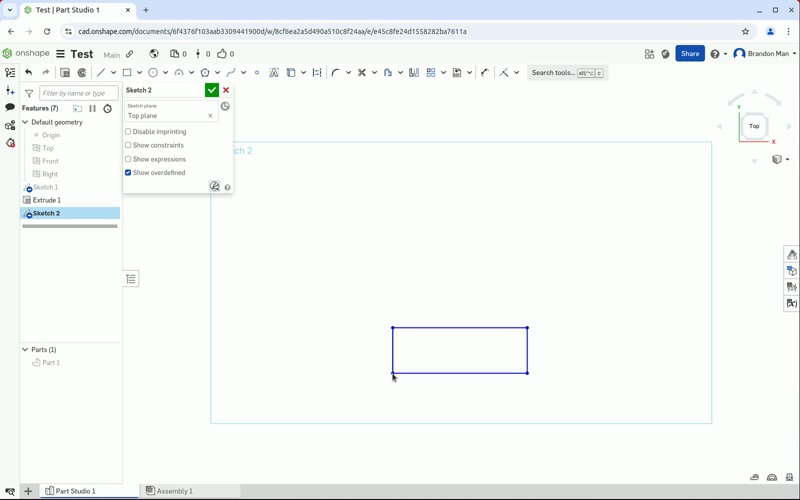
mouse_move(400, 361)
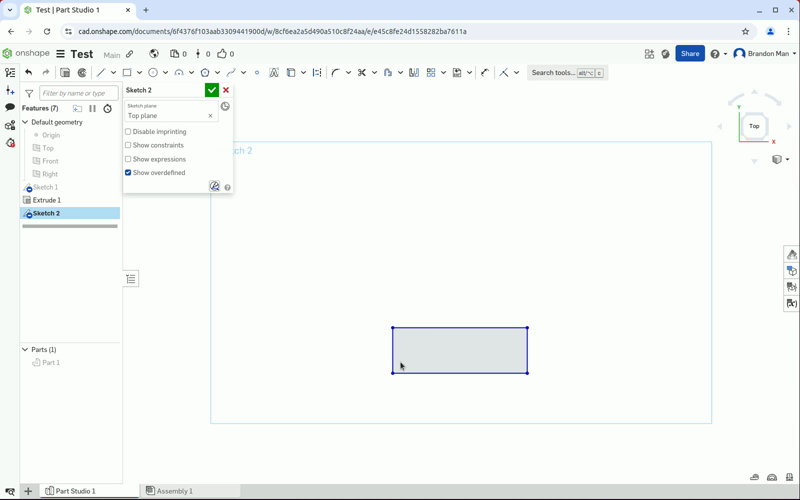
click(400, 361)
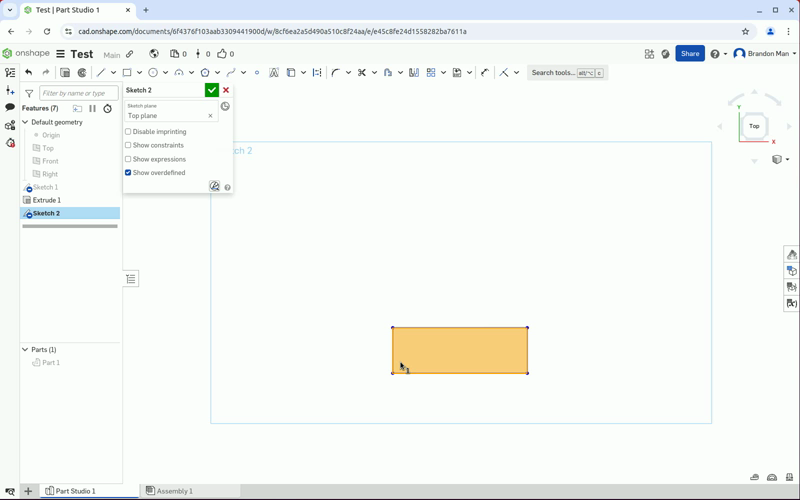
mouse_move(73, 352)
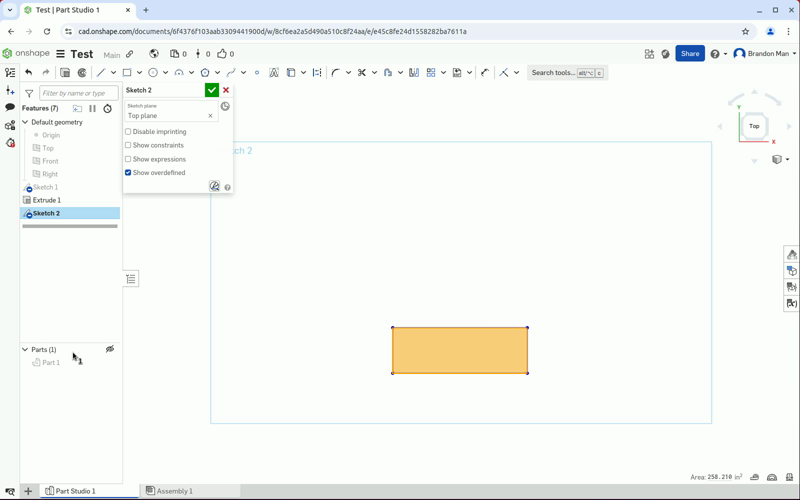
key(shift+y)
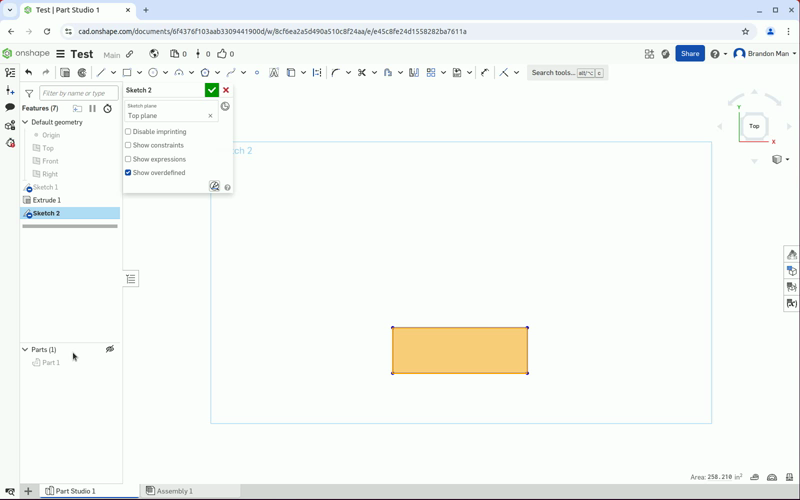
key(shift+e)
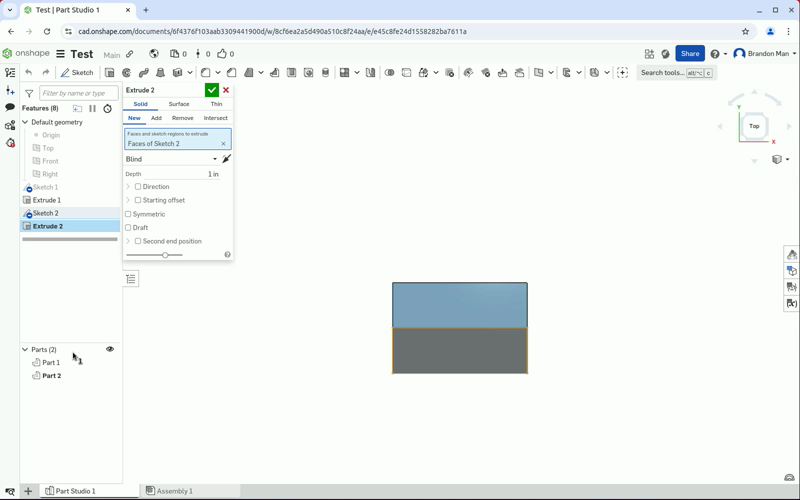
mouse_move(143, 106)
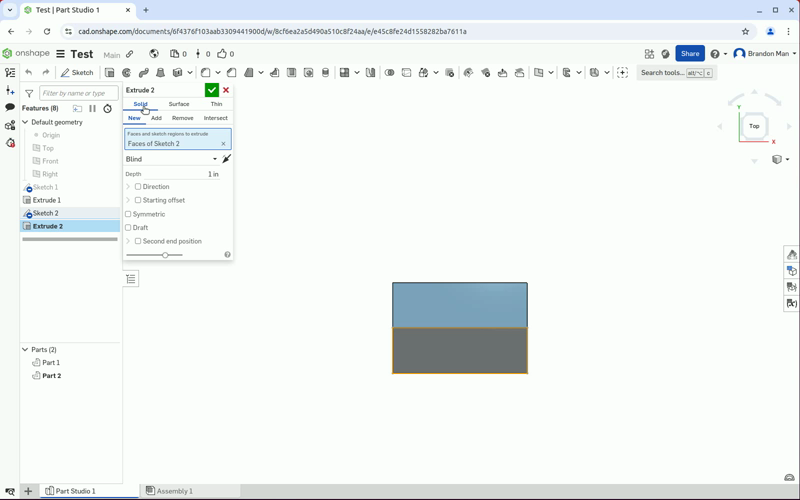
click(143, 106)
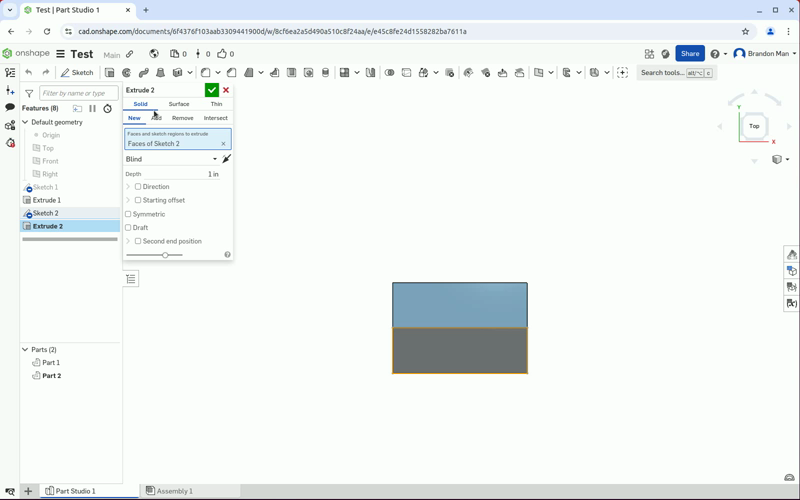
mouse_move(186, 120)
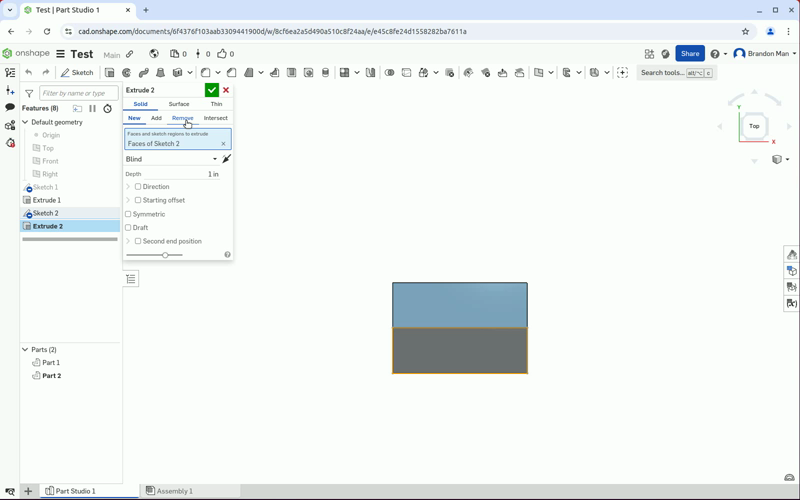
click(186, 120)
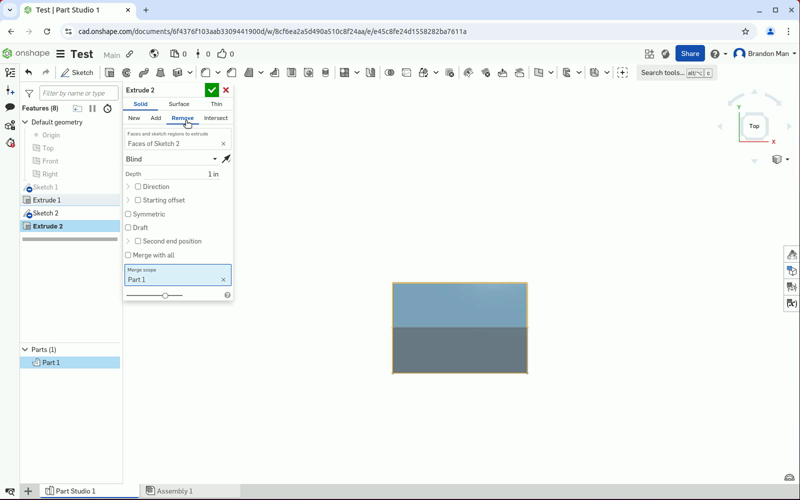
key(tab, 4)
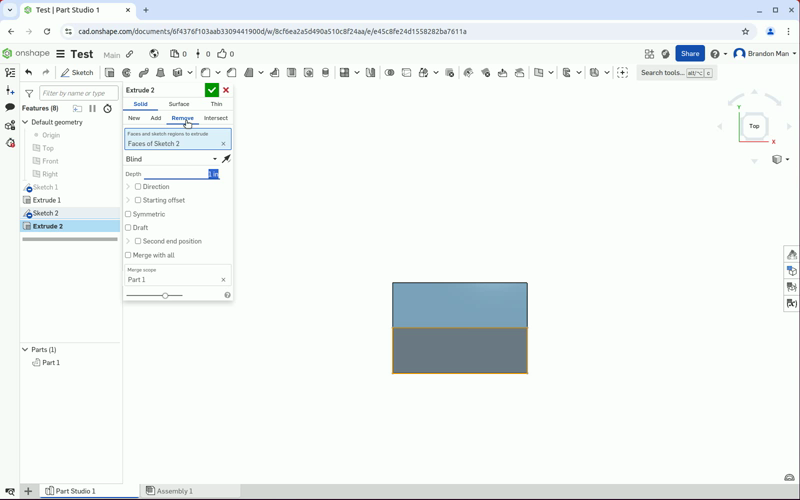
text(13.961)
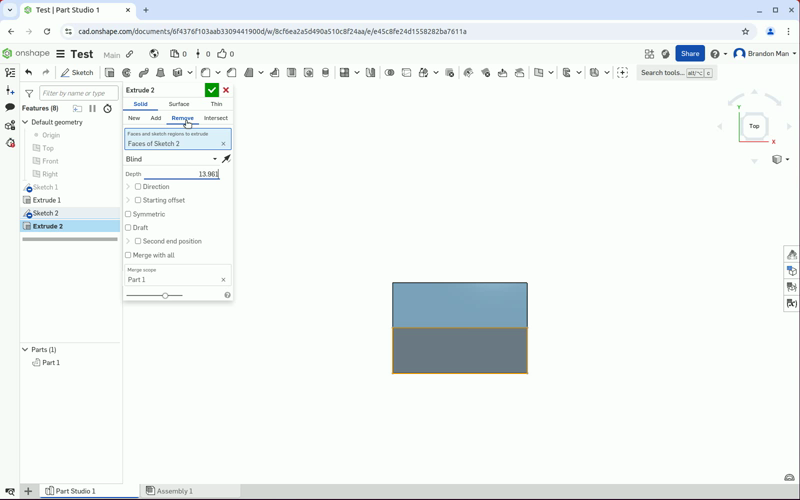
key(tab, 6)
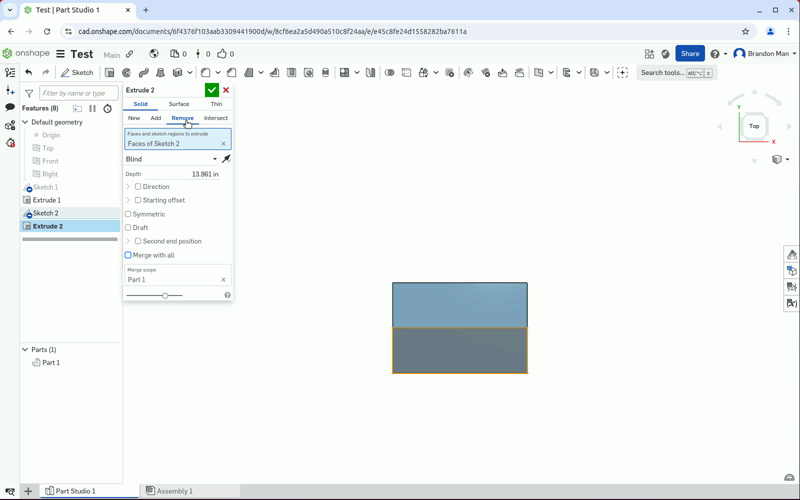
key(space)
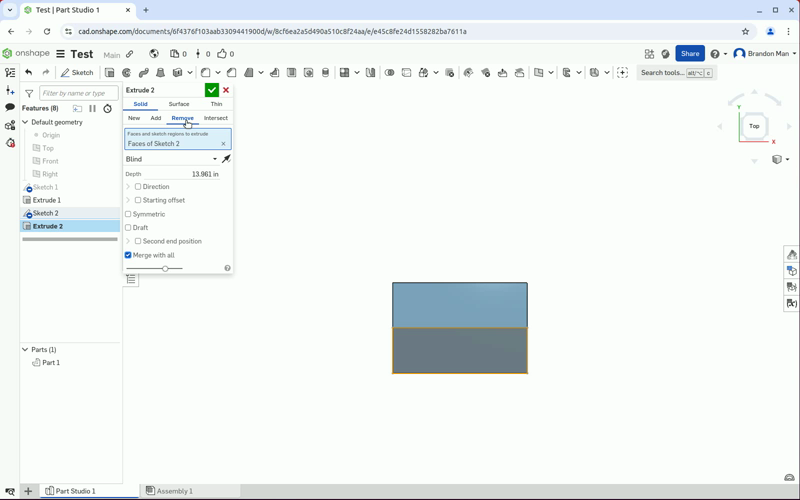
key(enter)
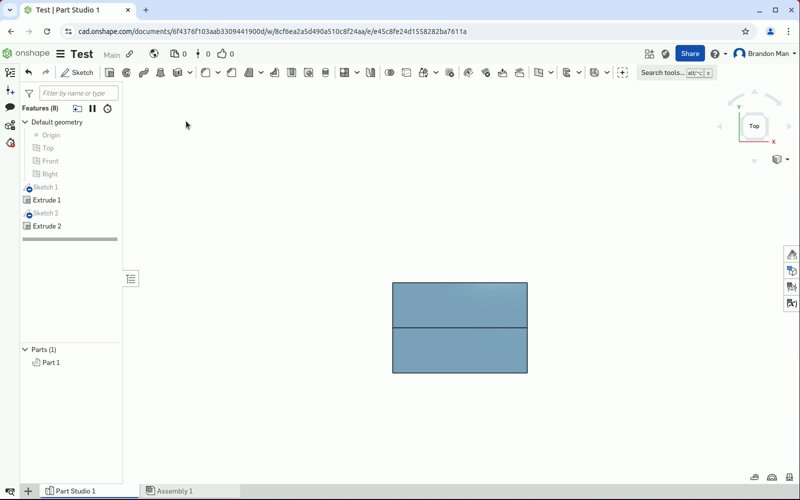
key(shift+h)
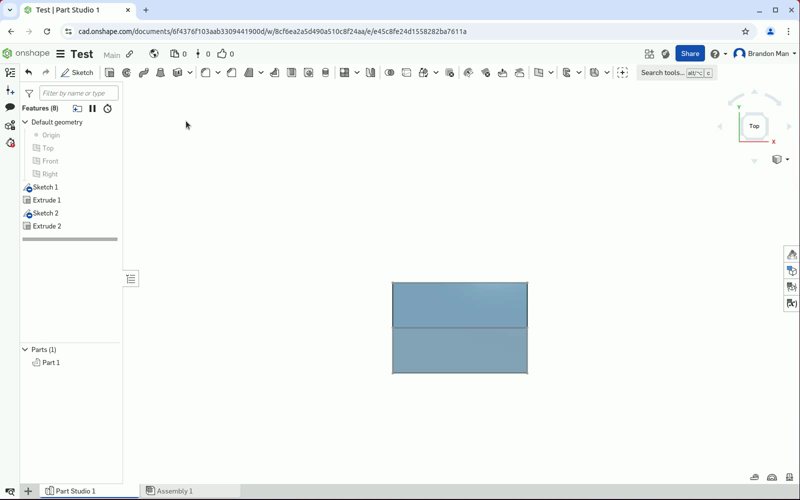
key(shift+h)
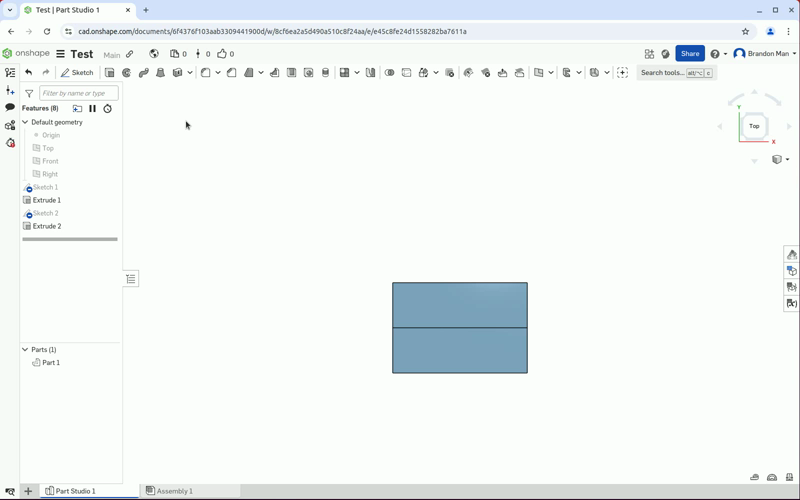
mouse_move(73, 189)
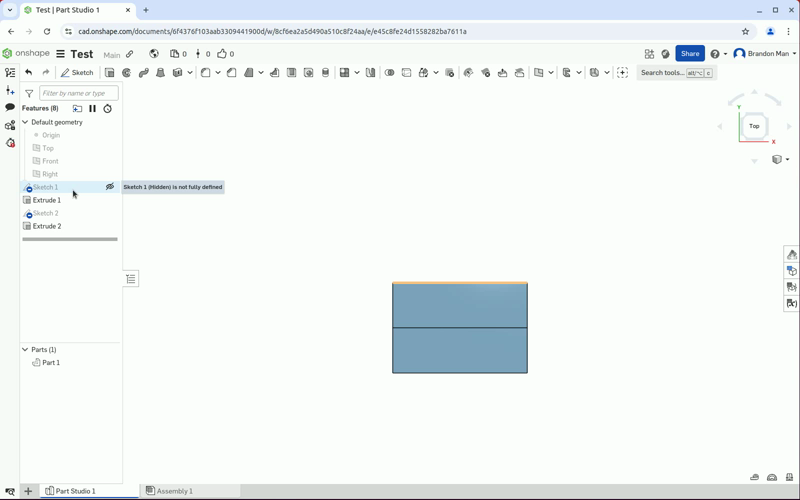
click(73, 189)
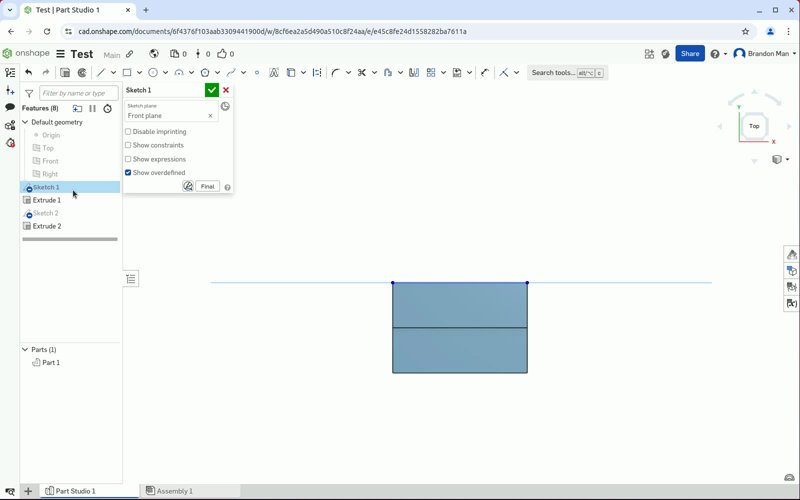
mouse_move(229, 92)
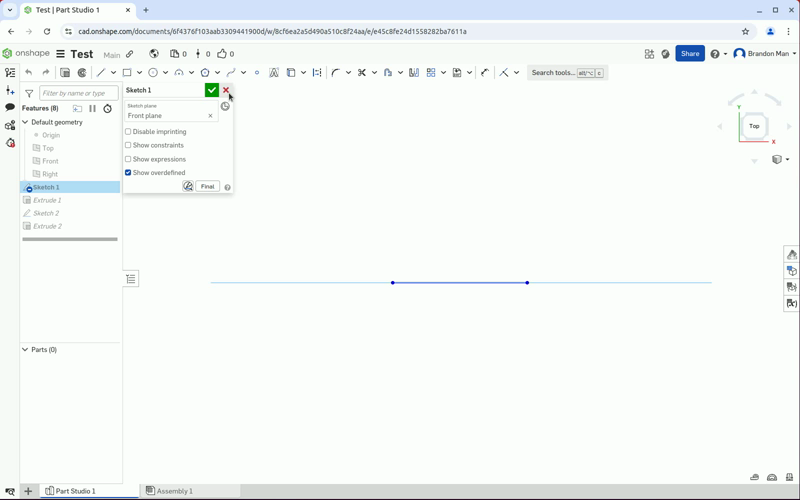
click(229, 92)
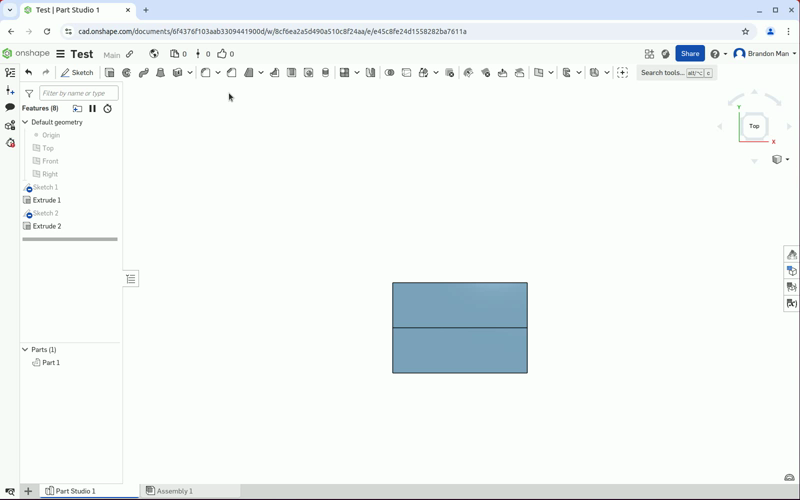
mouse_move(541, 75)
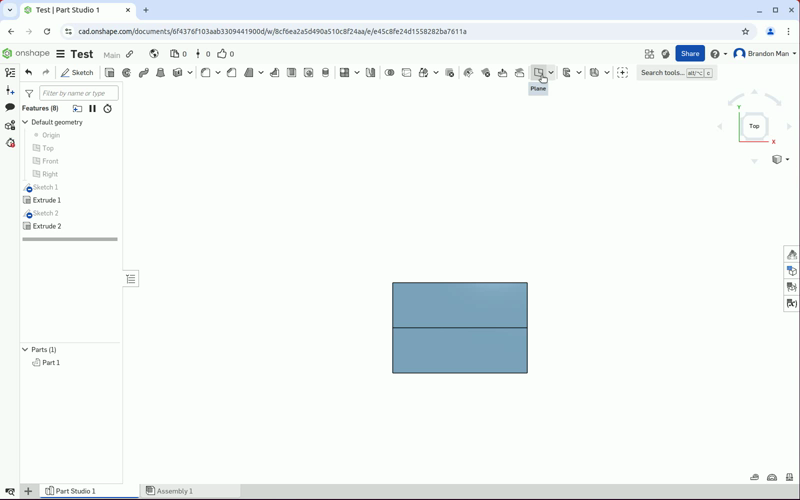
click(541, 75)
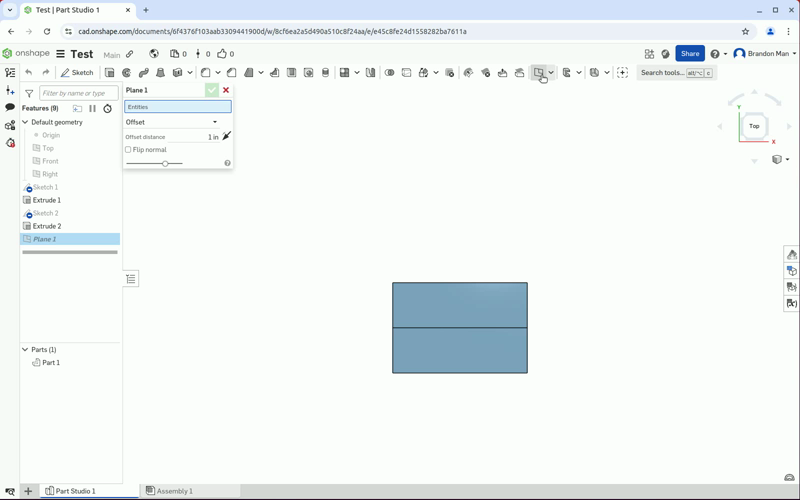
mouse_move(73, 150)
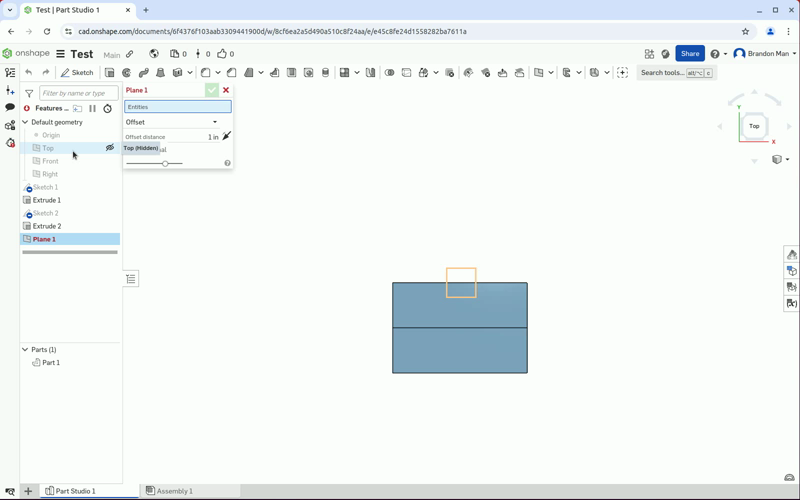
click(73, 150)
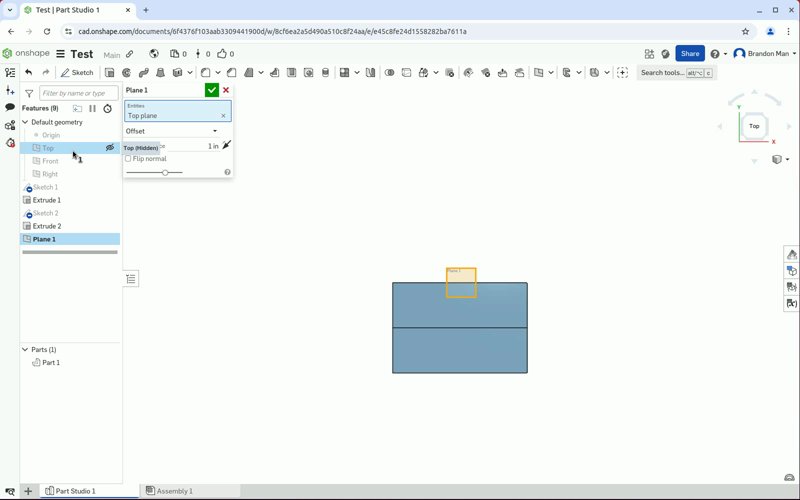
key(tab, 2)
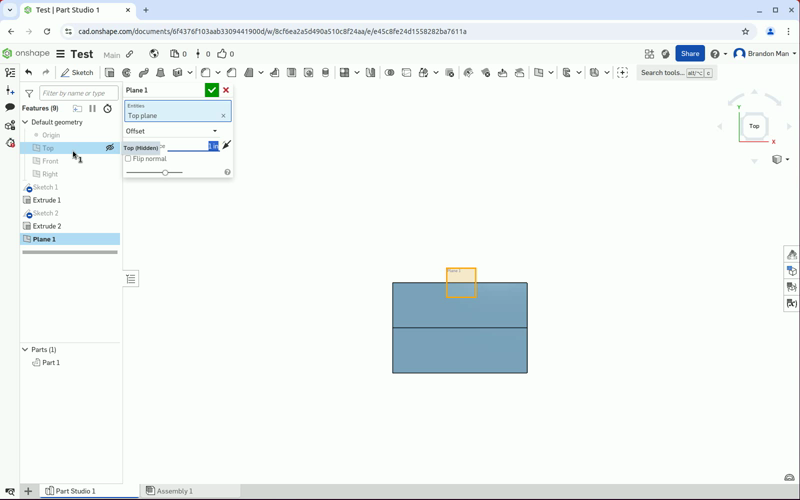
text(13.957)
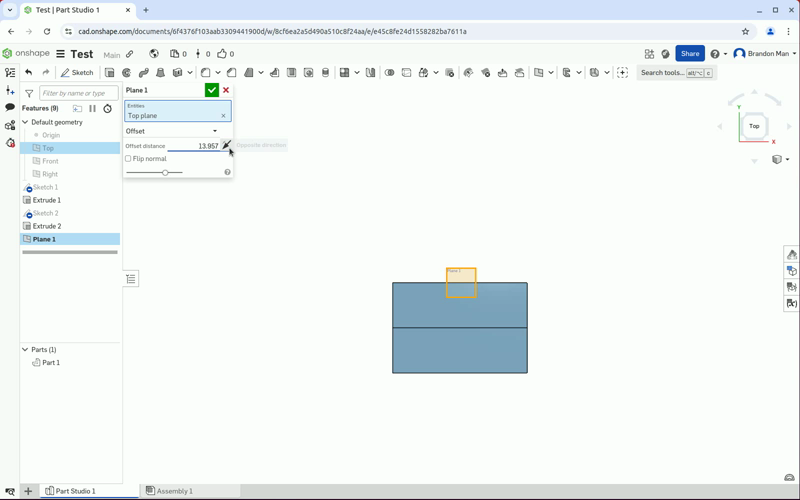
mouse_move(229, 147)
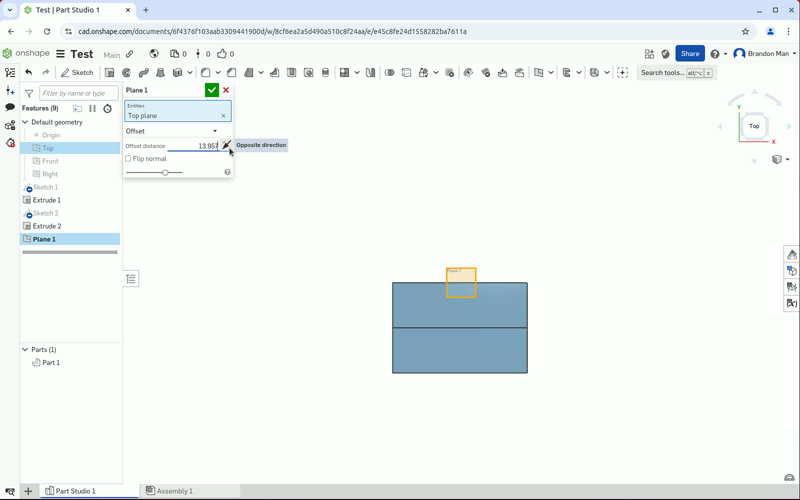
click(229, 147)
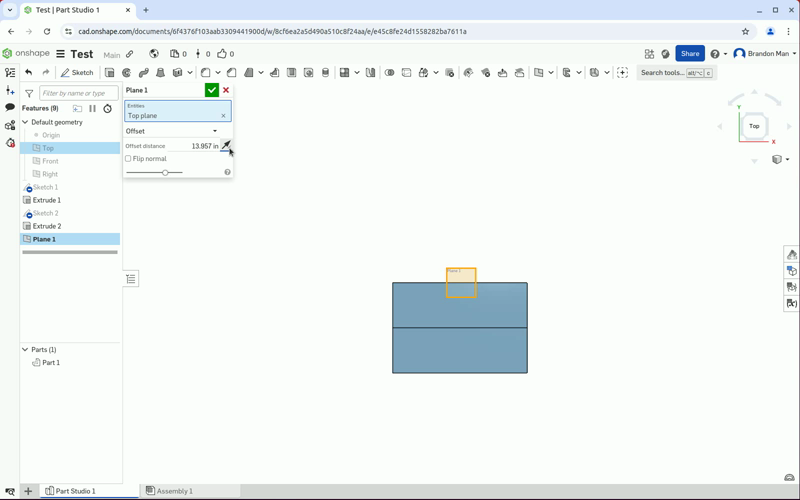
key(enter, 2)
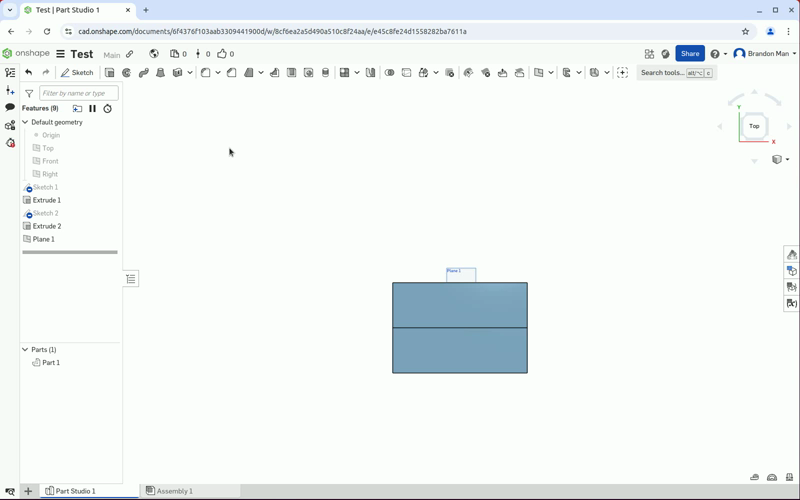
key(shift+s)
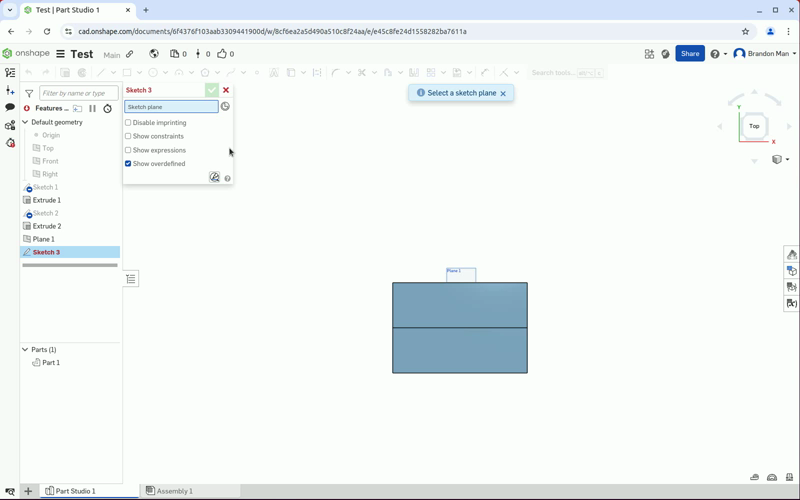
mouse_move(73, 241)
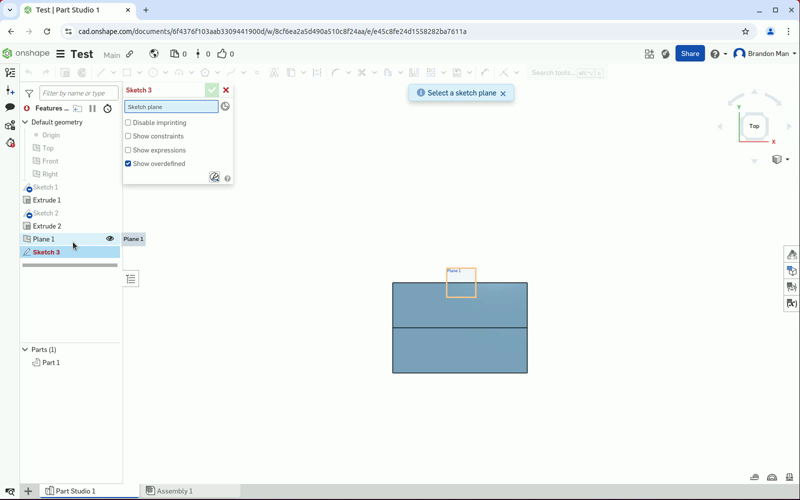
click(73, 241)
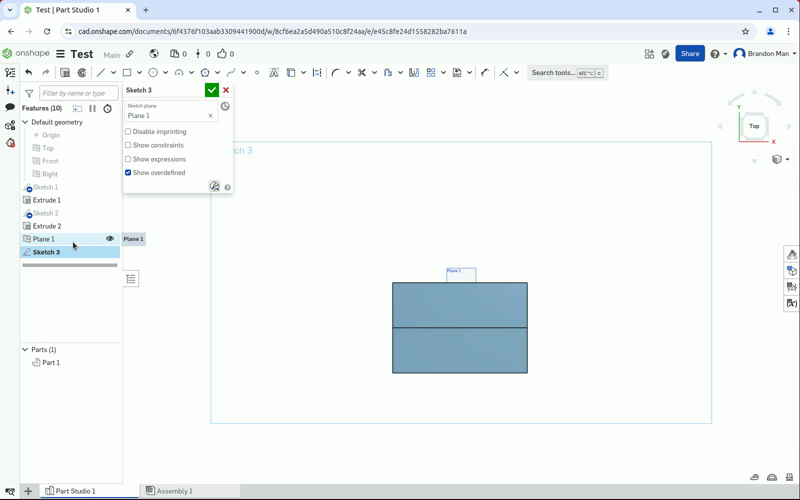
mouse_move(73, 352)
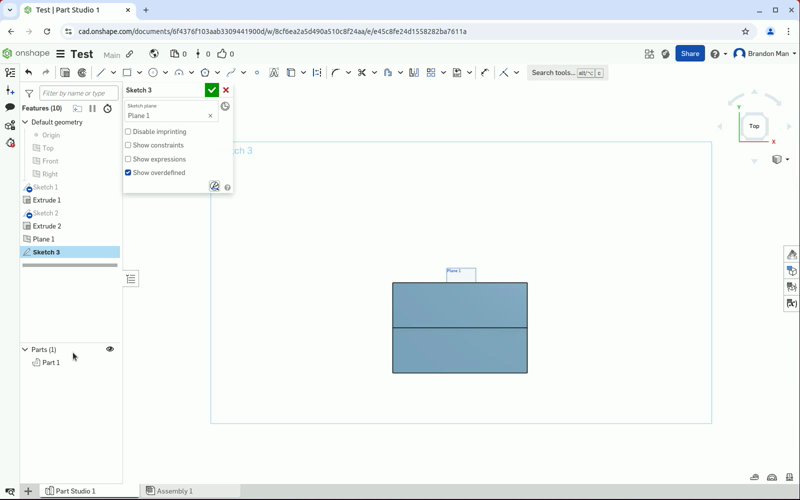
key(y)
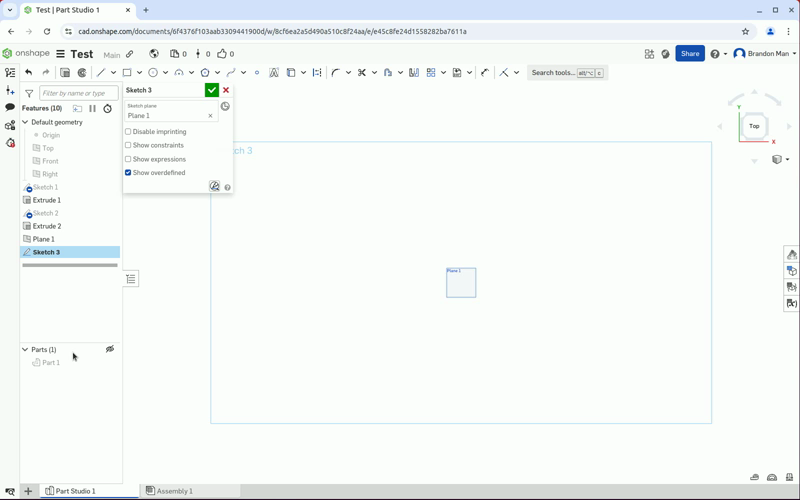
key(l)
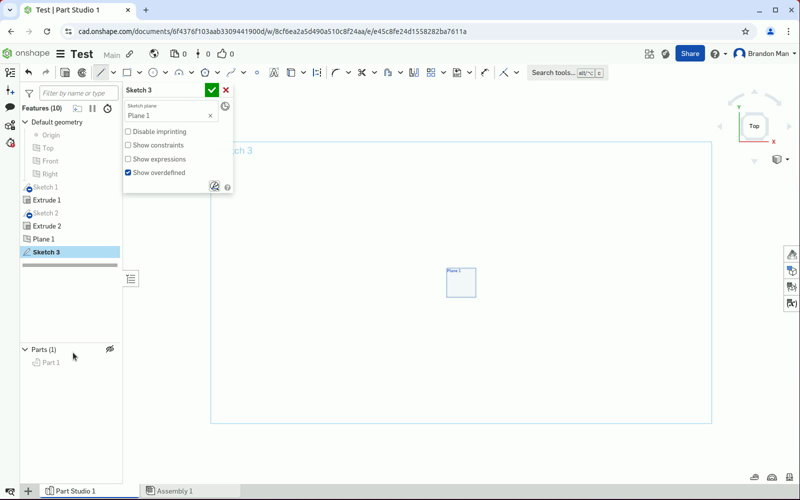
key_down(shift)
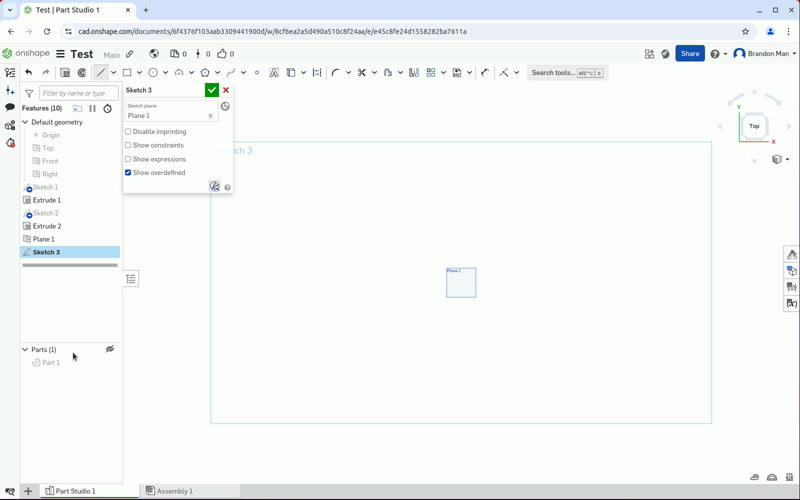
mouse_move(478, 373)
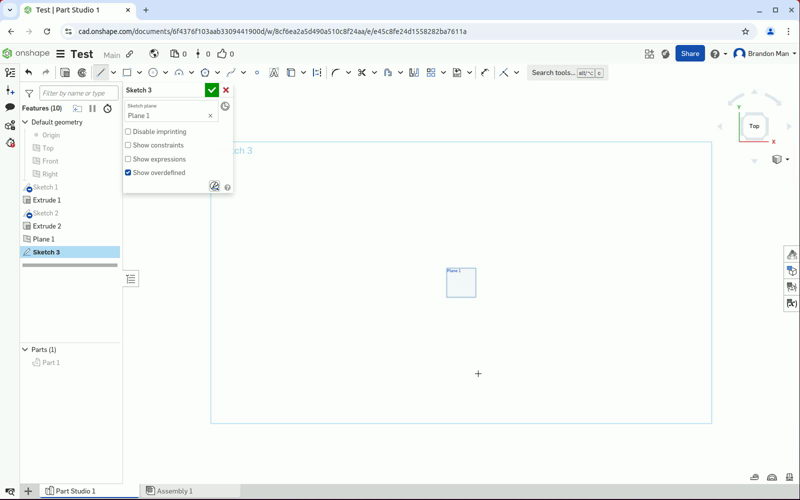
click(478, 373)
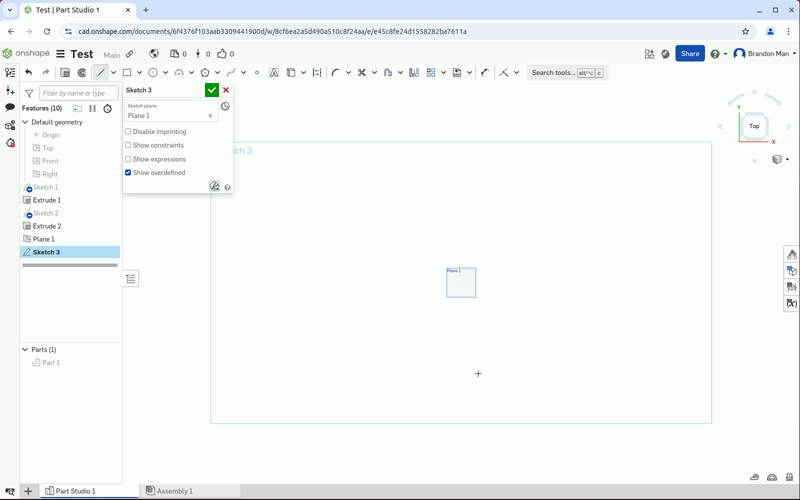
key_up(shift)
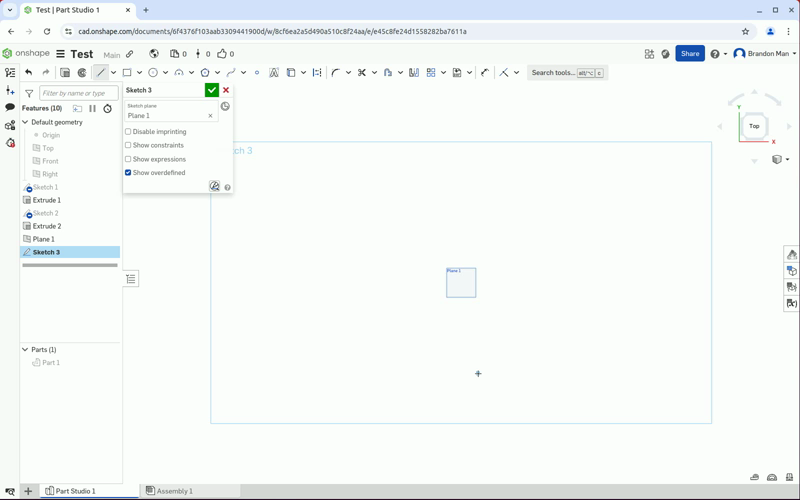
key_down(shift)
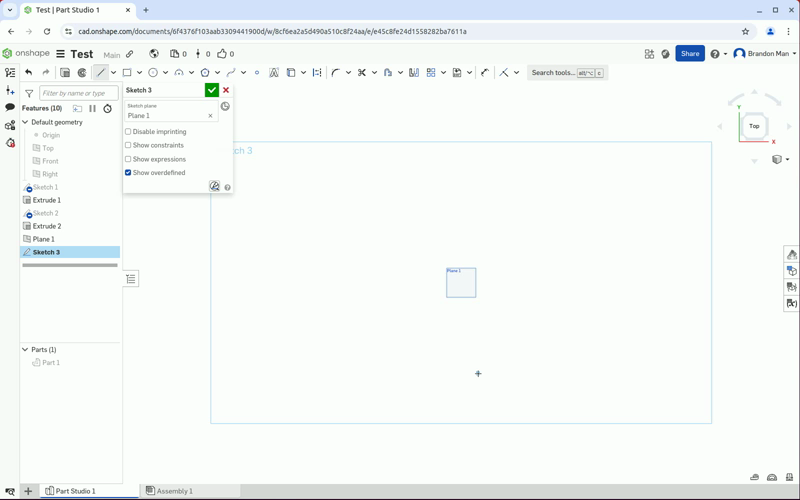
mouse_move(508, 373)
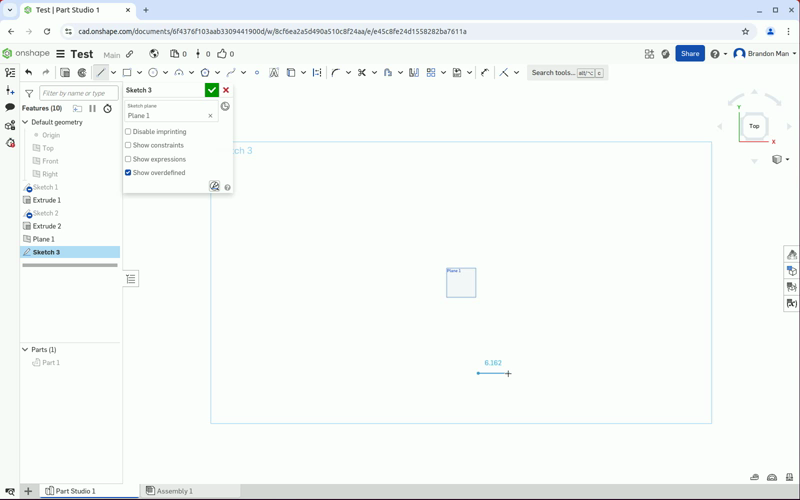
mouse_move(529, 373)
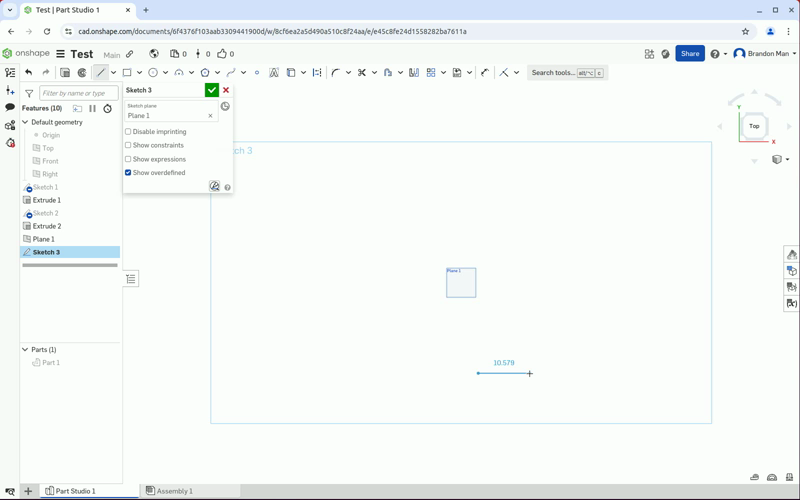
click(529, 373)
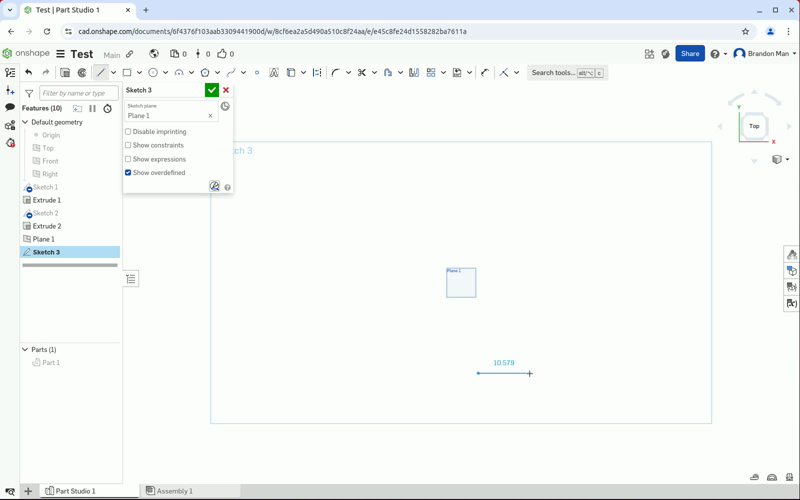
key_up(shift)
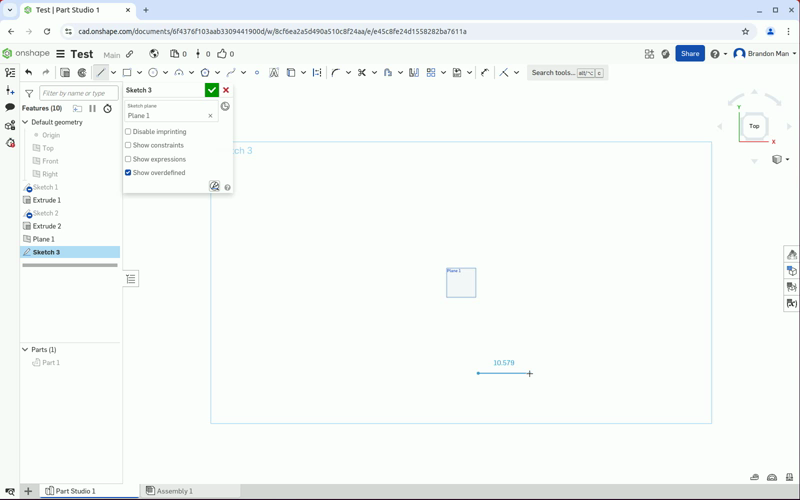
key_down(shift)
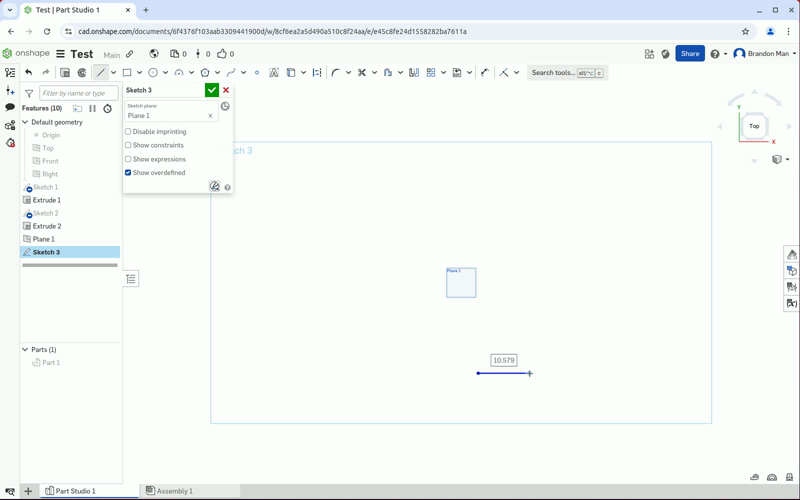
mouse_move(559, 373)
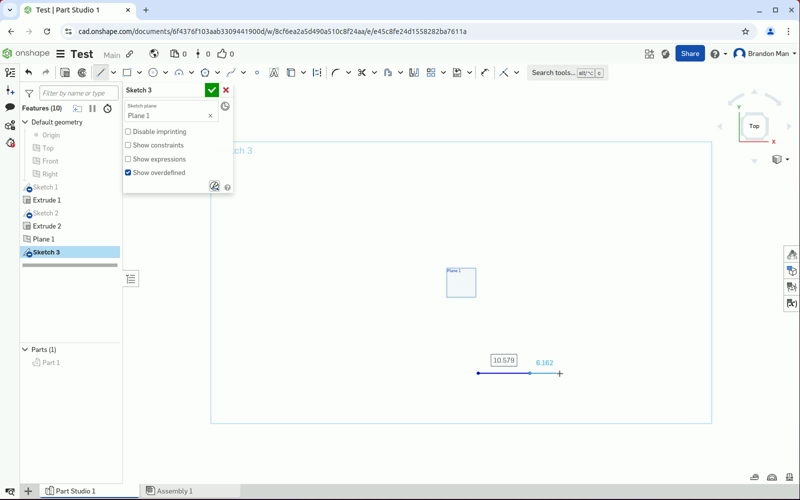
mouse_move(529, 327)
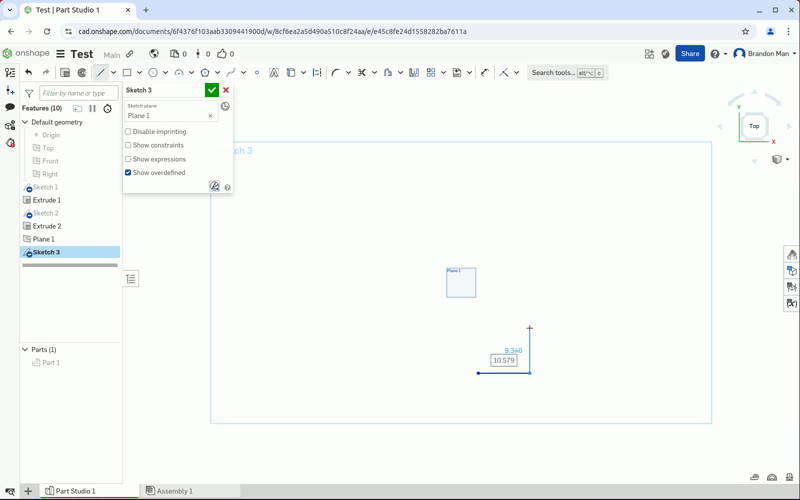
click(529, 327)
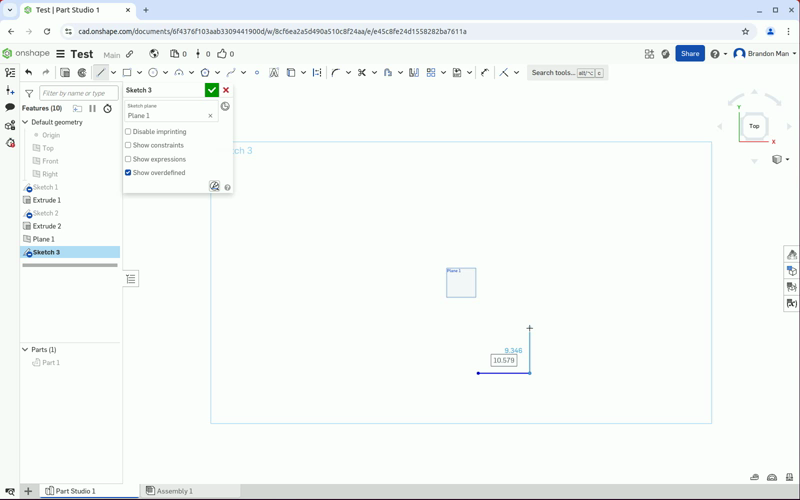
key_up(shift)
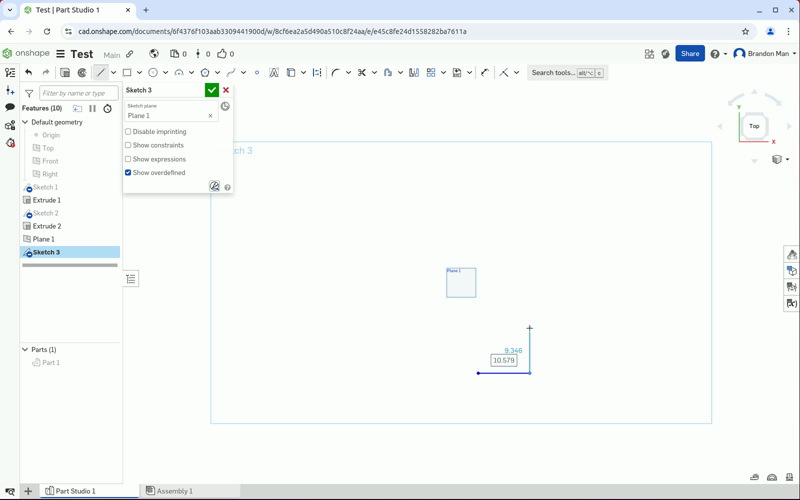
key_down(shift)
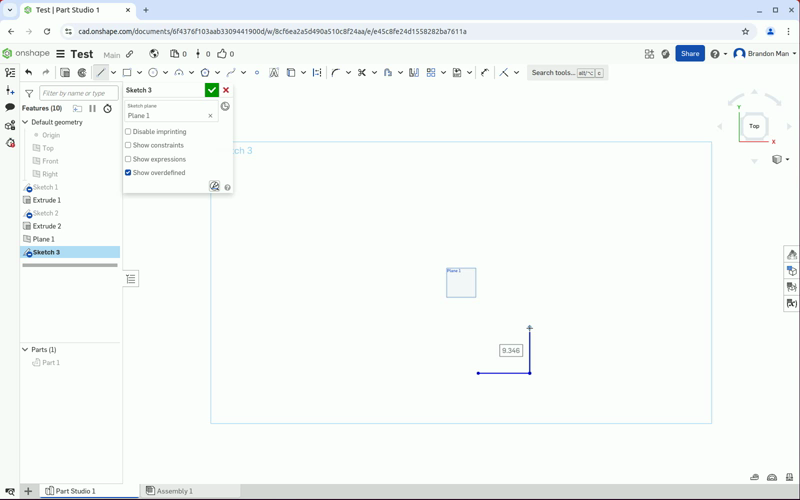
mouse_move(478, 373)
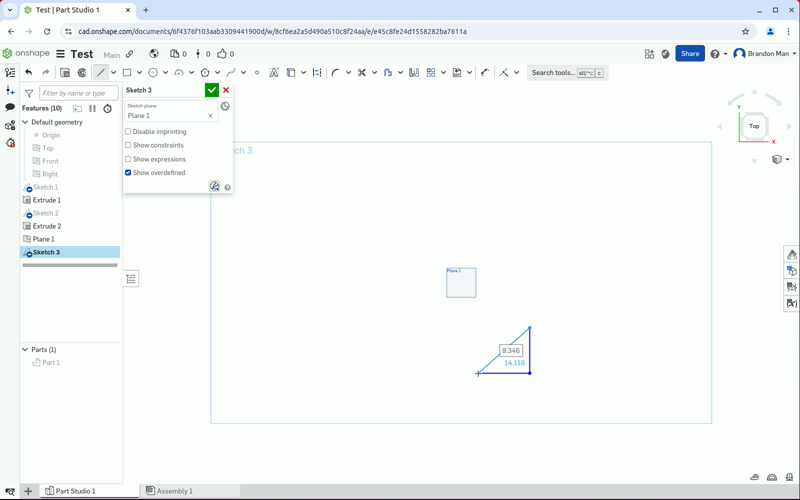
key_up(shift)
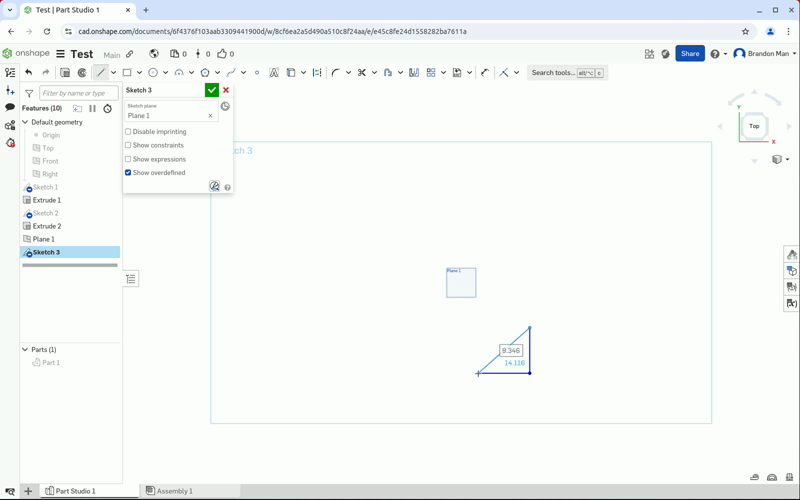
click(478, 373)
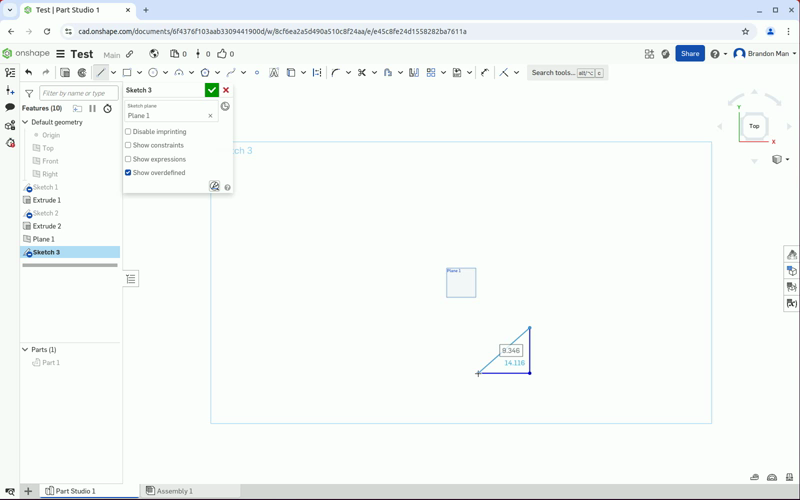
key(esc)
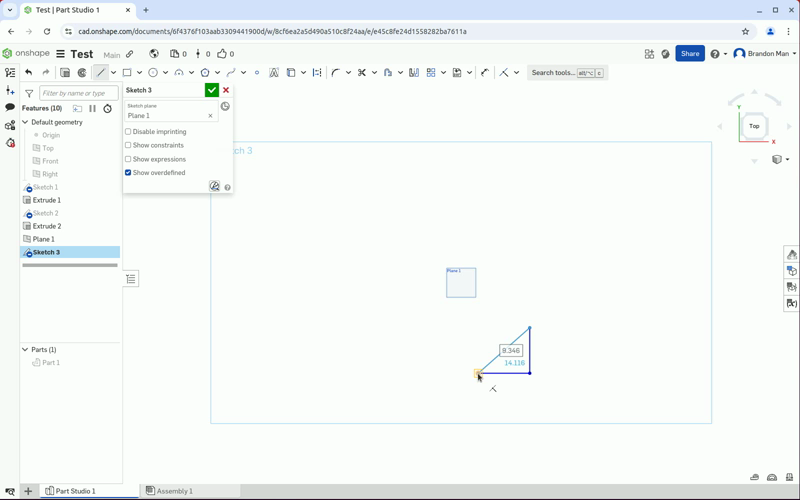
mouse_move(503, 370)
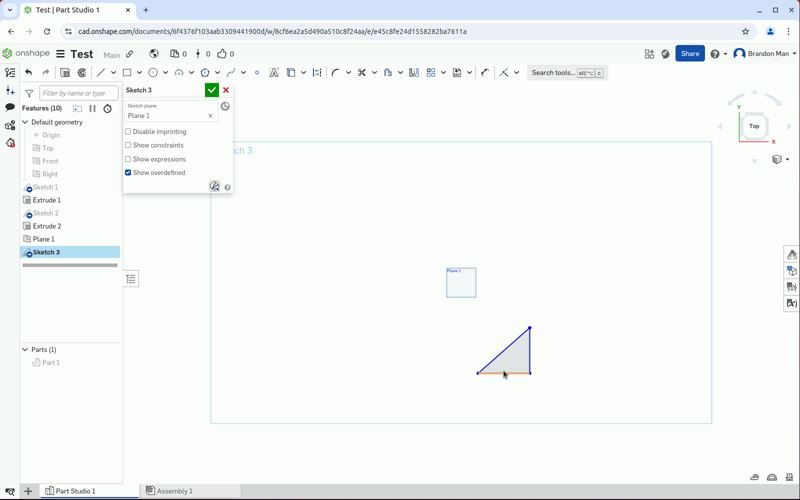
scroll(6)
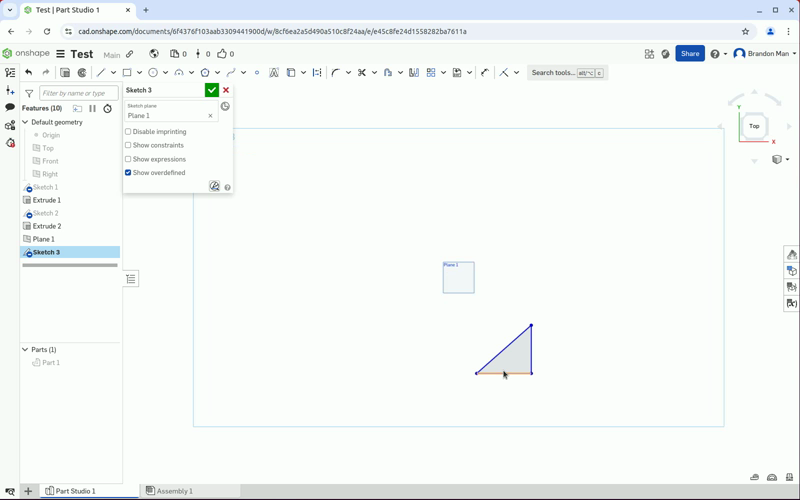
scroll(6)
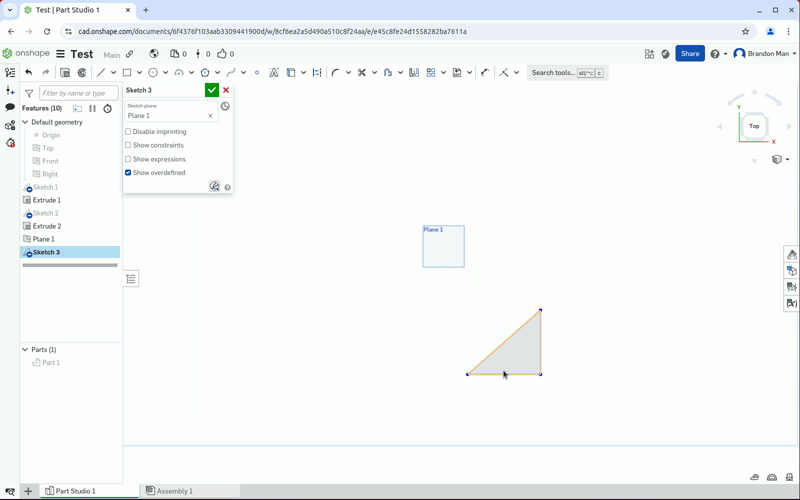
scroll(6)
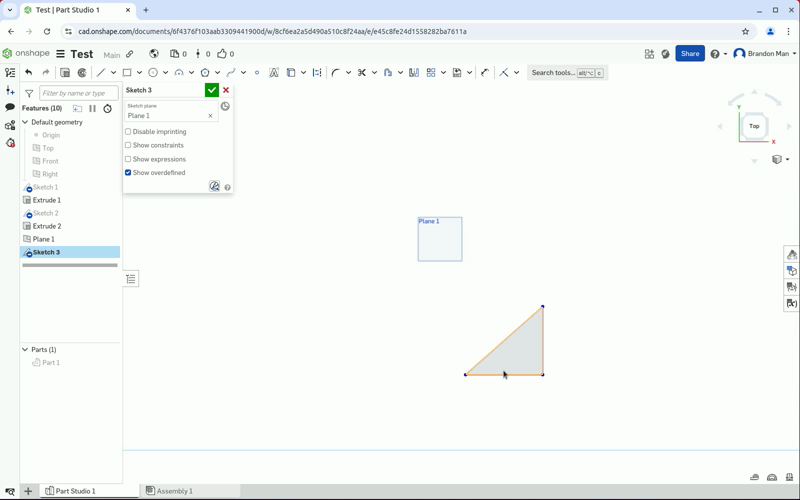
scroll(6)
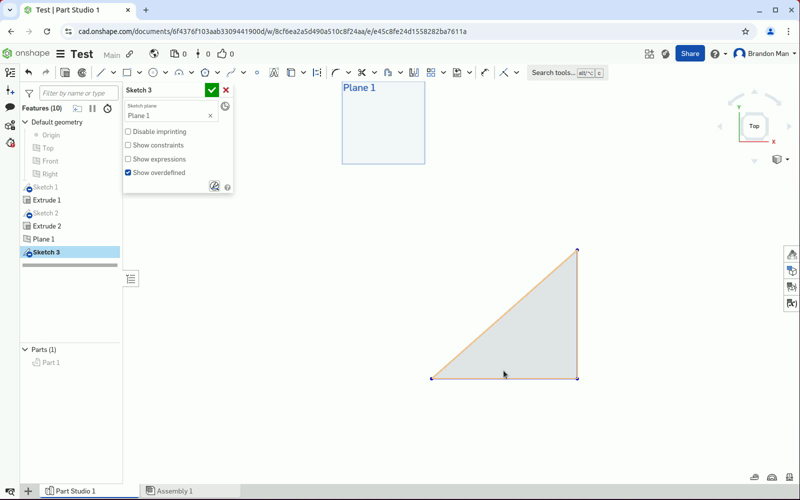
scroll(6)
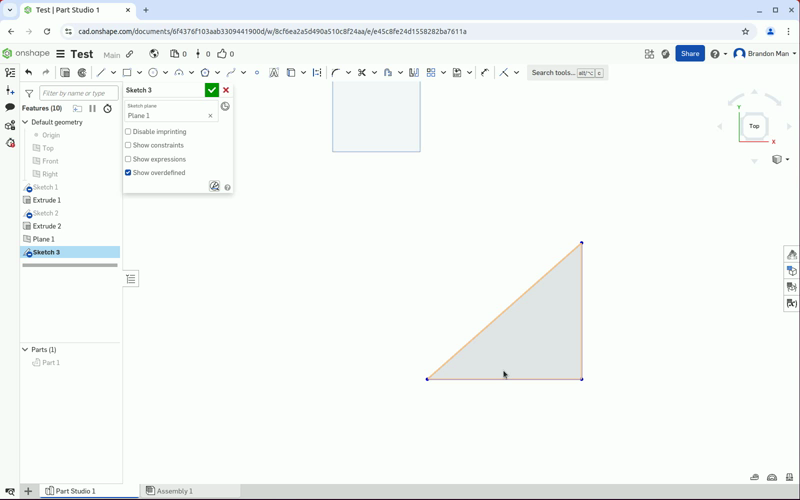
scroll(6)
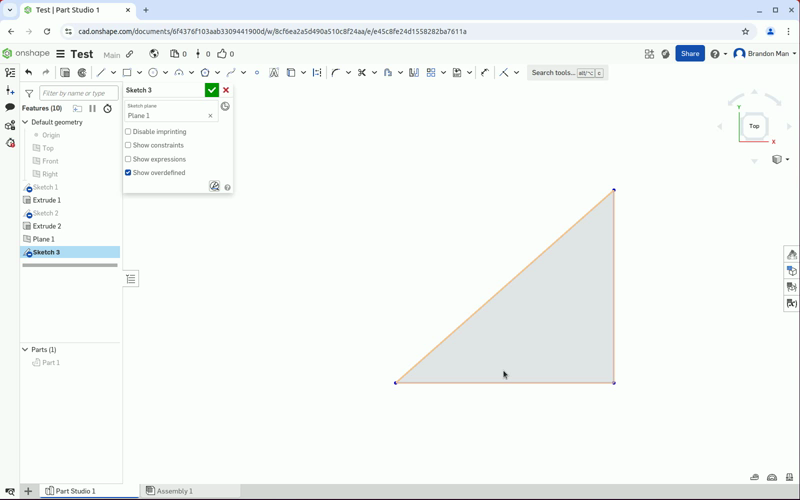
scroll(6)
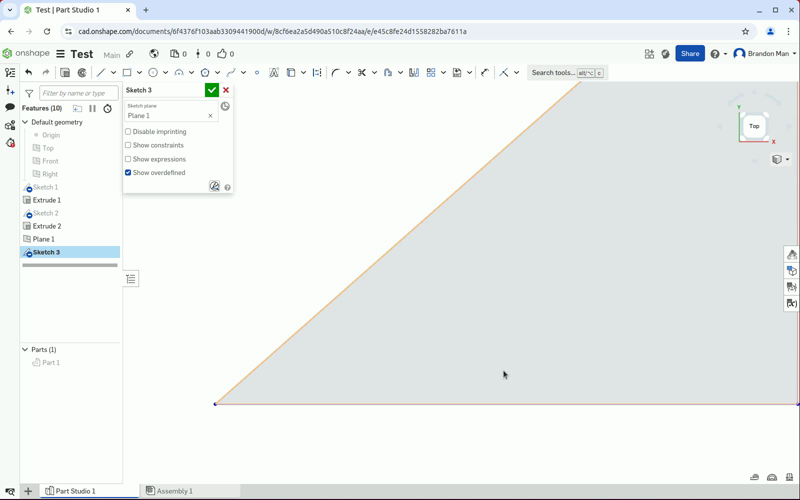
click(503, 370)
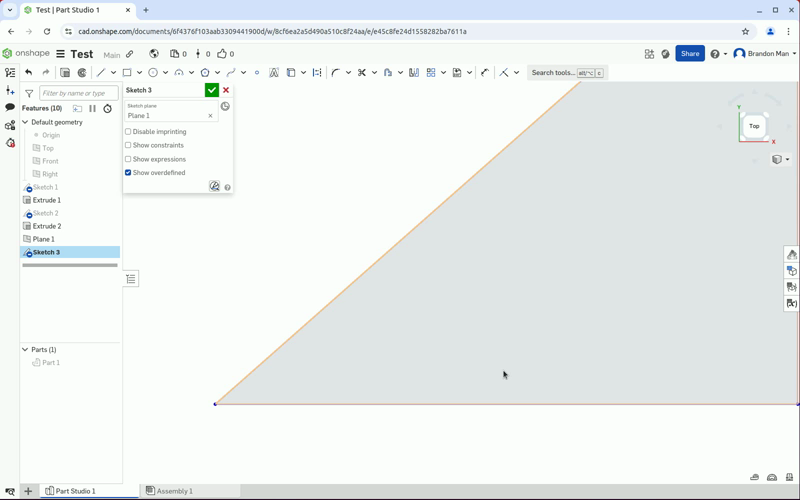
scroll(-6)
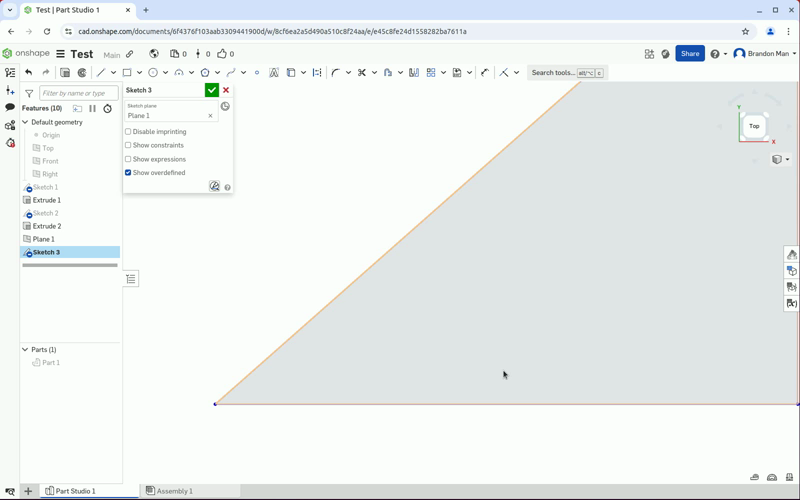
scroll(-6)
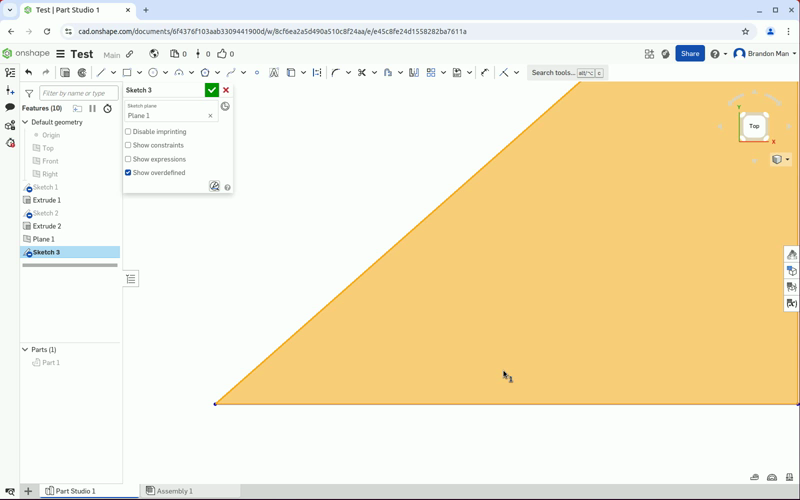
scroll(-6)
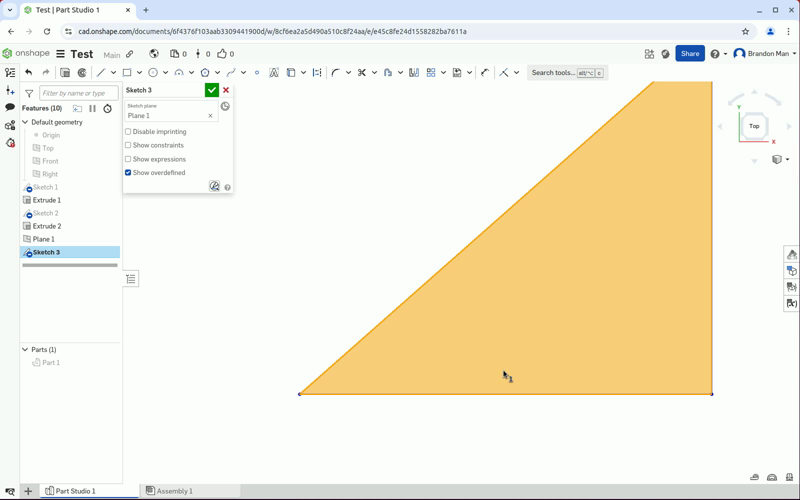
scroll(-6)
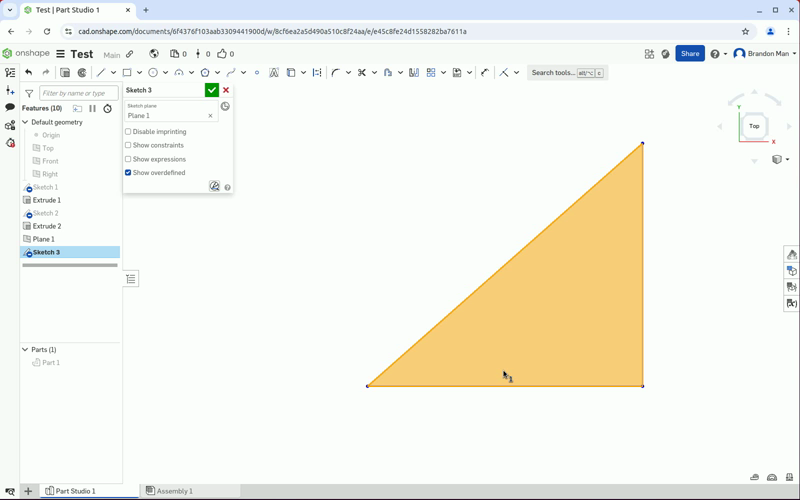
scroll(-6)
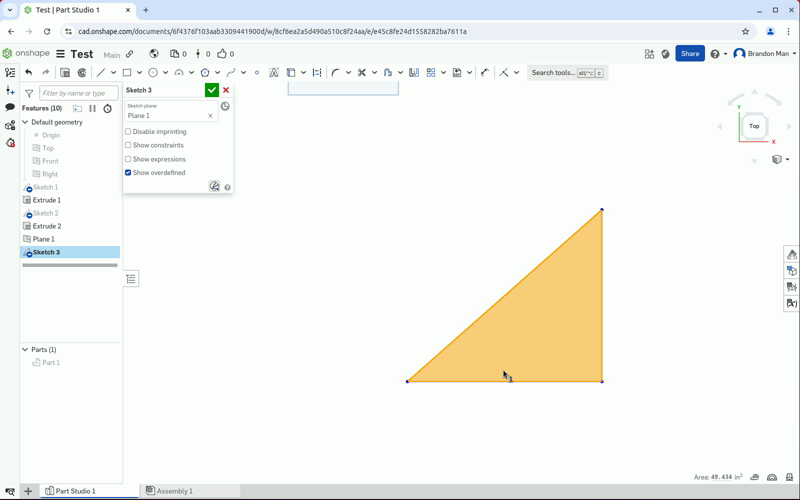
scroll(-6)
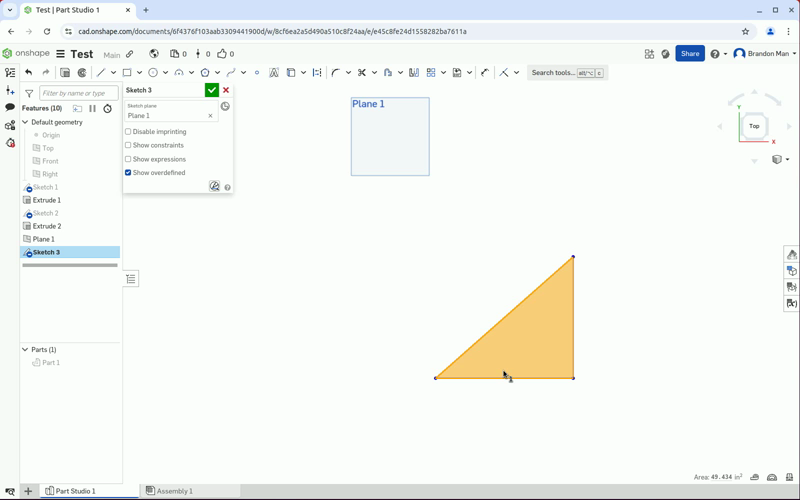
scroll(-6)
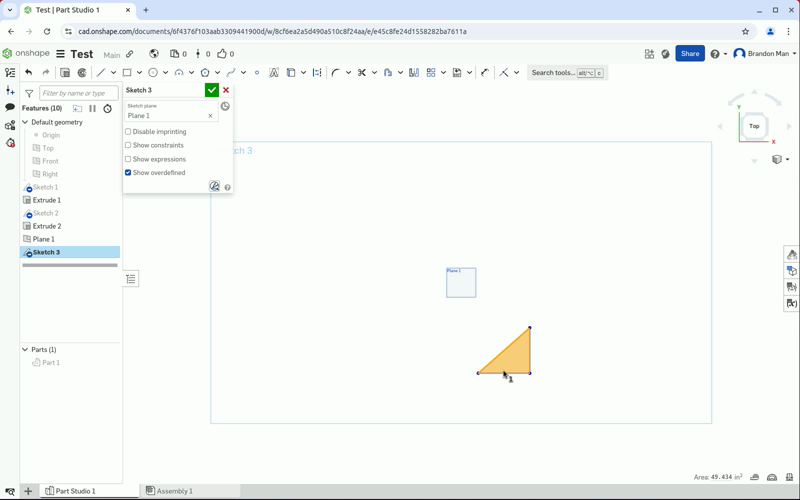
mouse_move(73, 352)
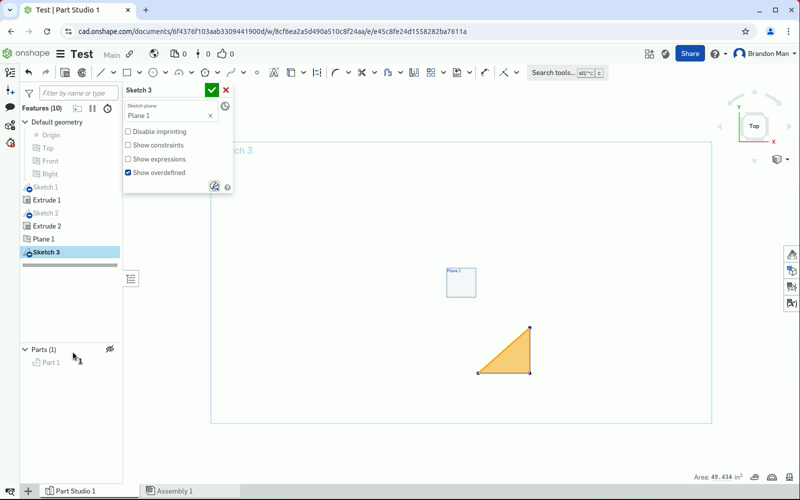
key(shift+y)
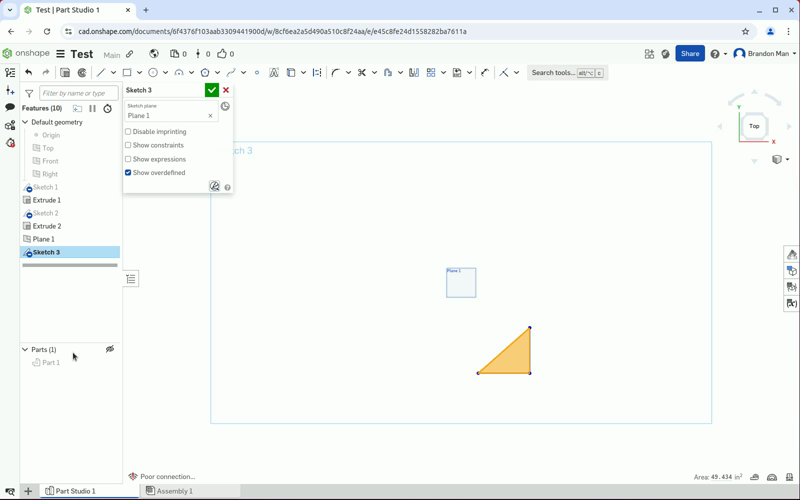
key(shift+e)
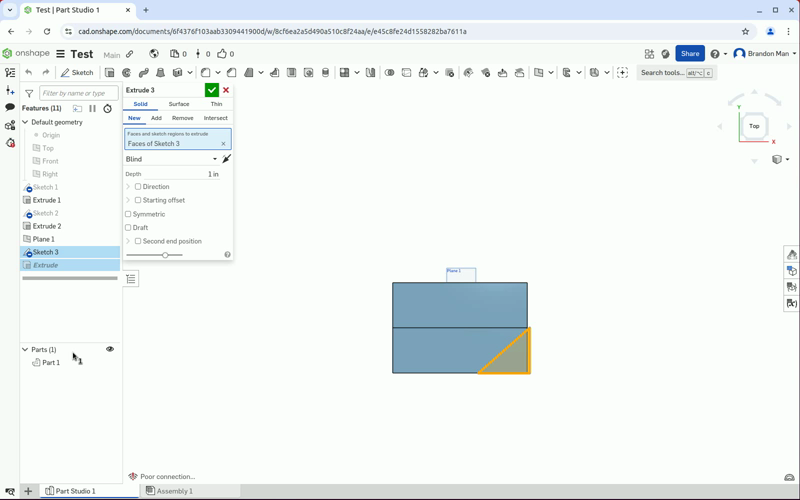
mouse_move(143, 106)
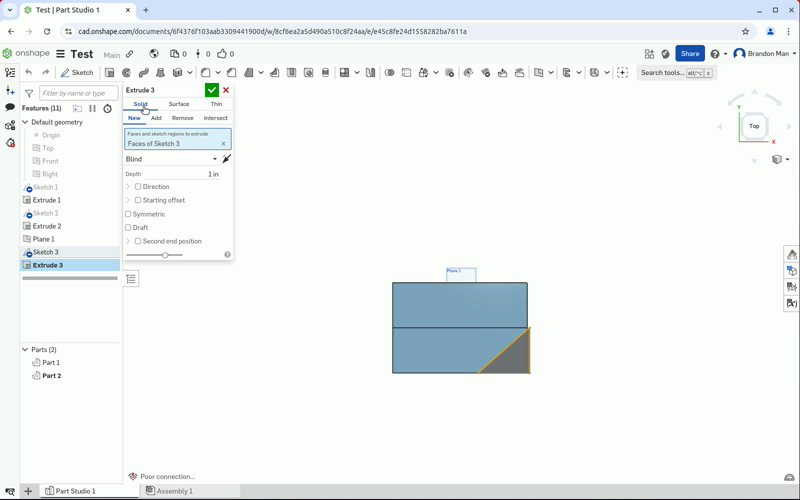
click(143, 106)
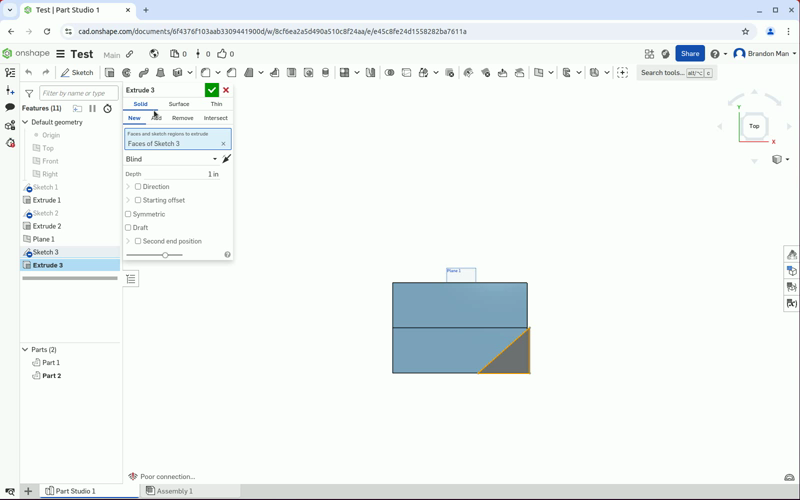
mouse_move(186, 120)
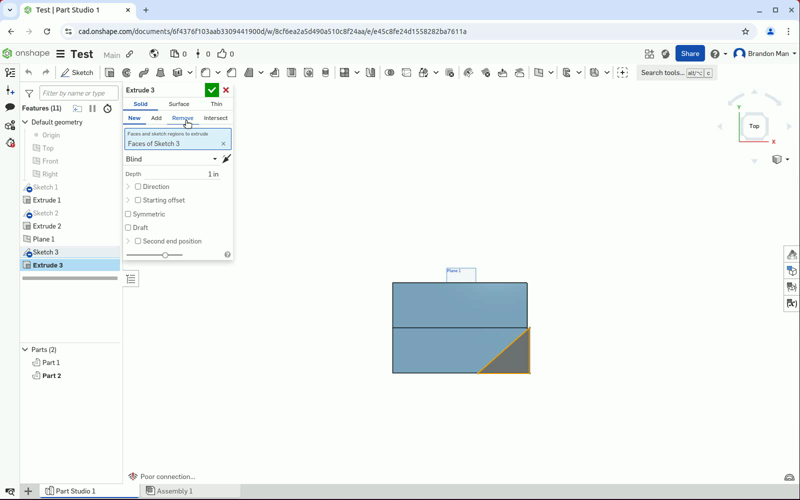
click(186, 120)
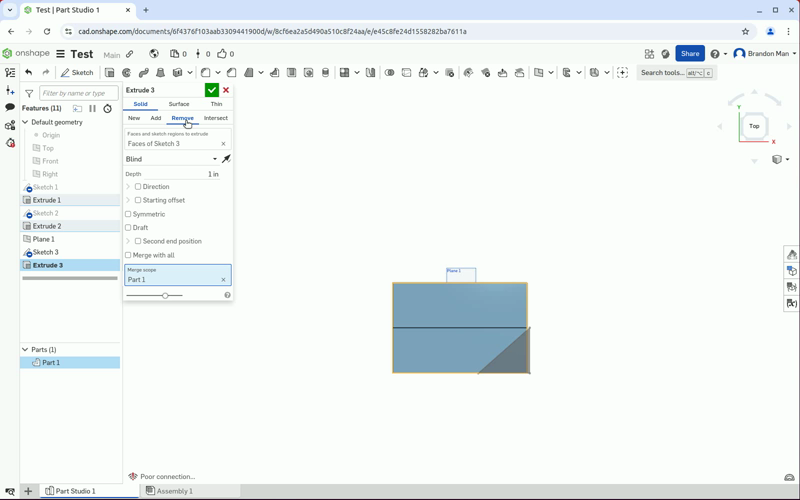
key(tab, 4)
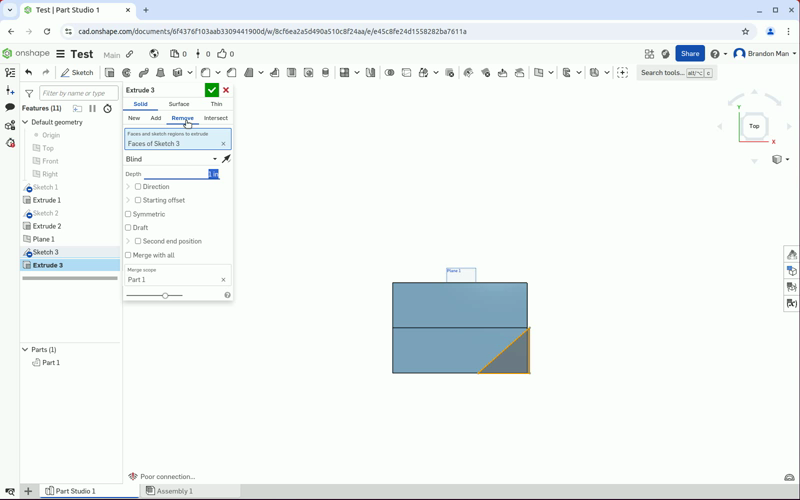
text(18.535)
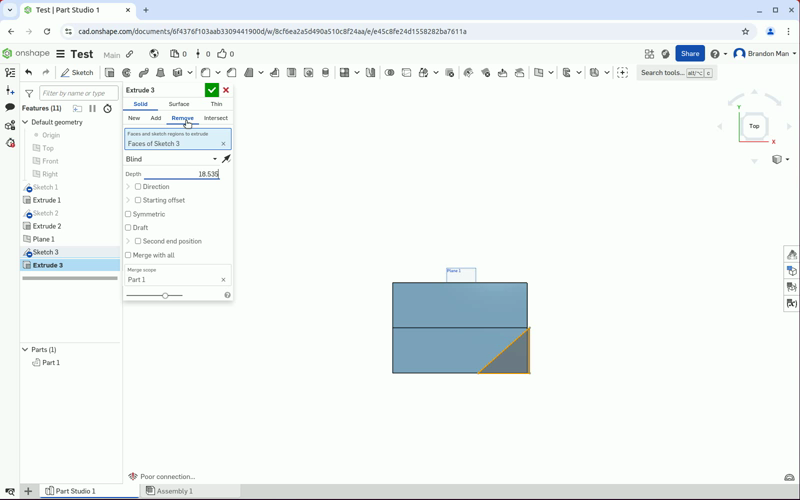
key(tab, 6)
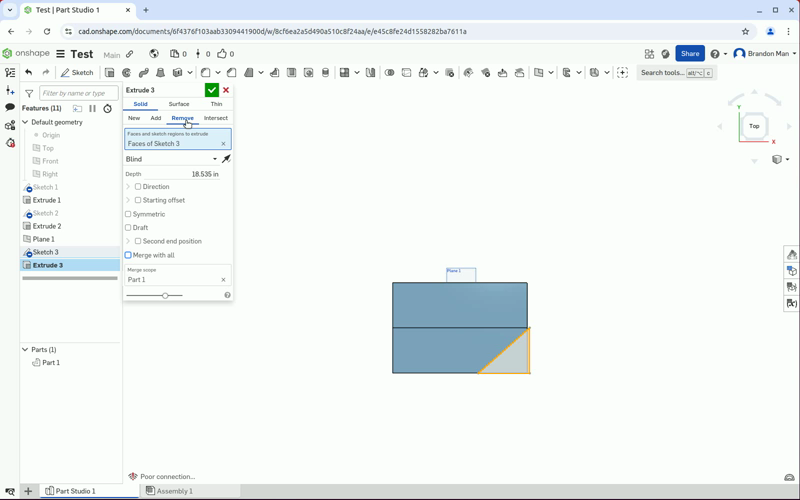
key(space)
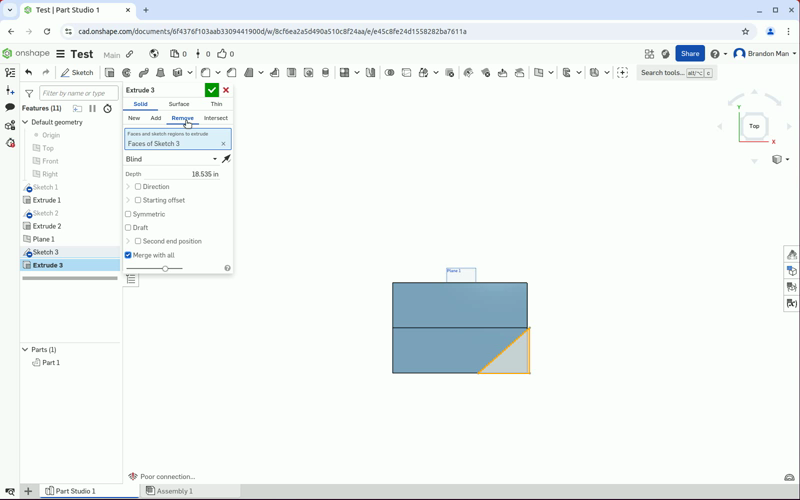
key(enter)
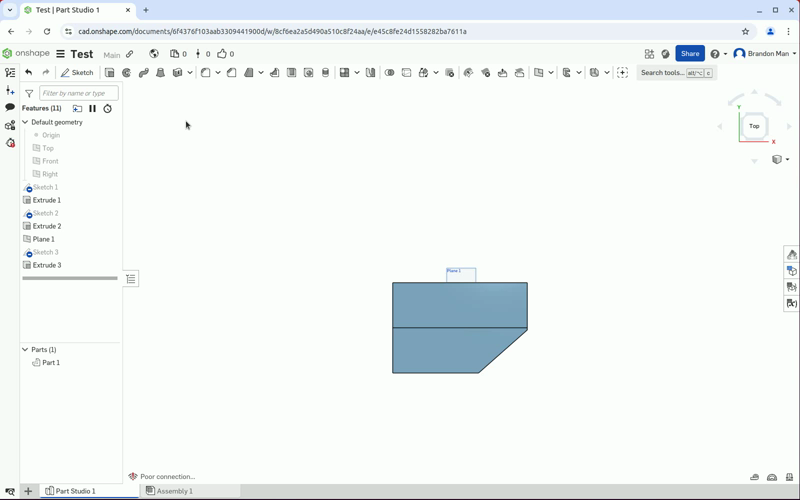
key(shift+h)
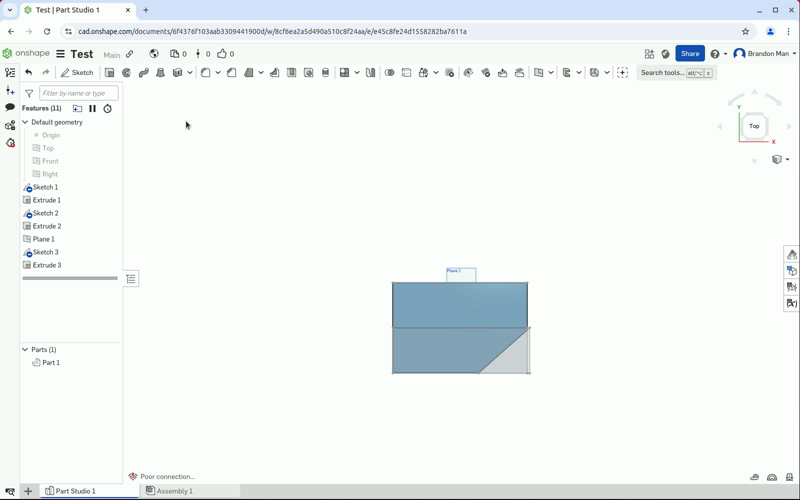
key(shift+h)
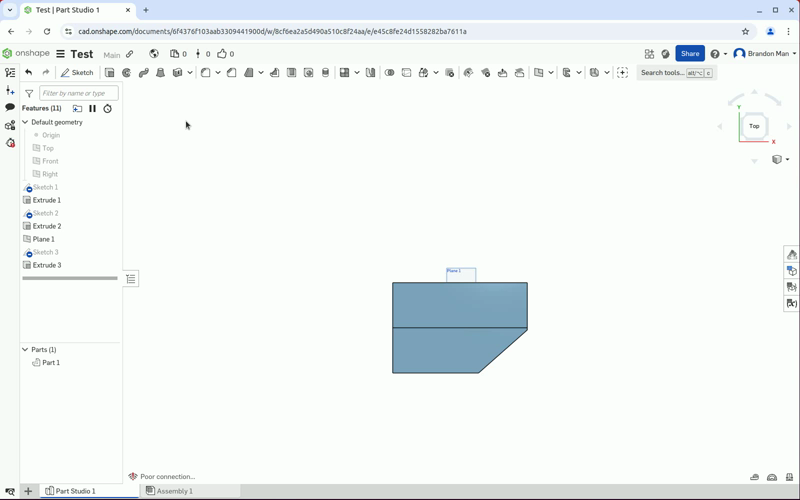
mouse_move(73, 189)
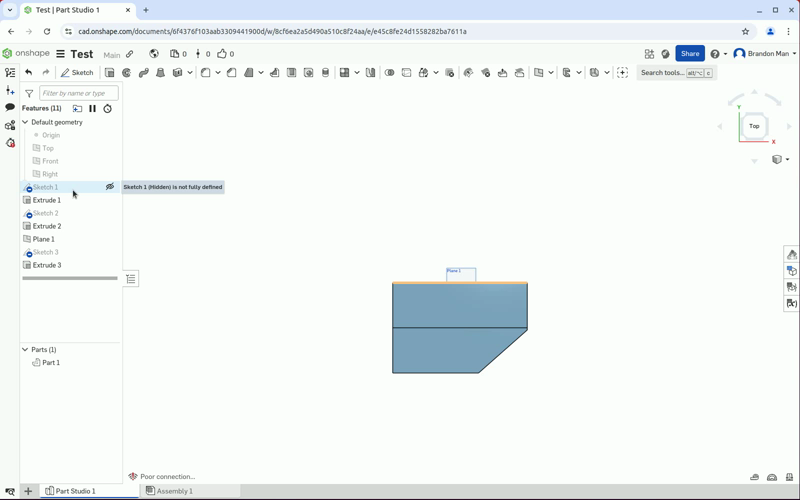
click(73, 189)
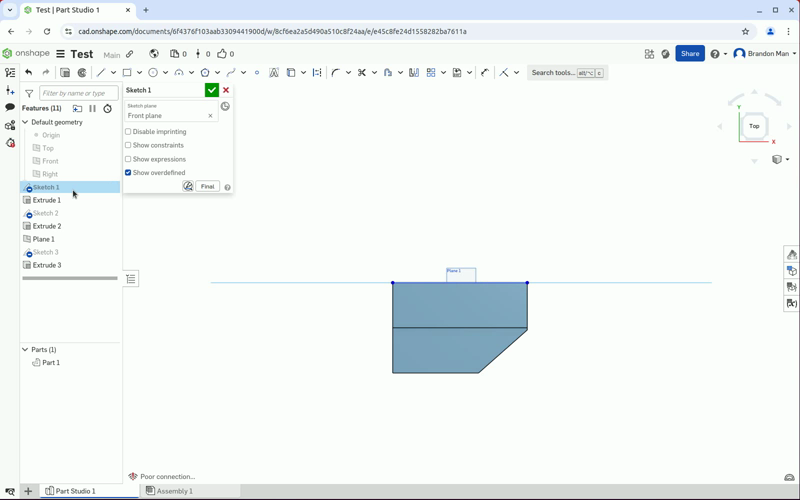
mouse_move(229, 92)
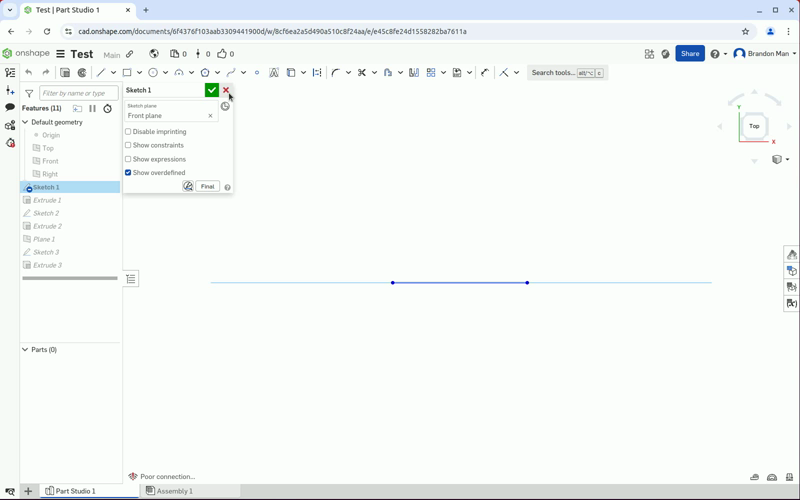
click(229, 92)
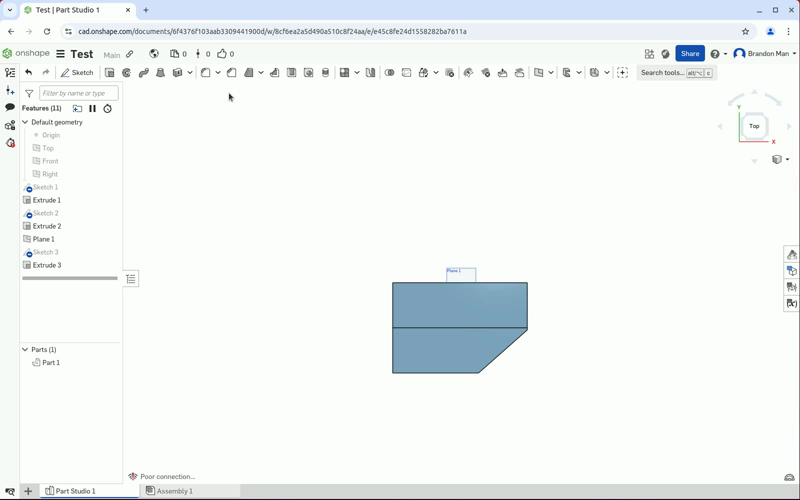
mouse_move(73, 352)
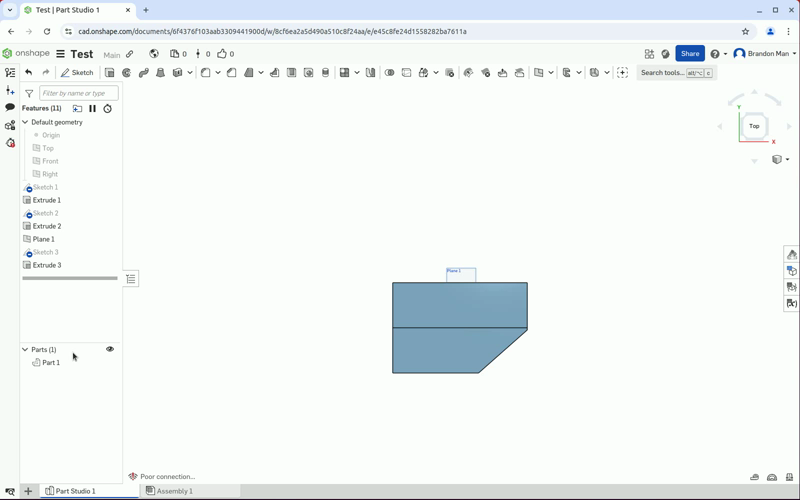
key(y)
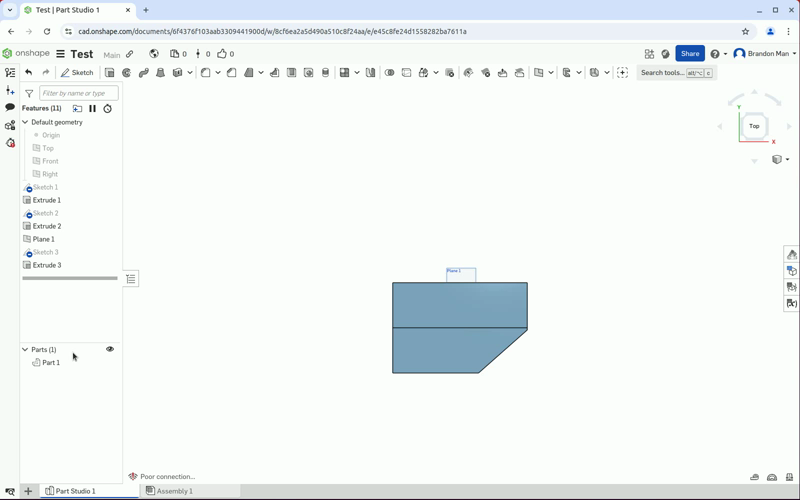
key(shift+p)
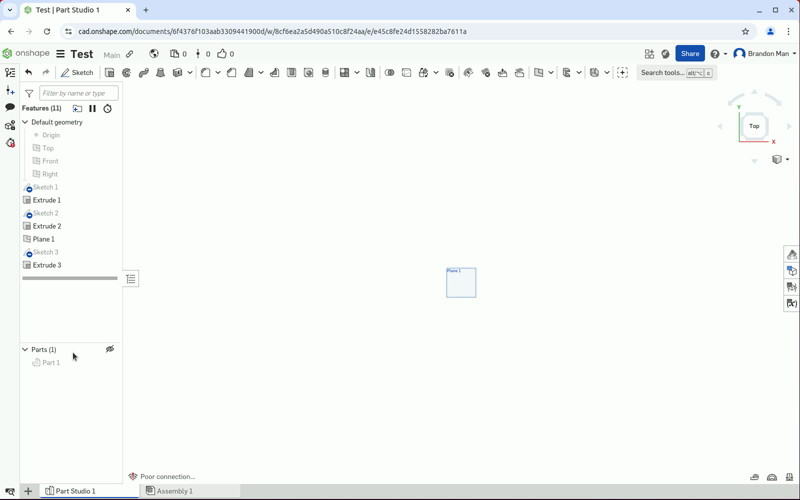
key(space)
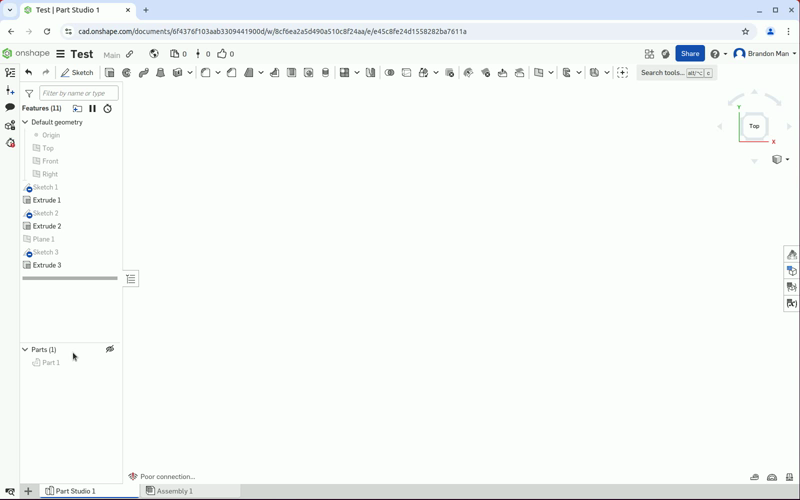
key_down(shift)
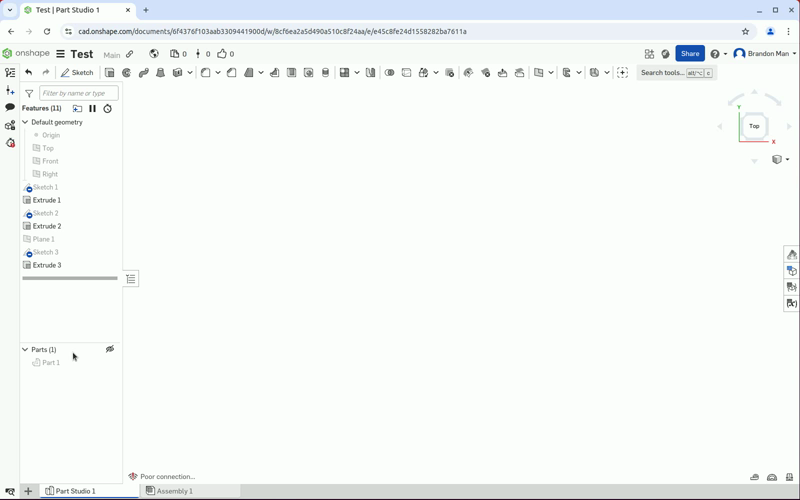
key(up)
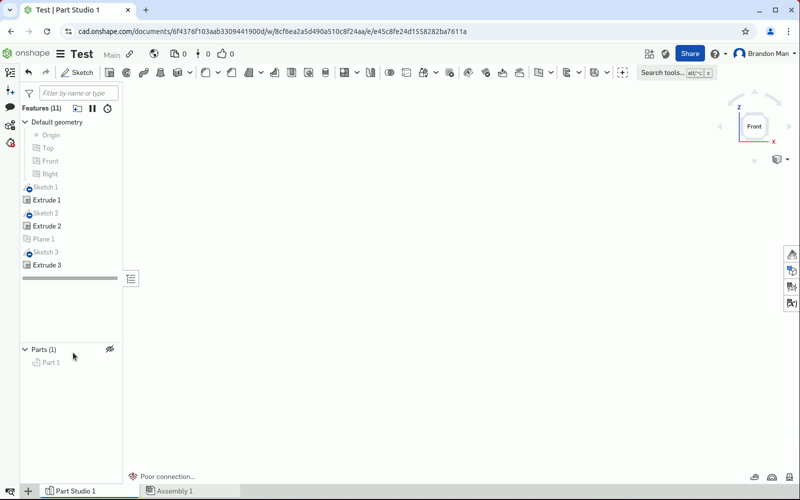
key_up(shift)
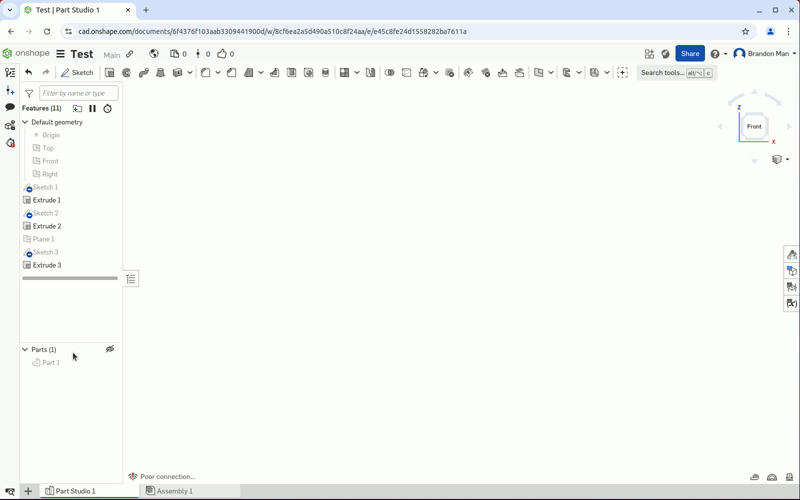
mouse_move(73, 352)
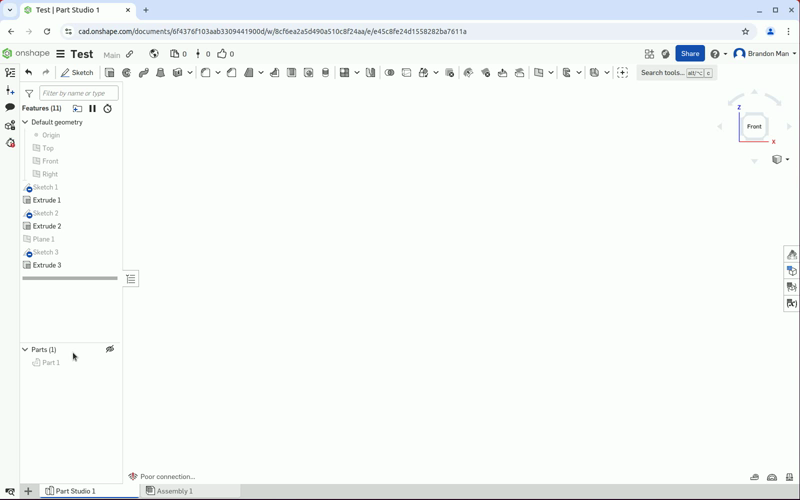
key(shift+y)
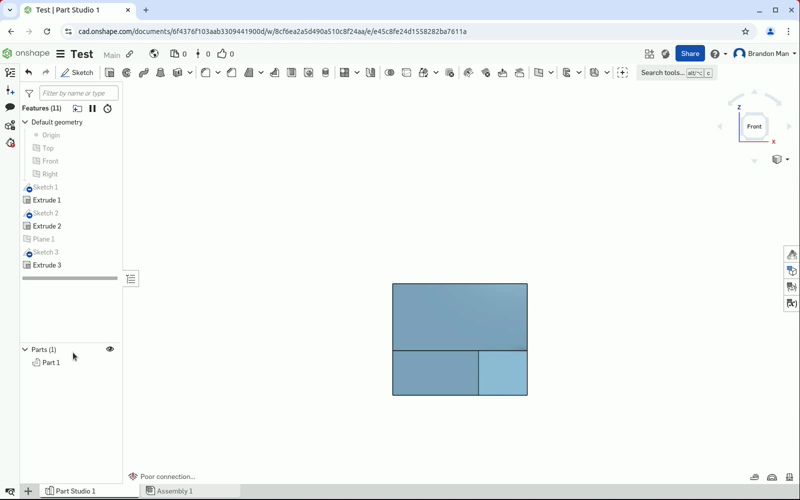
mouse_move(541, 75)
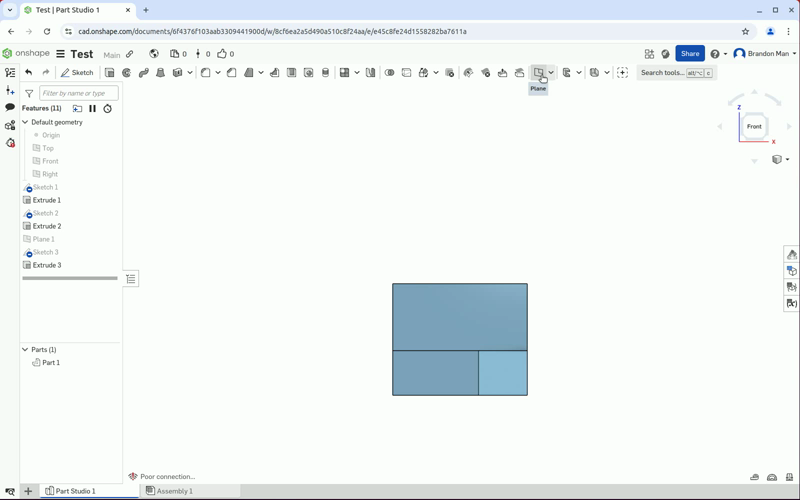
click(541, 75)
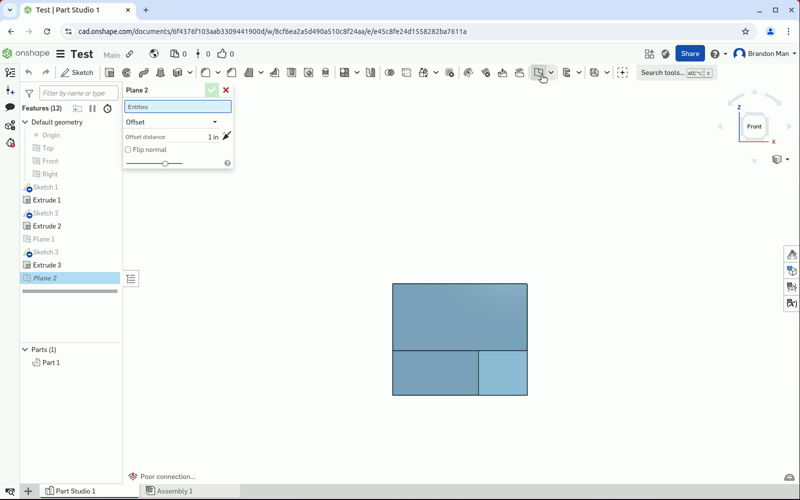
mouse_move(73, 163)
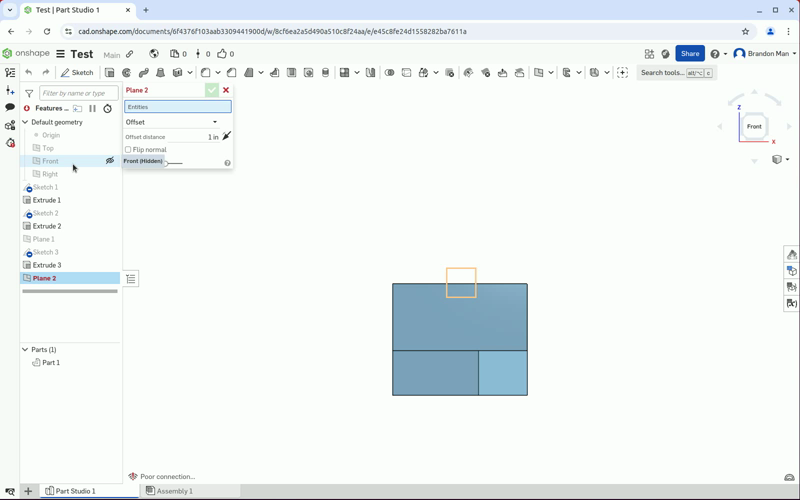
click(73, 163)
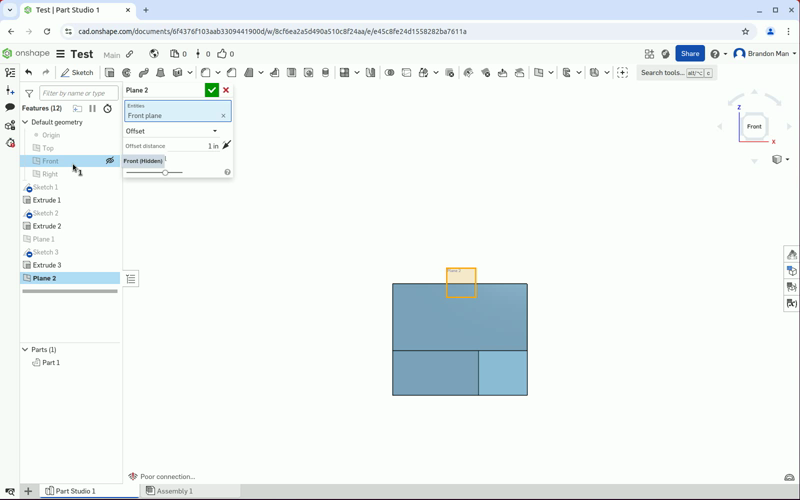
key(tab, 2)
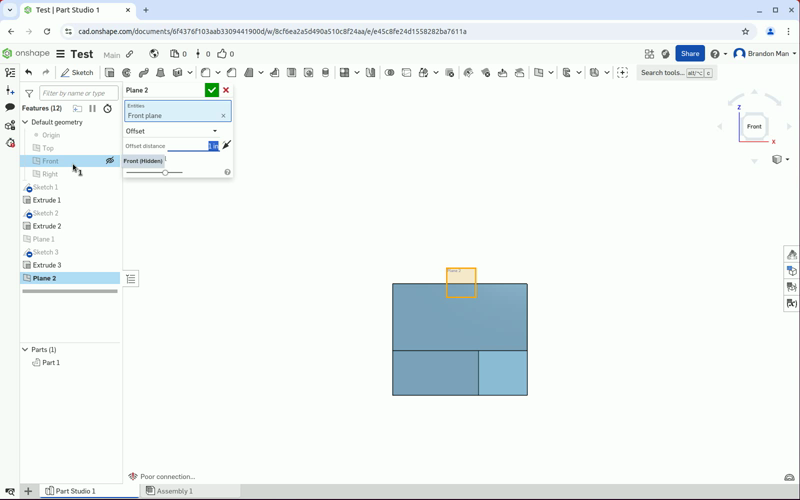
text(9.151)
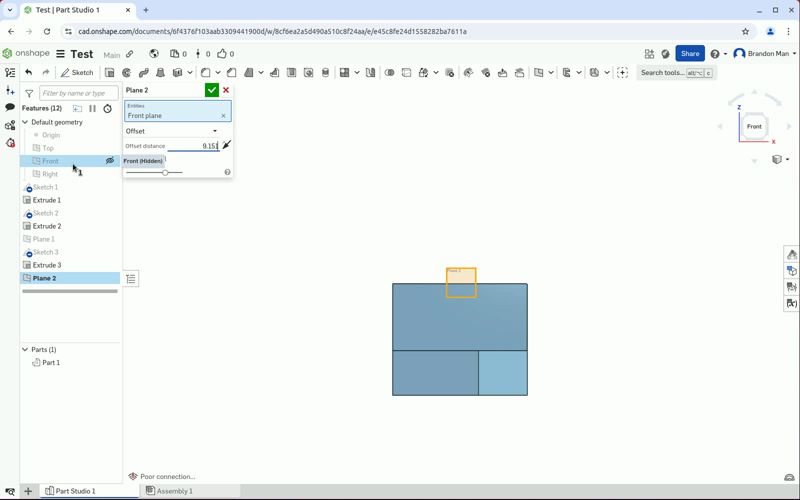
key(enter, 2)
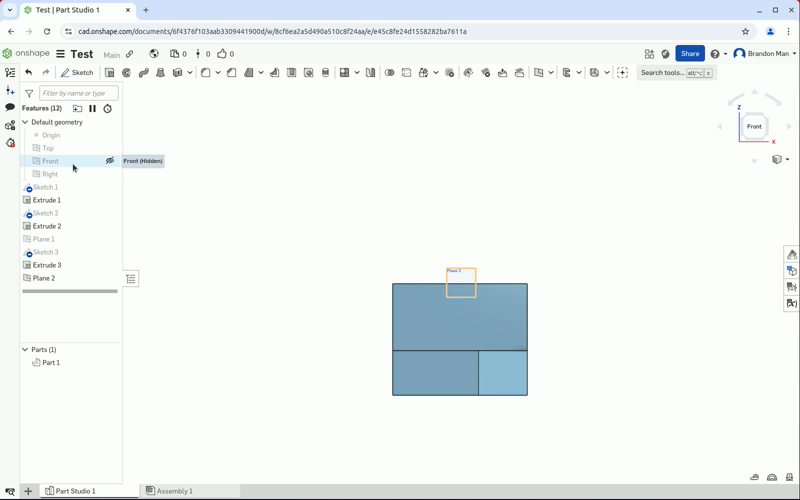
key(shift+s)
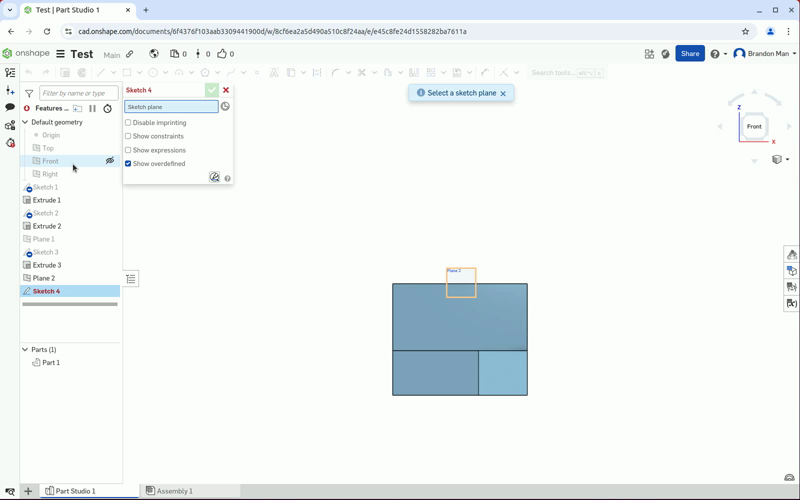
mouse_move(73, 280)
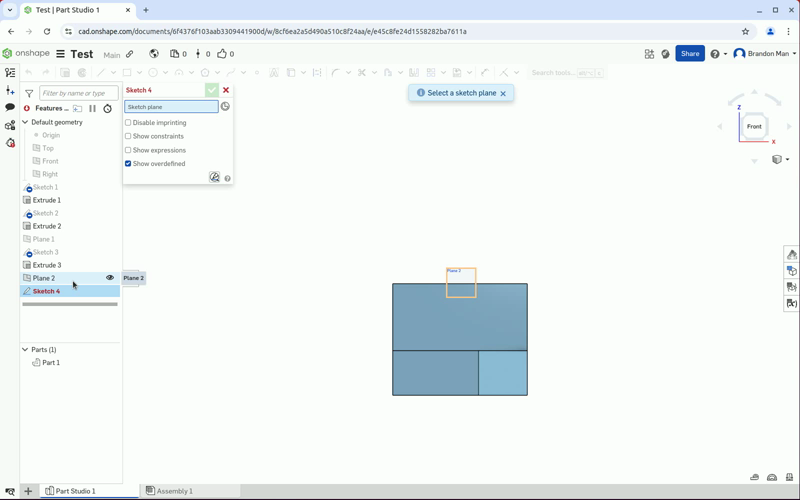
click(73, 280)
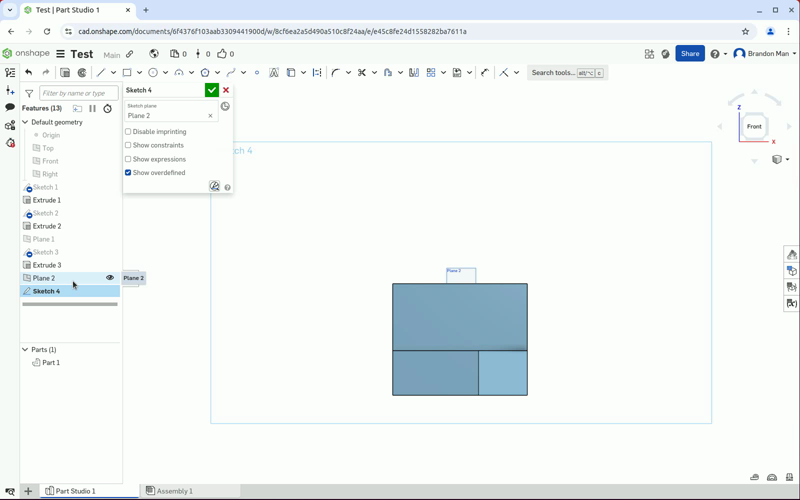
mouse_move(73, 352)
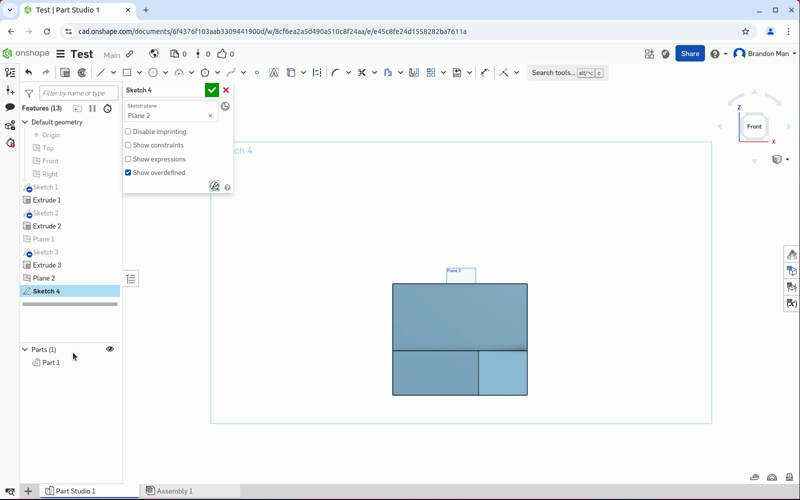
key(y)
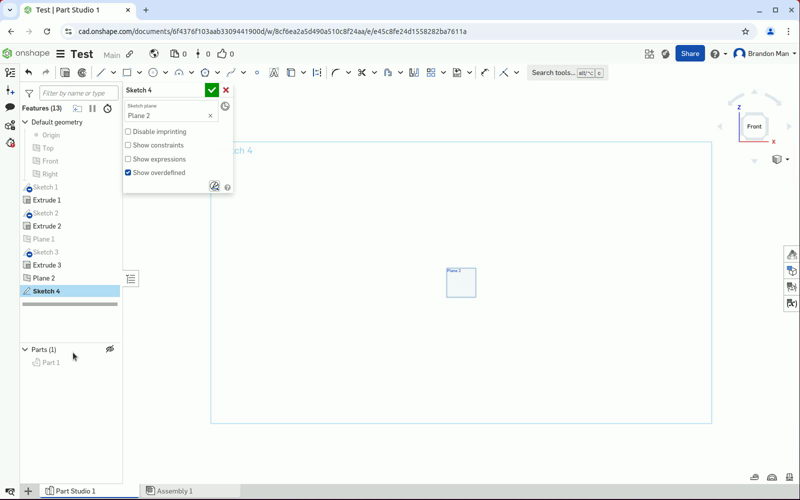
key(l)
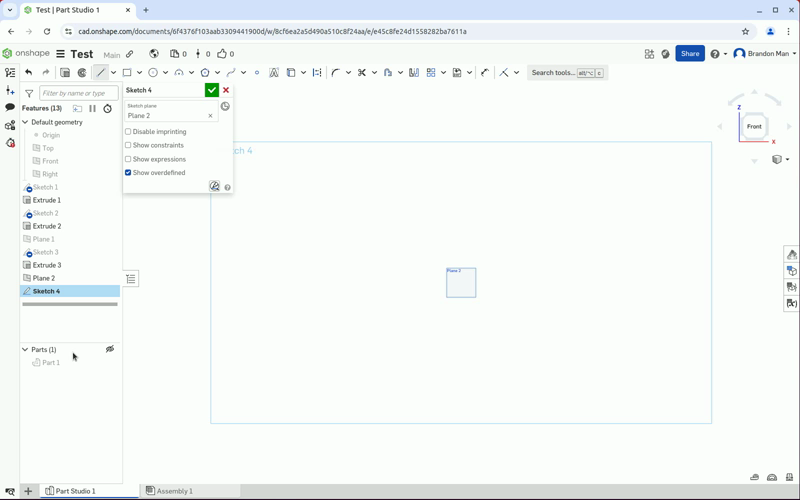
key_down(shift)
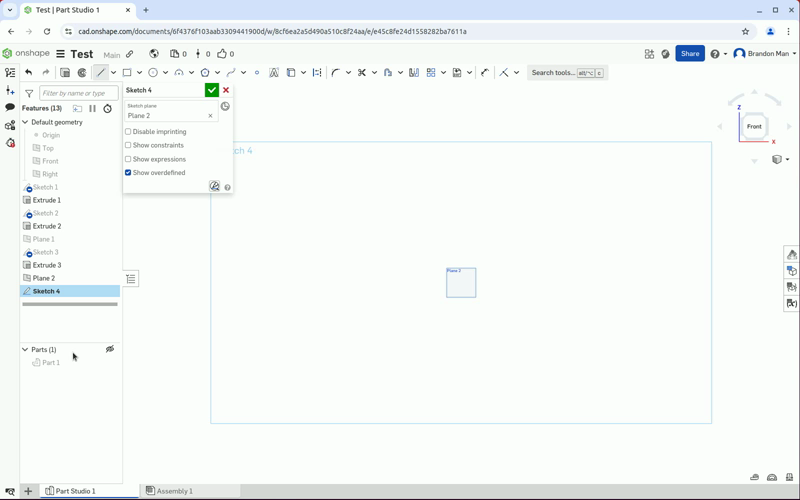
mouse_move(483, 282)
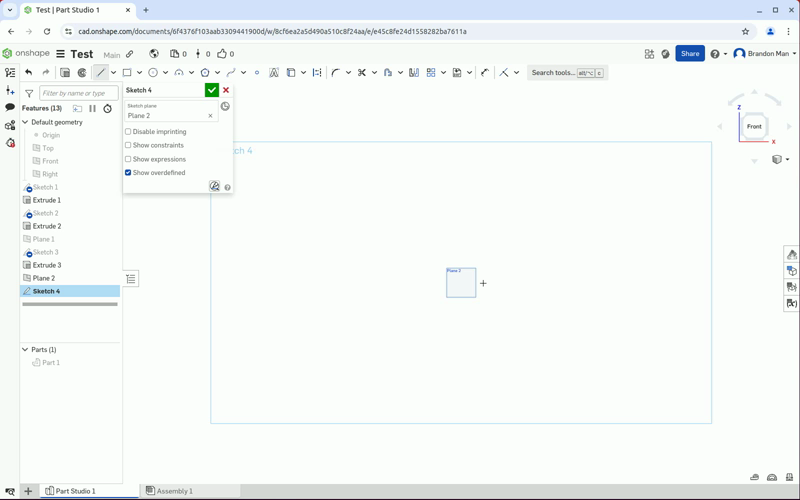
click(483, 282)
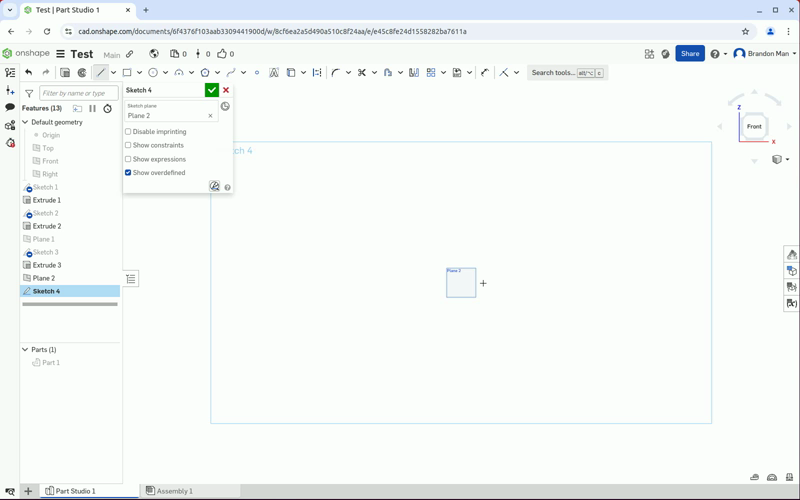
key_up(shift)
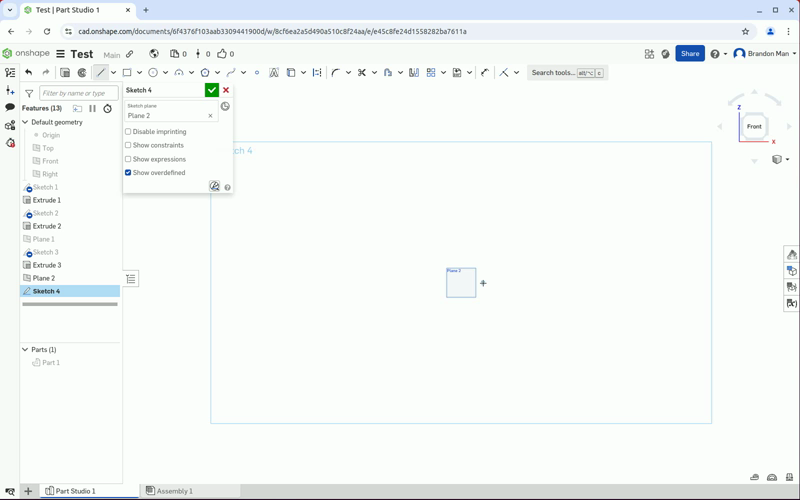
key_down(shift)
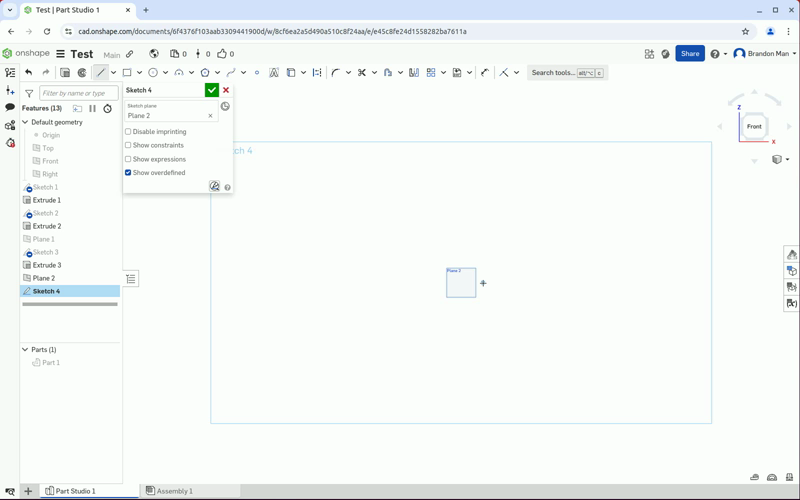
mouse_move(528, 351)
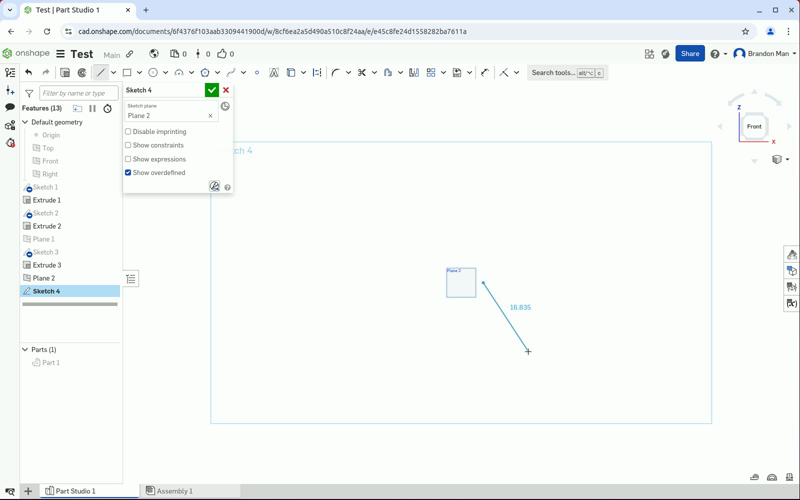
click(528, 351)
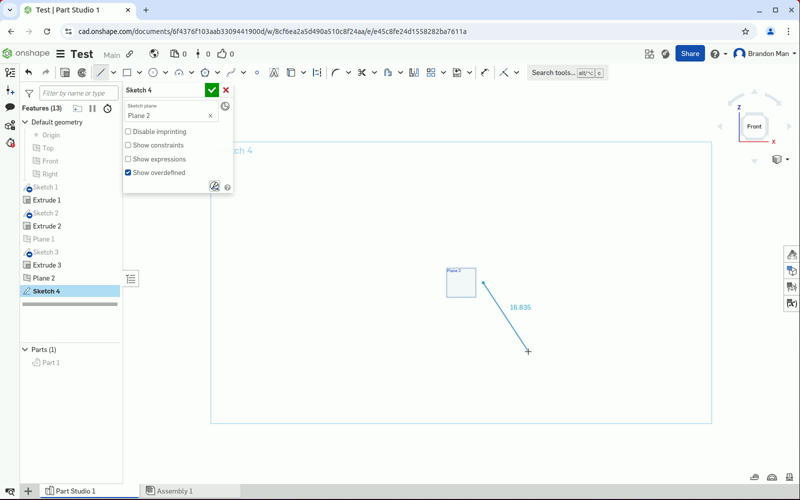
key_up(shift)
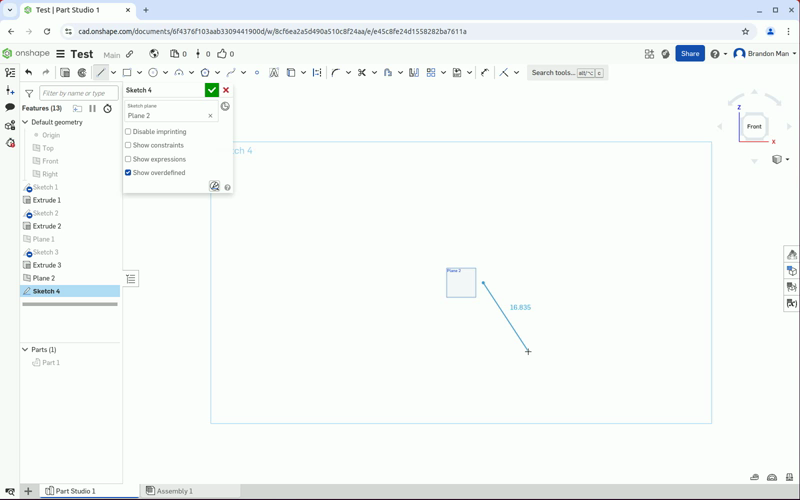
key_down(shift)
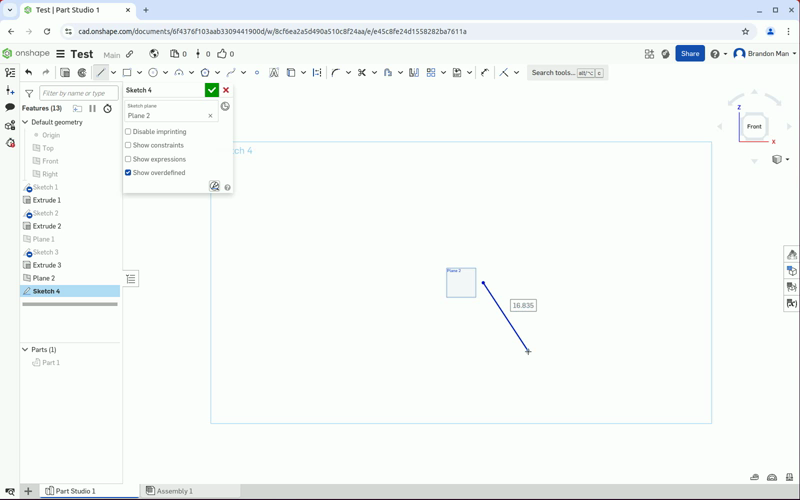
mouse_move(528, 282)
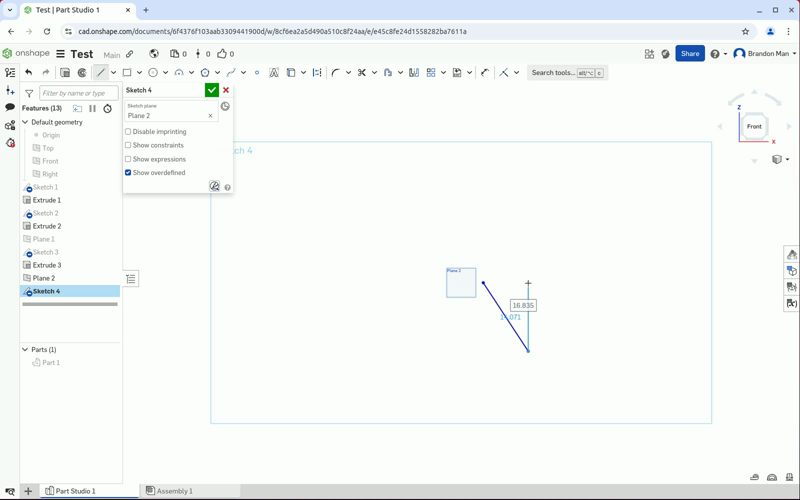
click(528, 282)
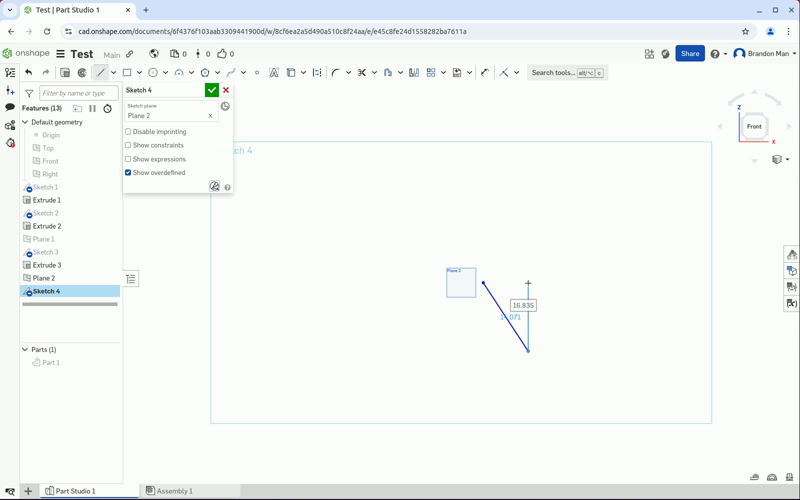
key_up(shift)
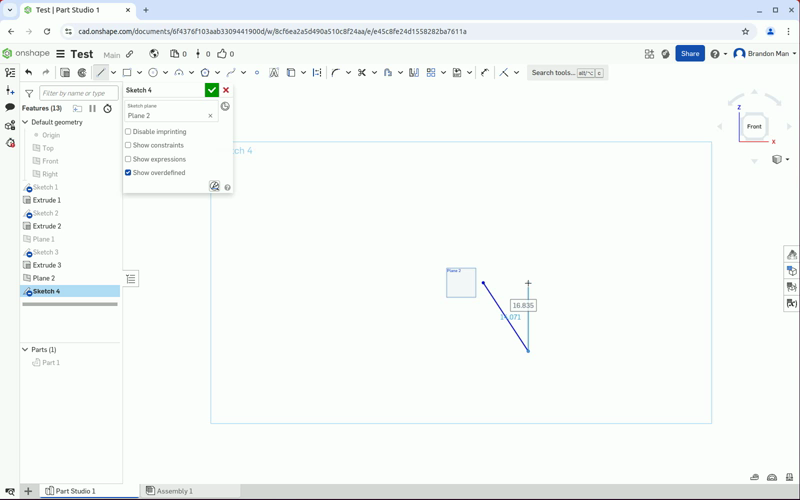
mouse_move(558, 282)
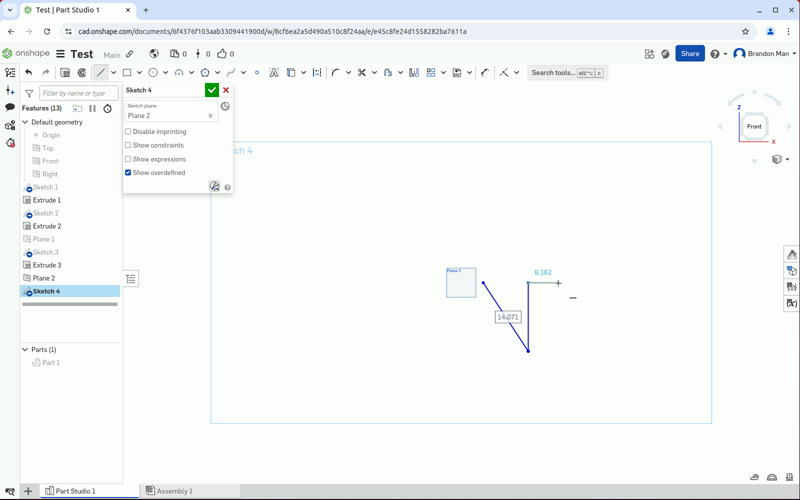
key_down(shift)
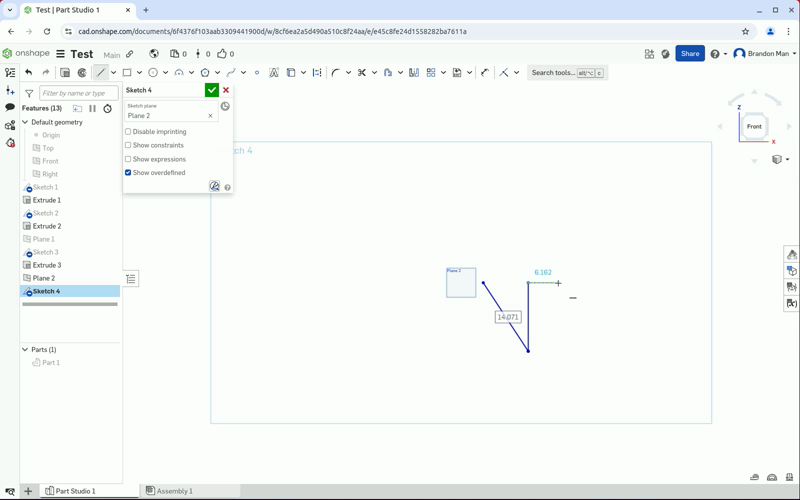
mouse_move(483, 282)
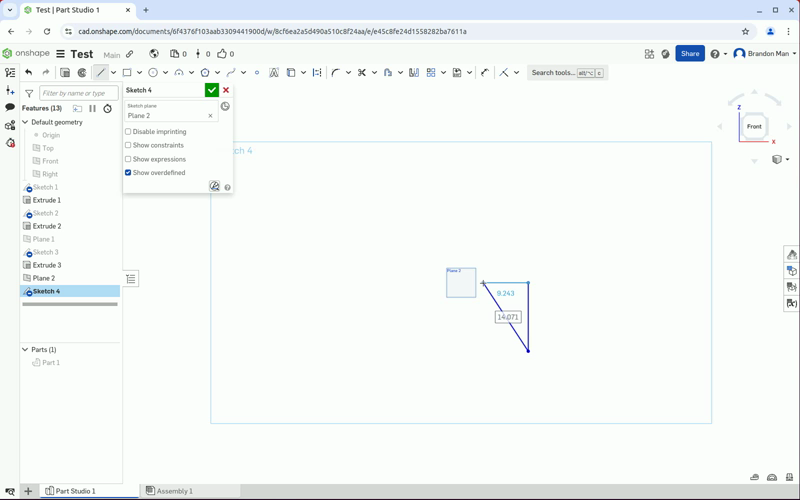
key_up(shift)
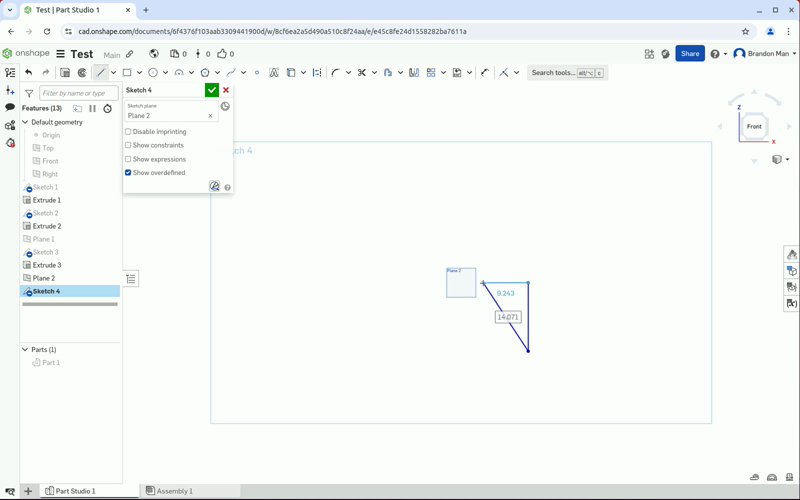
click(483, 282)
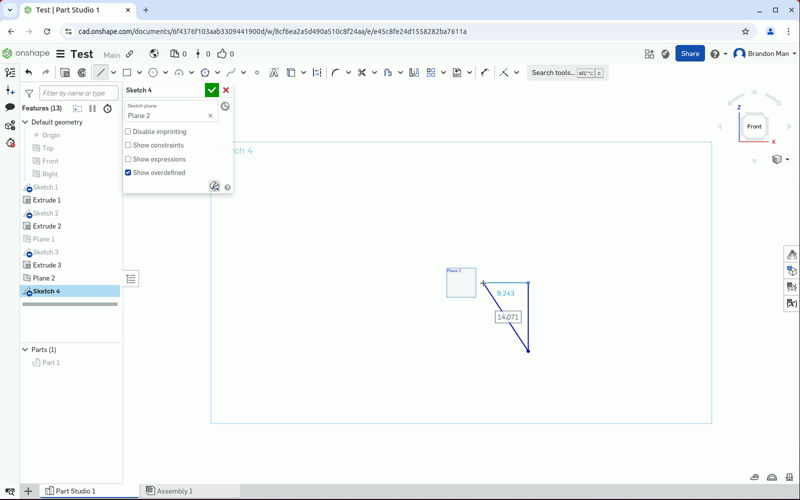
key(esc)
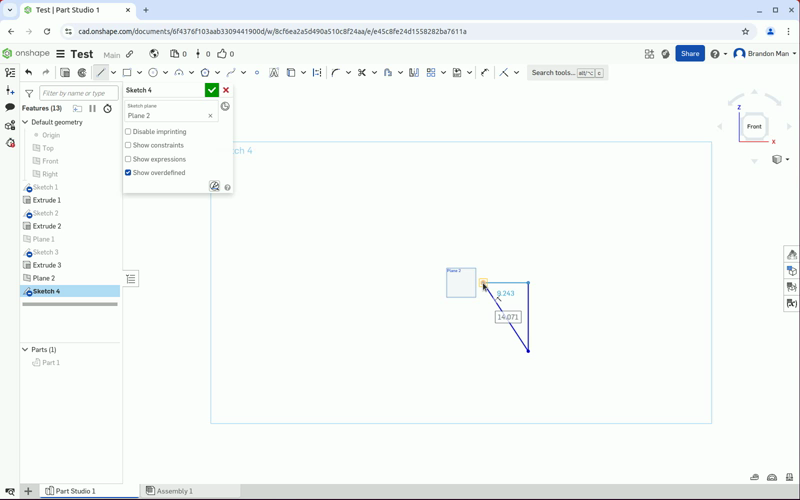
mouse_move(508, 315)
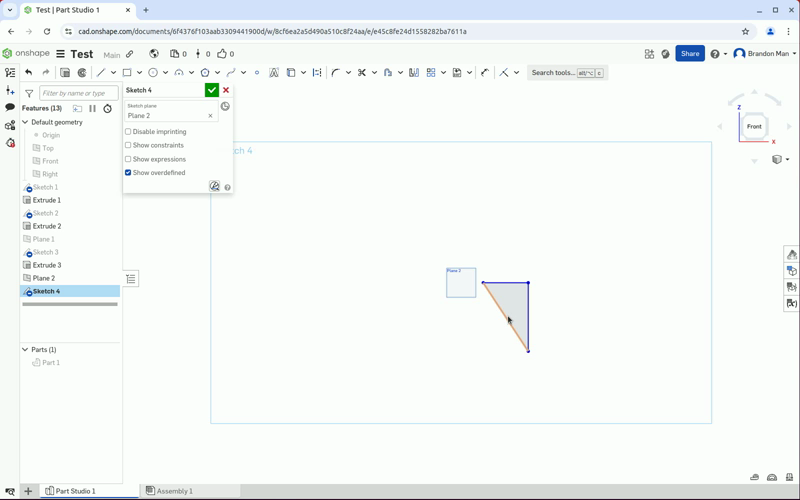
scroll(6)
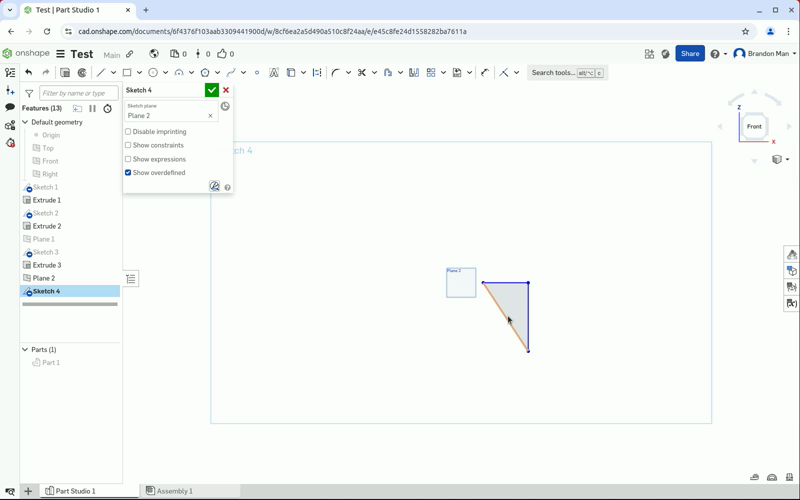
scroll(6)
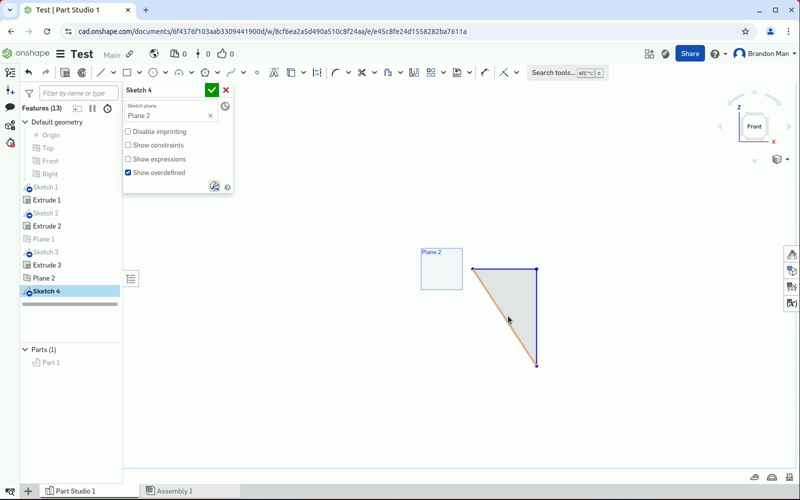
scroll(6)
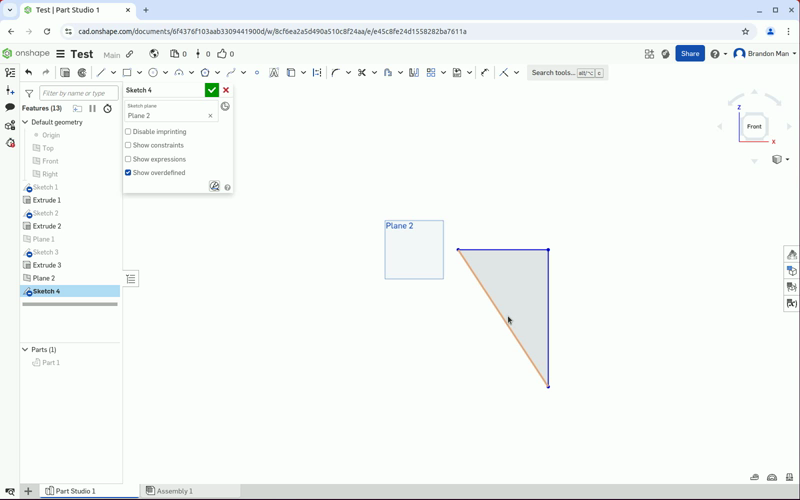
scroll(6)
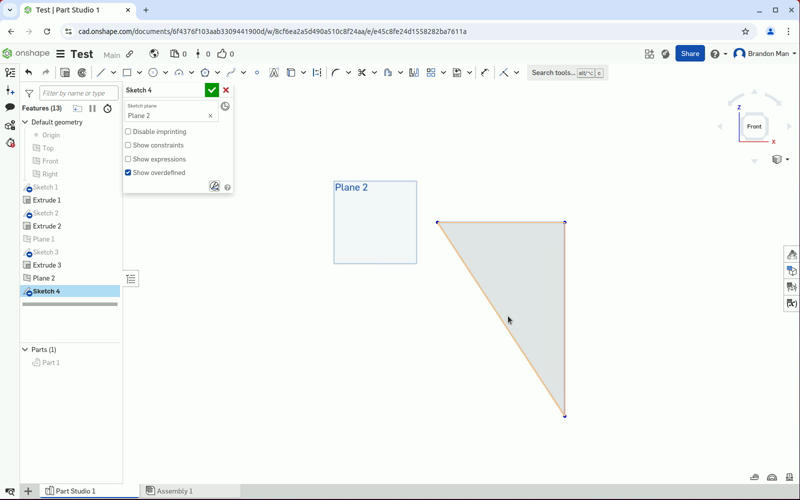
scroll(6)
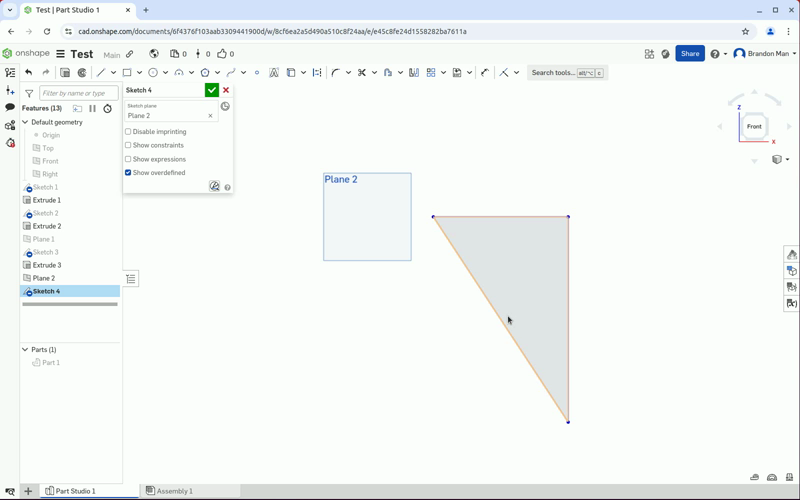
scroll(6)
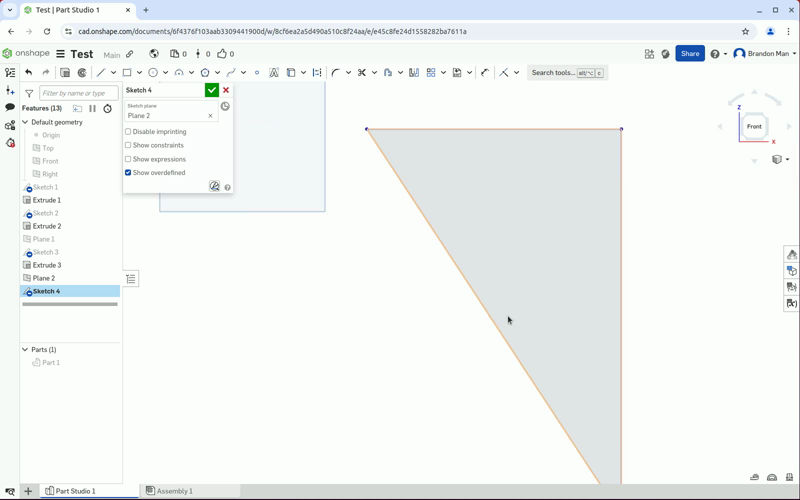
scroll(6)
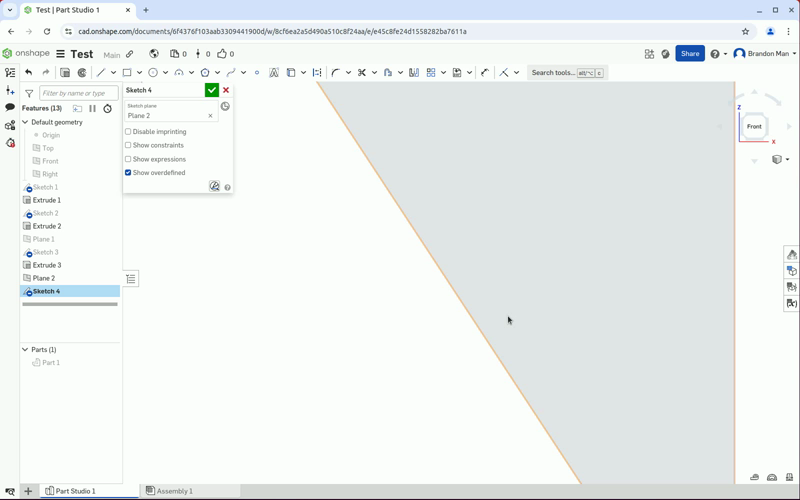
click(508, 315)
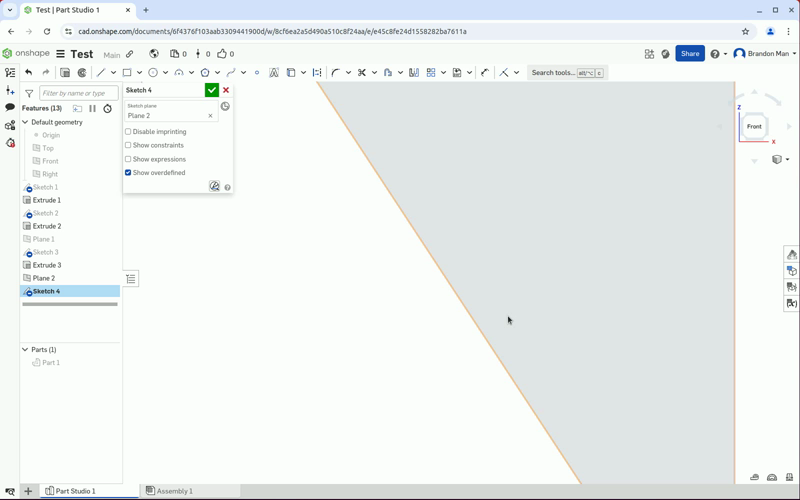
scroll(-6)
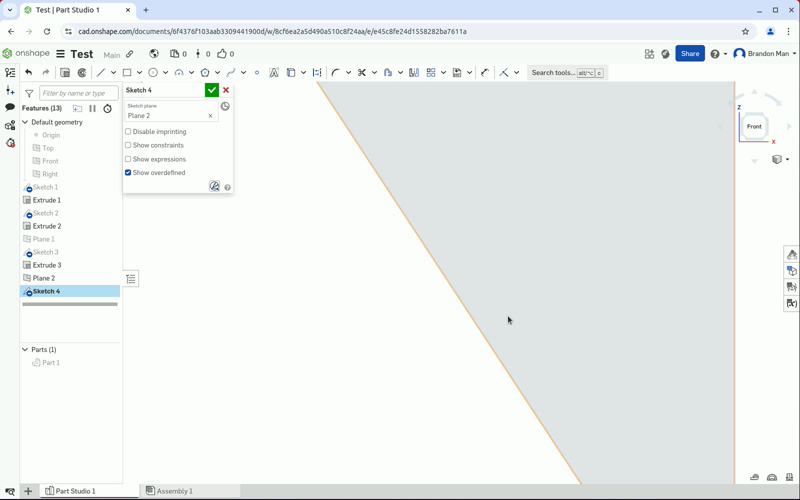
scroll(-6)
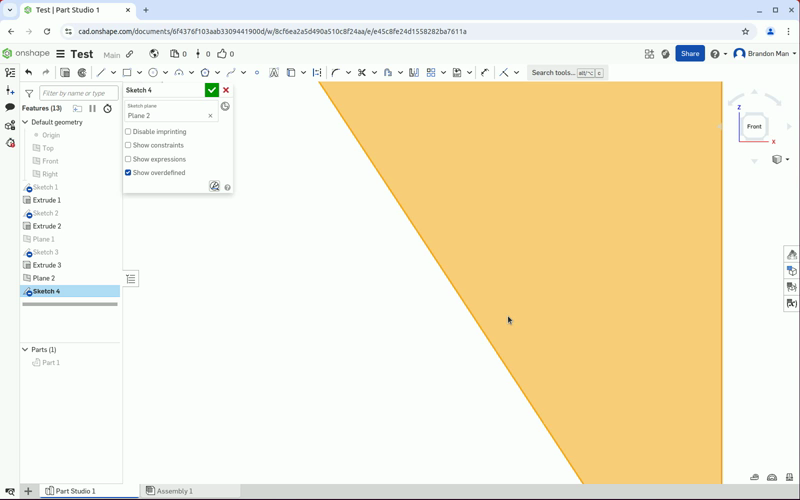
scroll(-6)
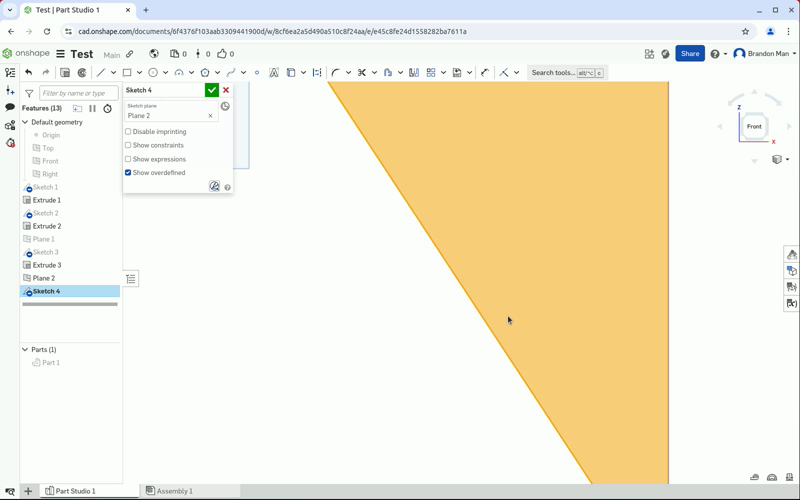
scroll(-6)
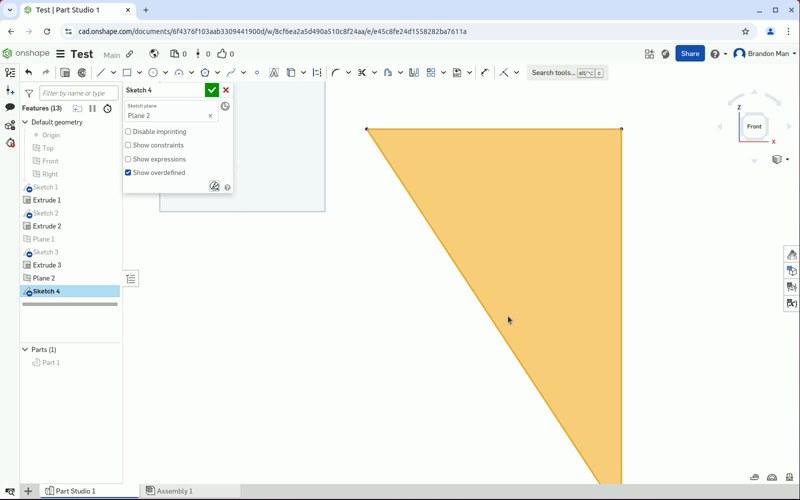
scroll(-6)
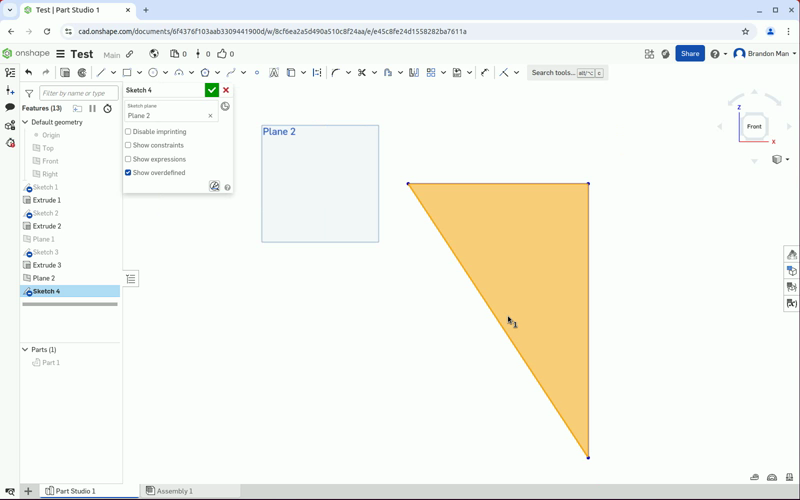
scroll(-6)
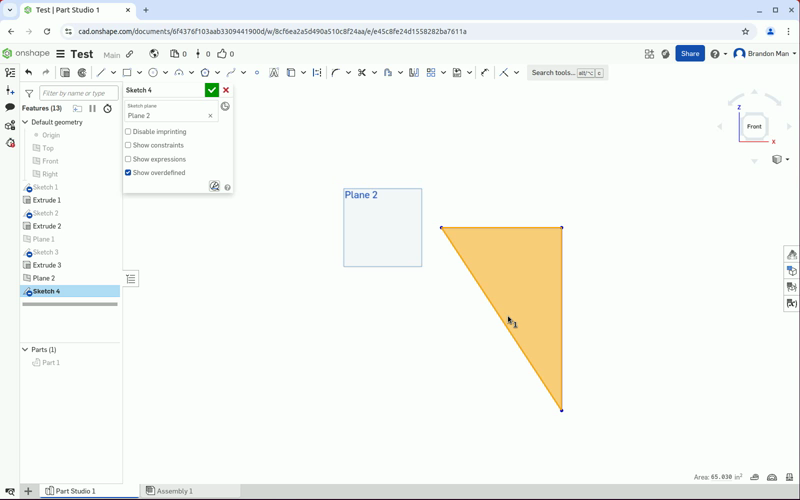
scroll(-6)
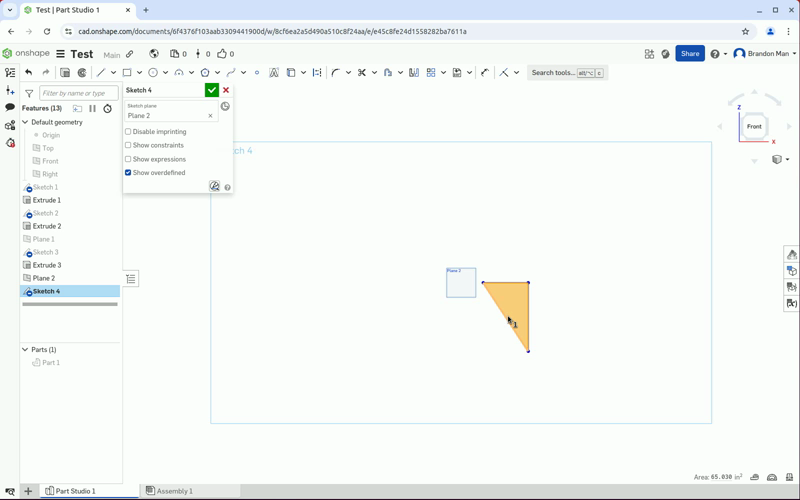
mouse_move(73, 352)
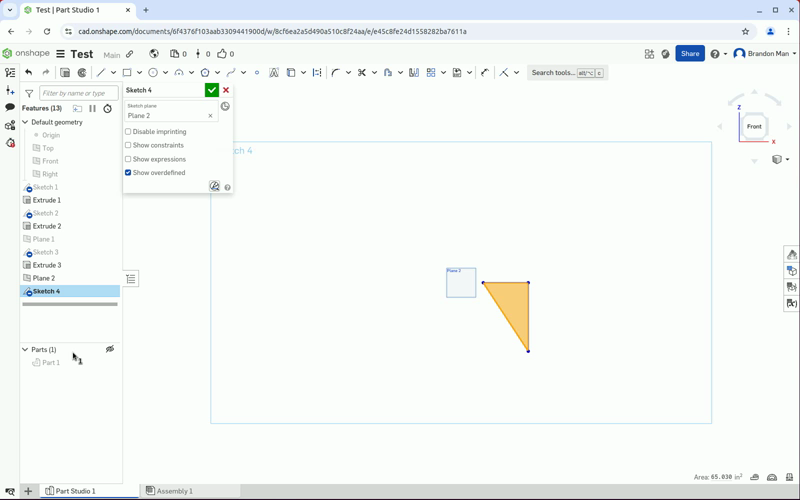
key(shift+y)
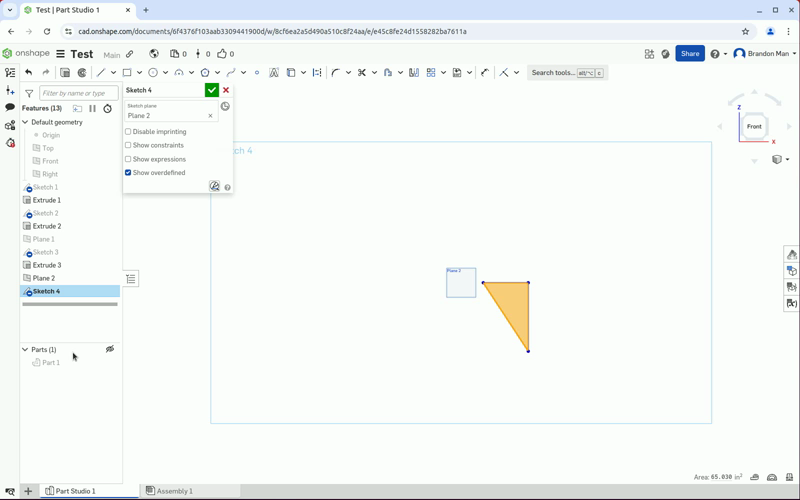
key(shift+e)
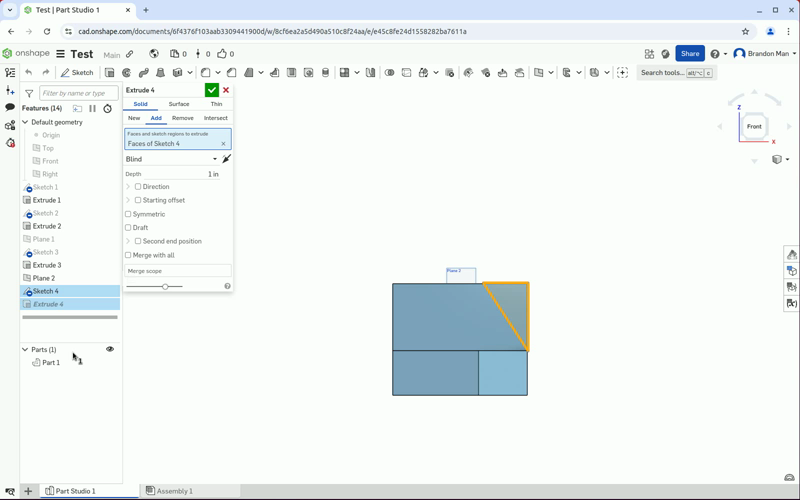
mouse_move(143, 106)
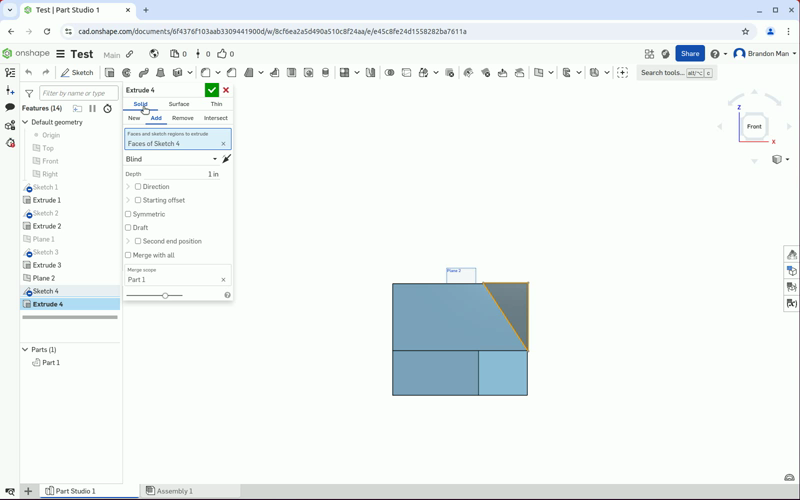
click(143, 106)
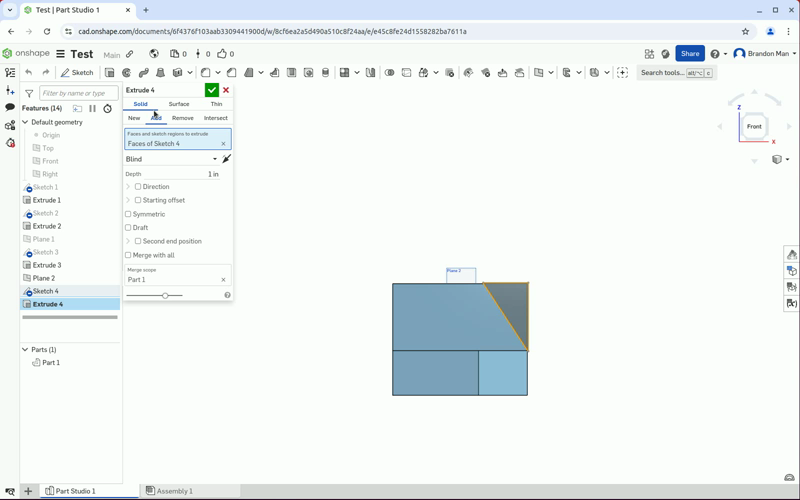
mouse_move(186, 120)
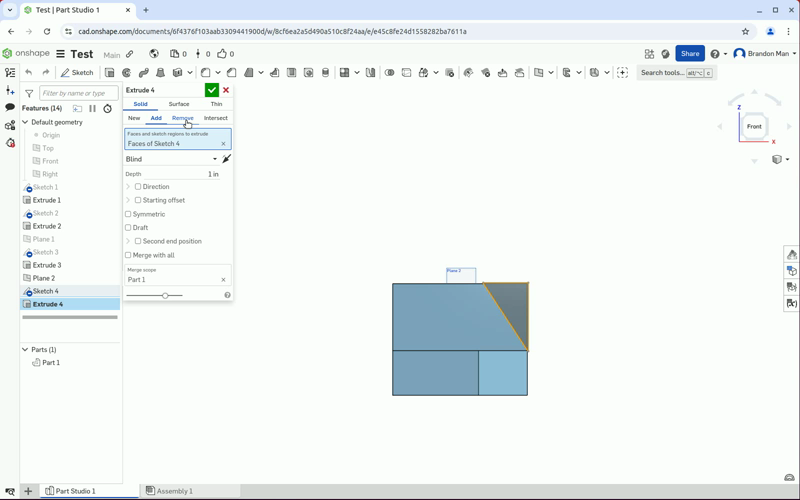
click(186, 120)
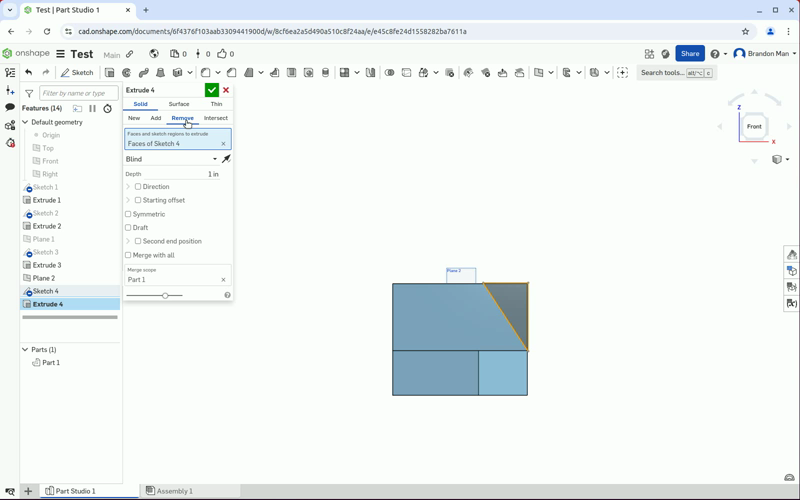
key(tab, 4)
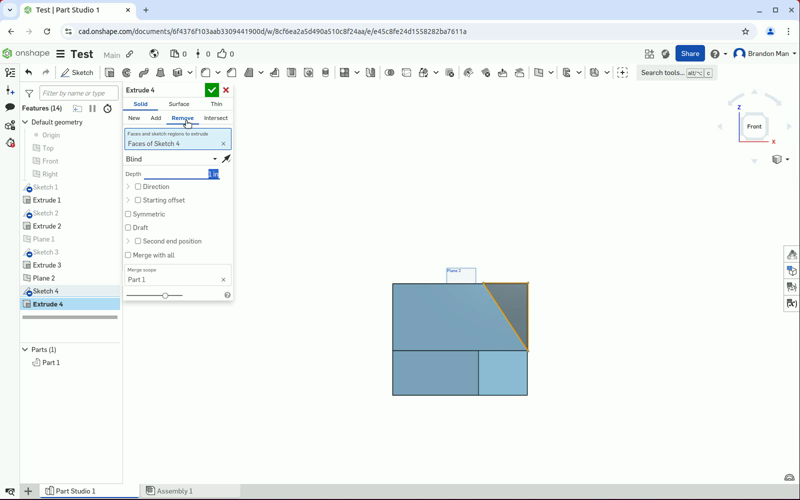
text(18.535)
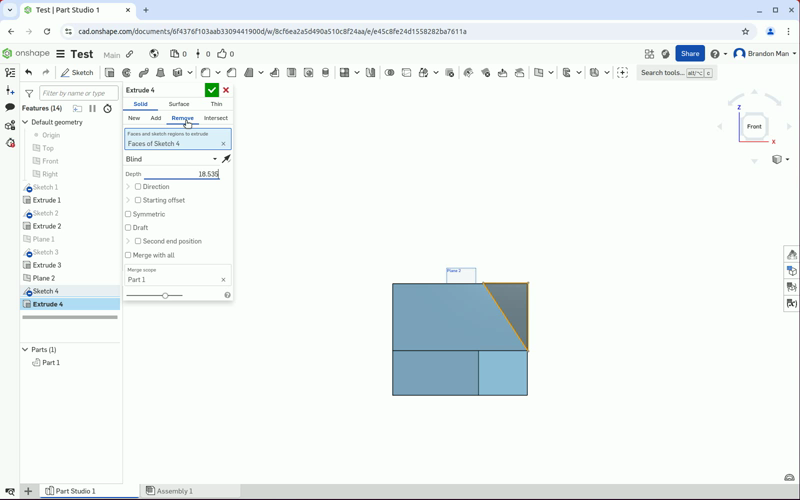
key(tab, 6)
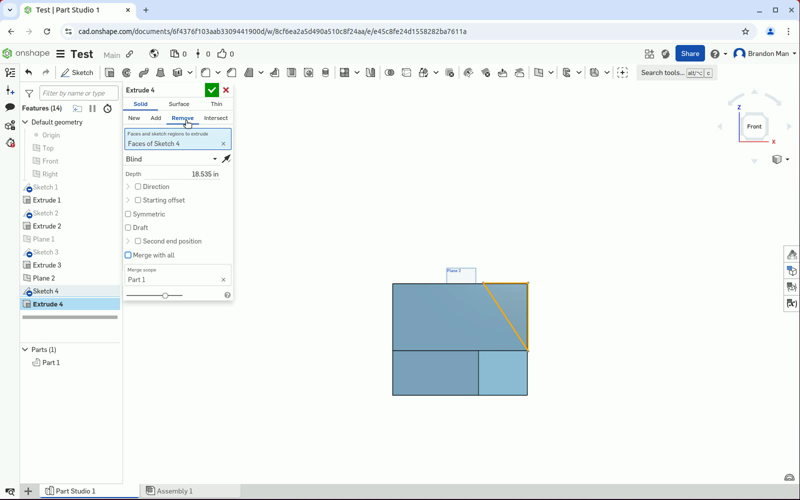
key(space)
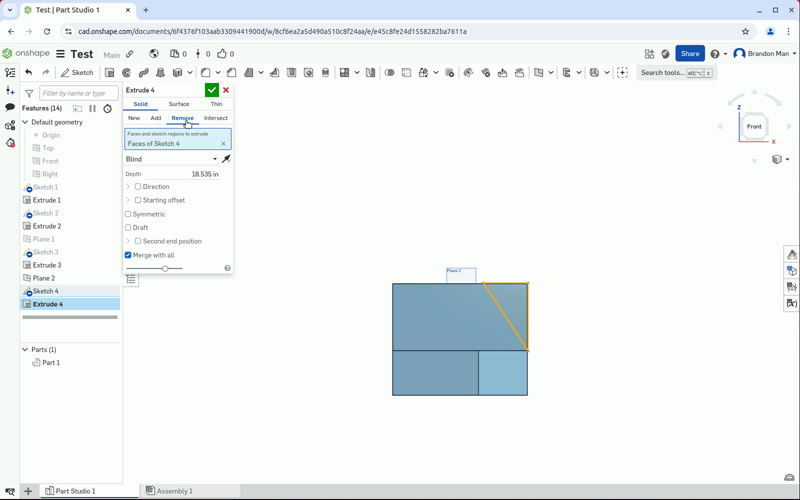
key(enter)
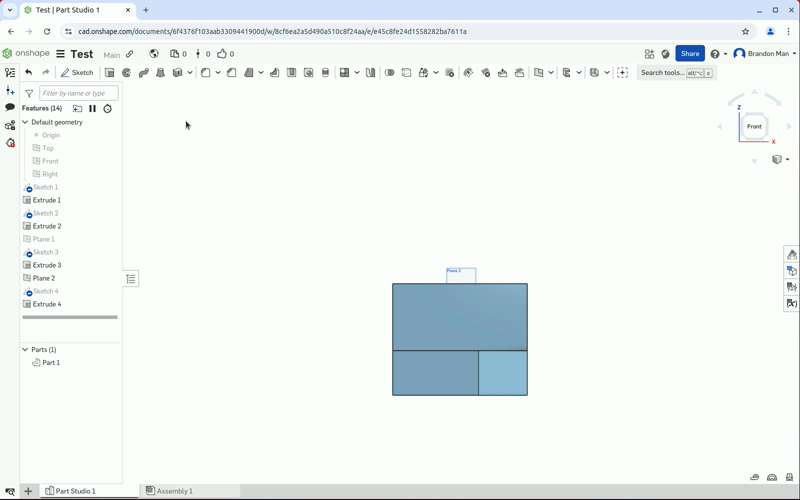
key(shift+h)
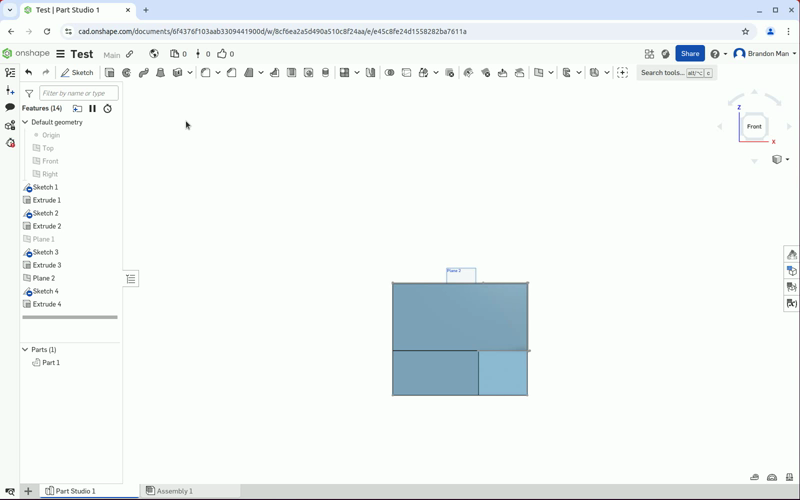
key(shift+h)
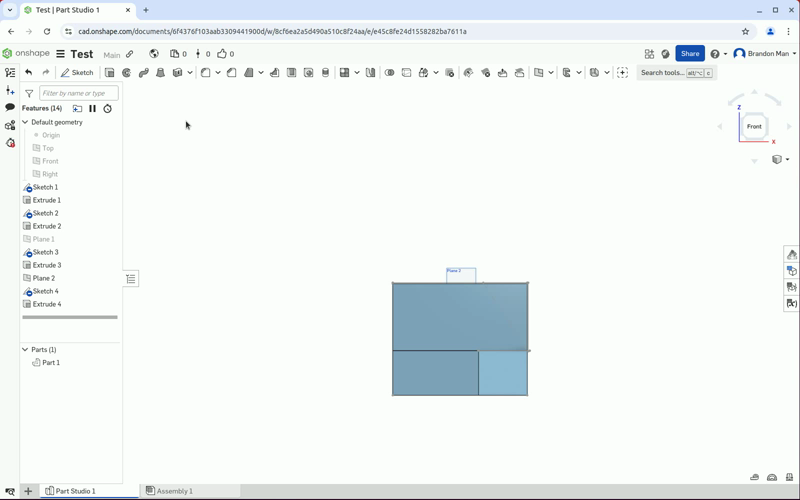
key(shift+7)
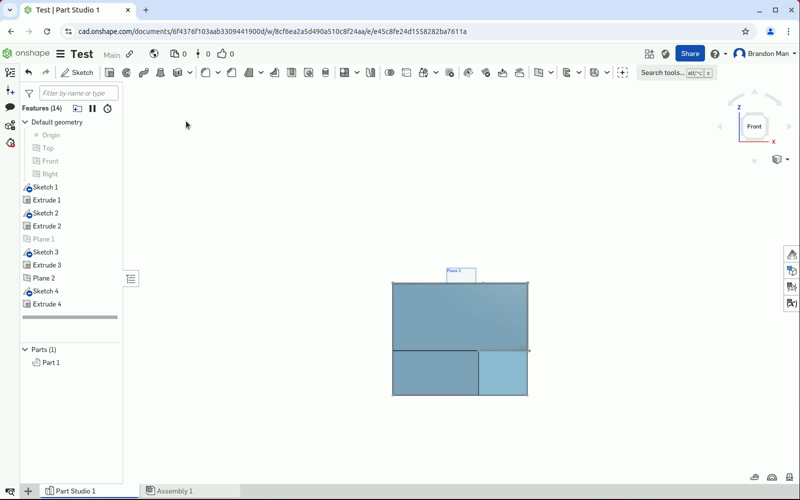
key(left, 2)
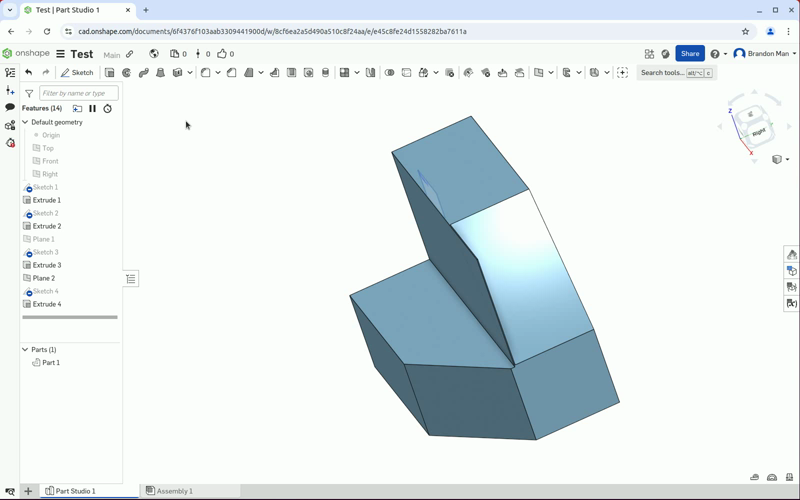
key(down, 2)
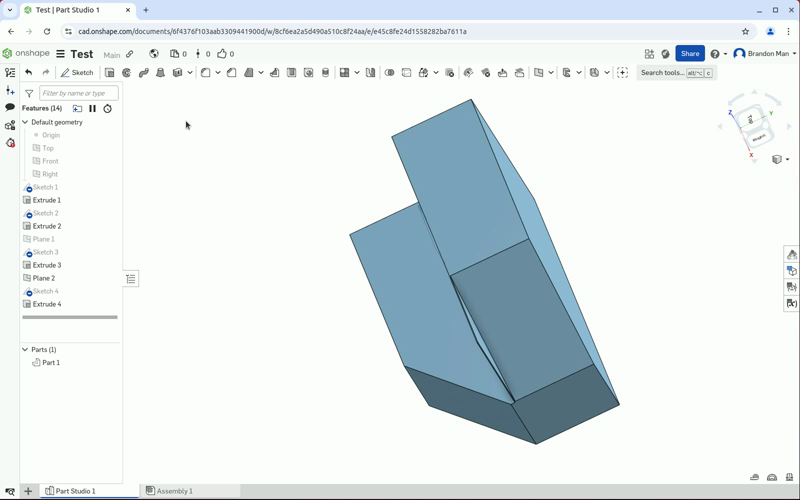
key(up, 2)
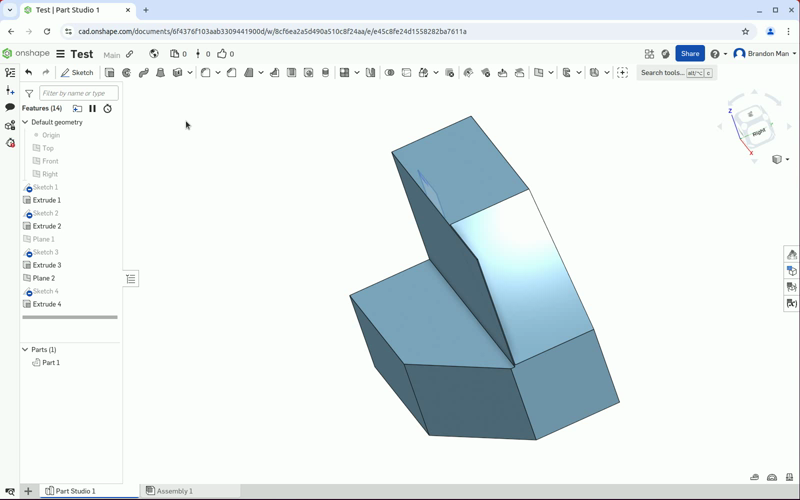
key(right, 2)
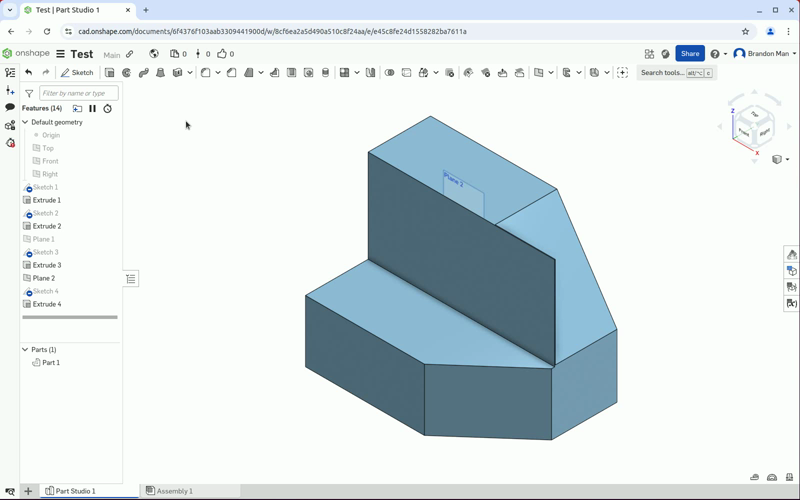
mouse_move(73, 189)
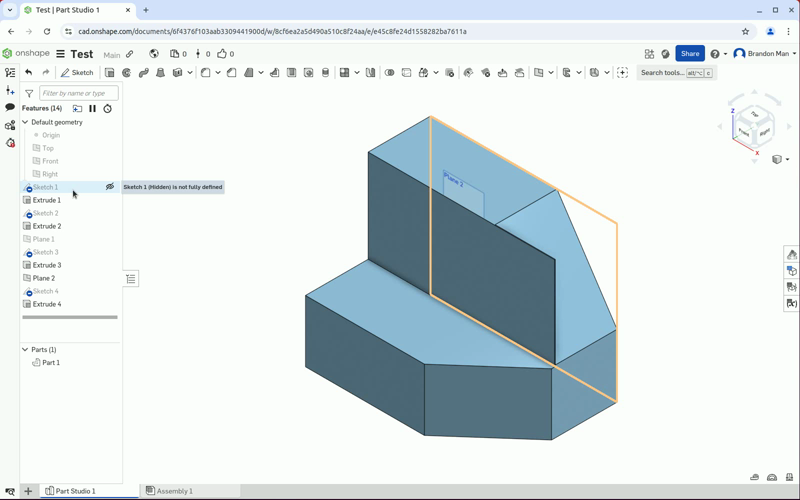
click(73, 189)